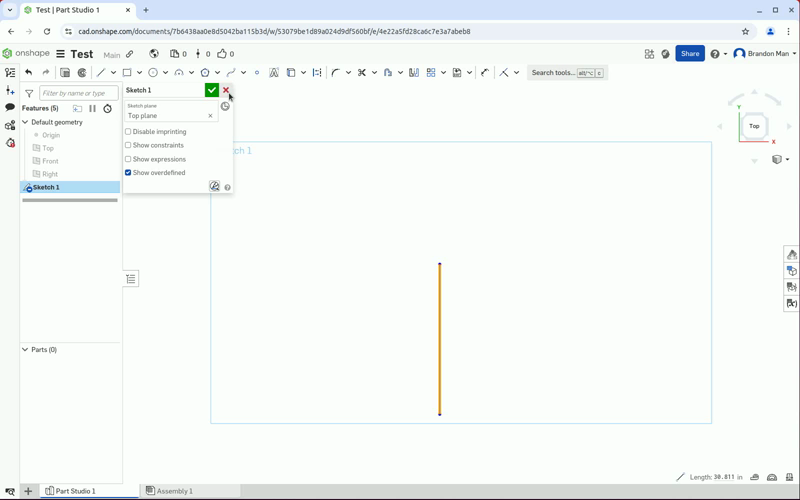
key(shift+h)
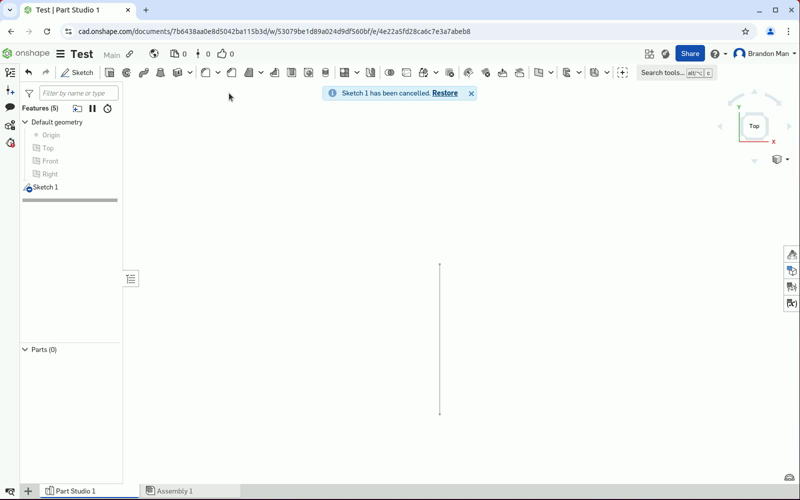
mouse_move(73, 352)
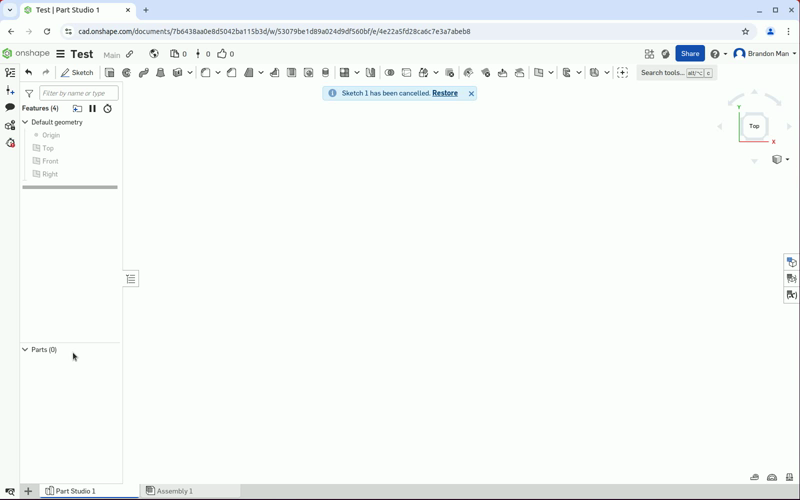
key(y)
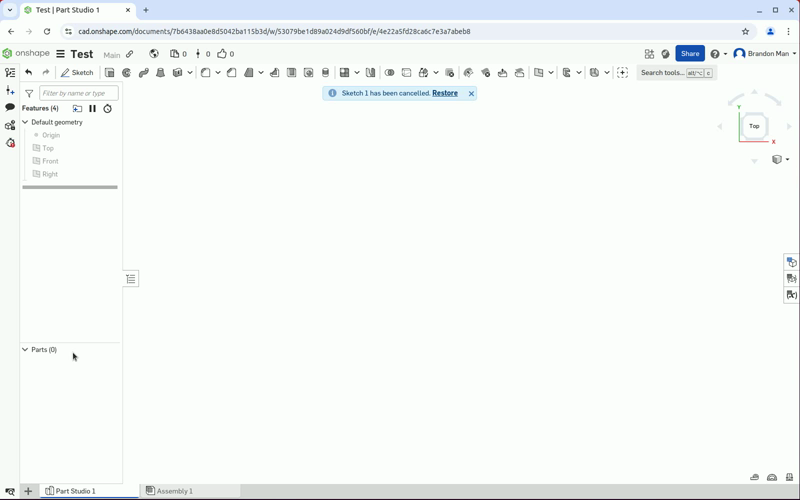
key(shift+p)
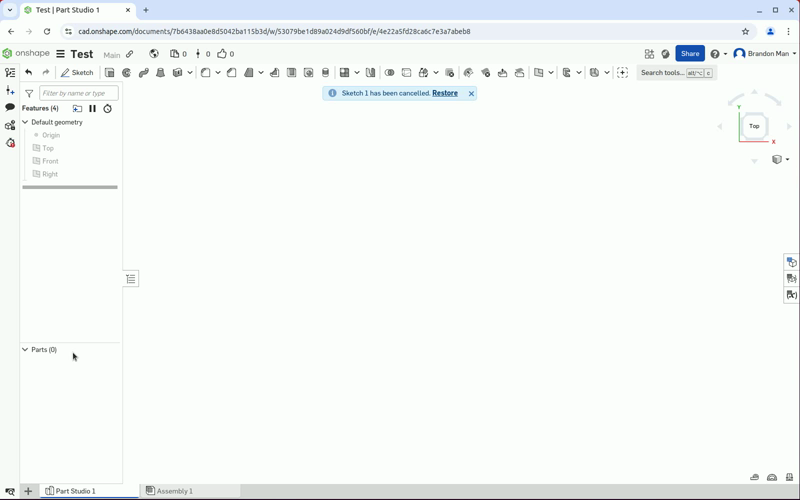
key(space)
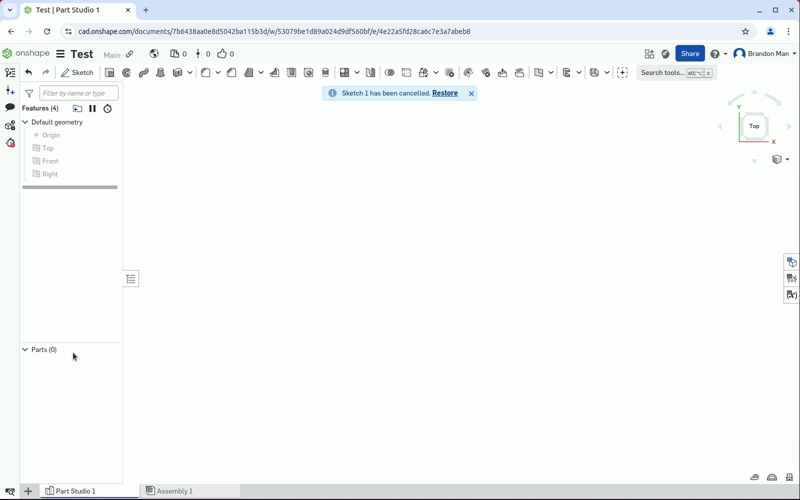
key_down(shift)
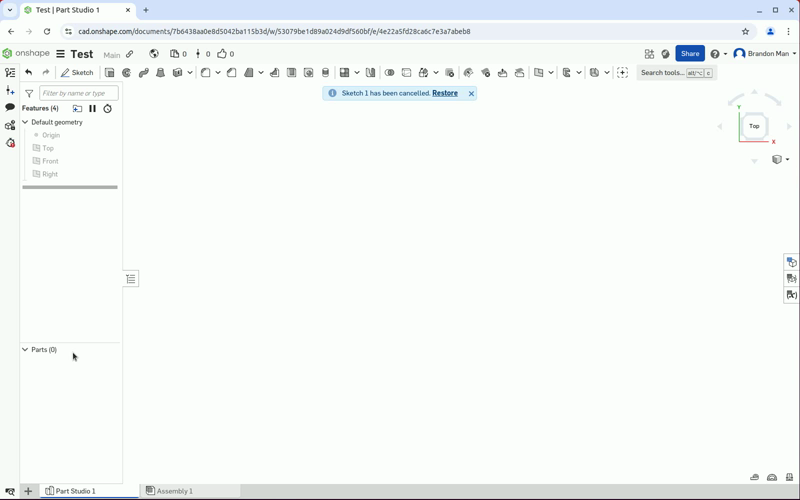
key(up)
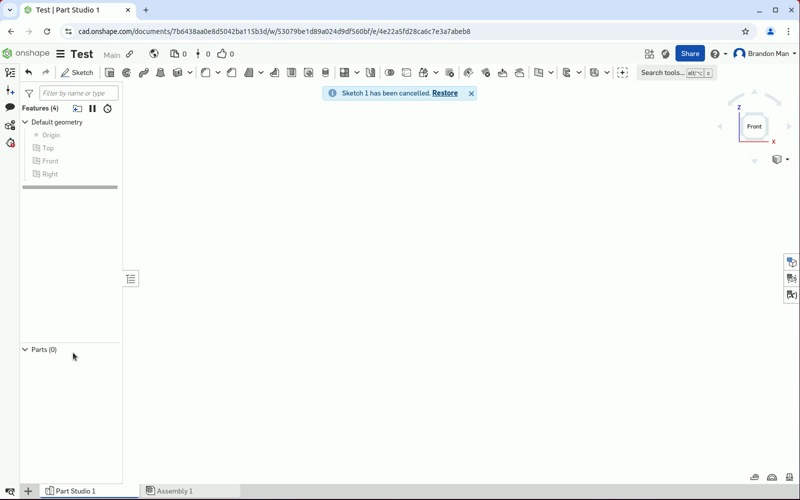
key_up(shift)
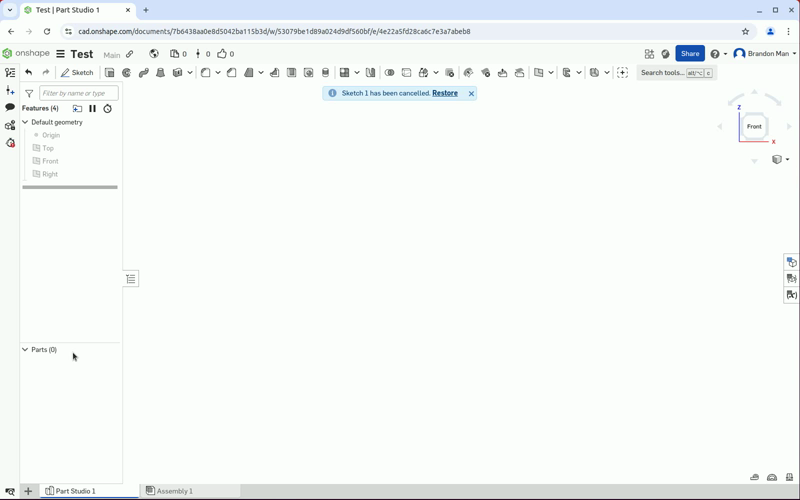
mouse_move(73, 352)
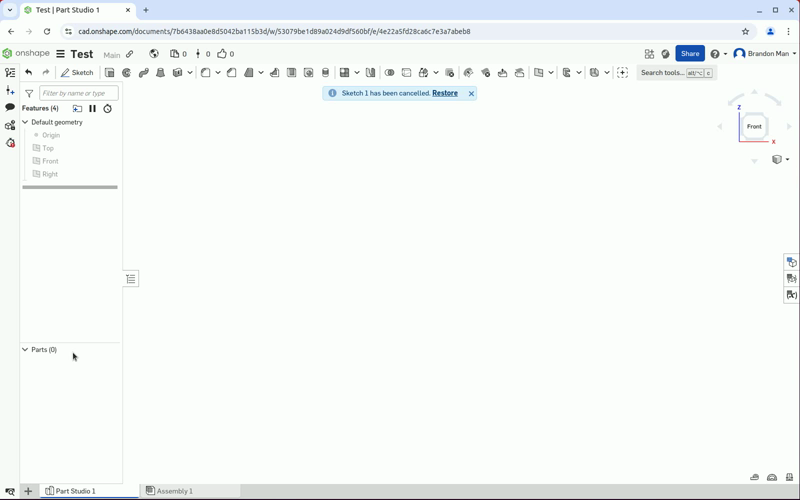
key(shift+y)
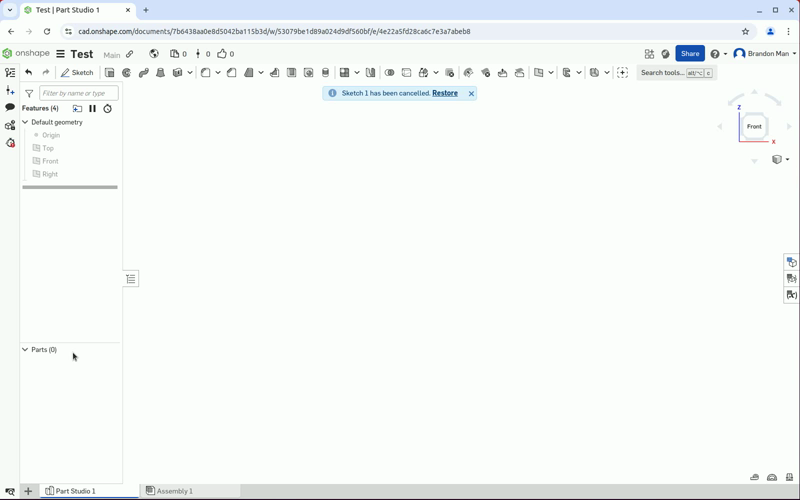
key(shift+s)
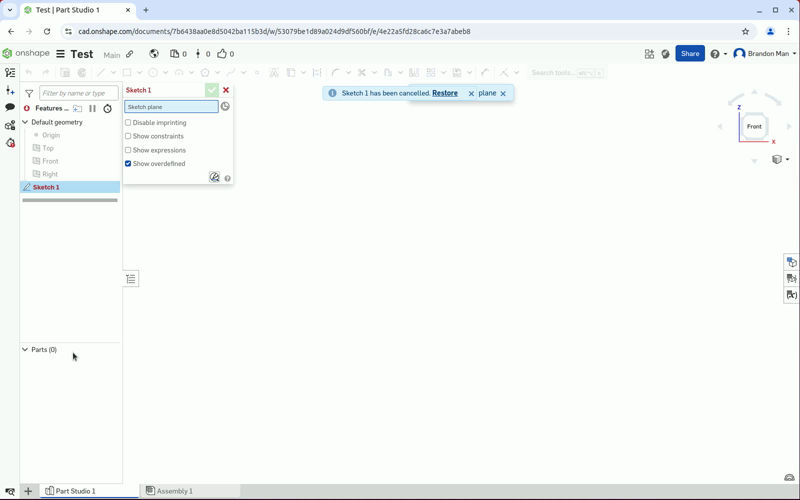
mouse_move(73, 163)
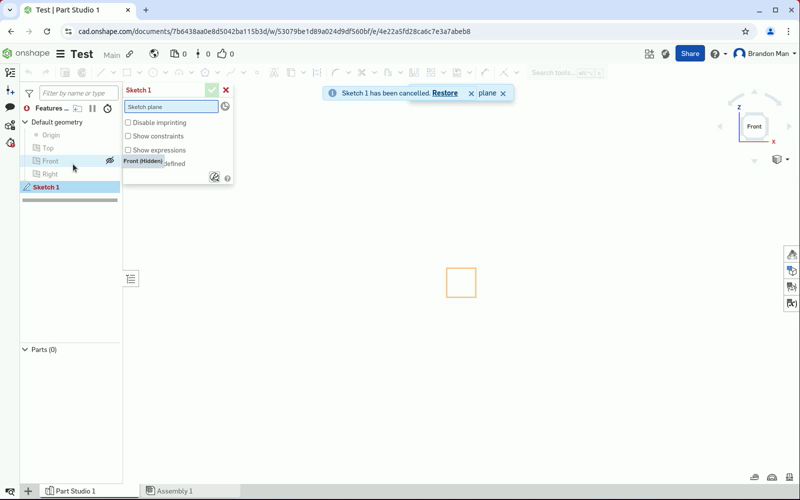
click(73, 163)
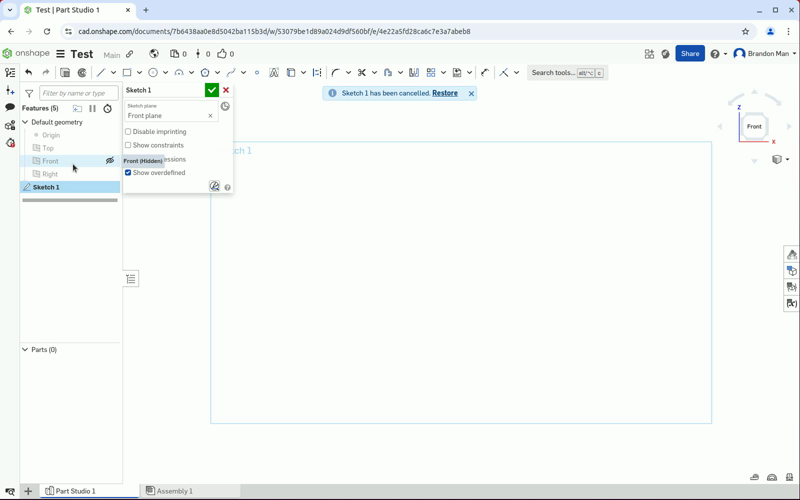
mouse_move(73, 352)
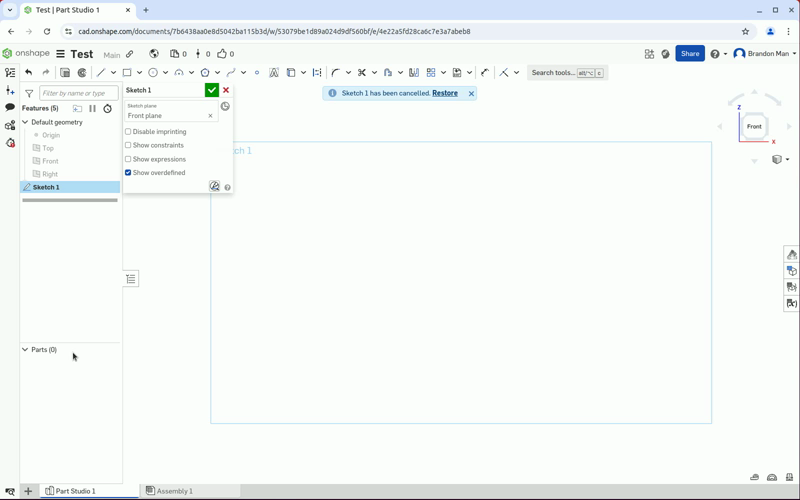
key(y)
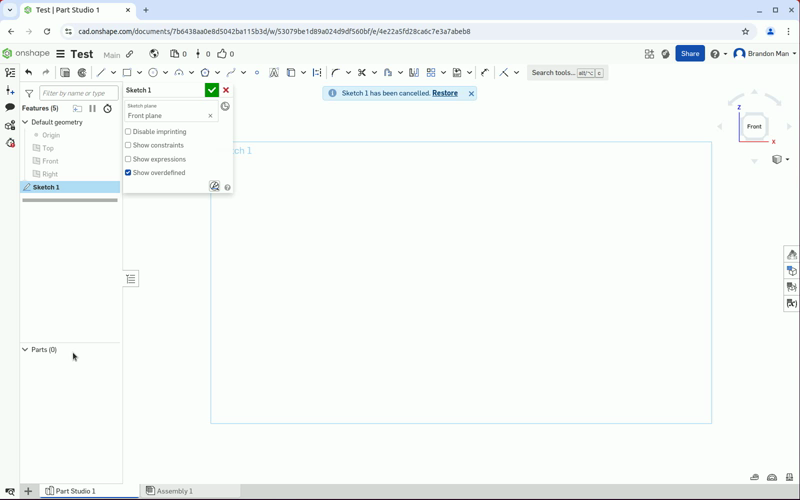
key(l)
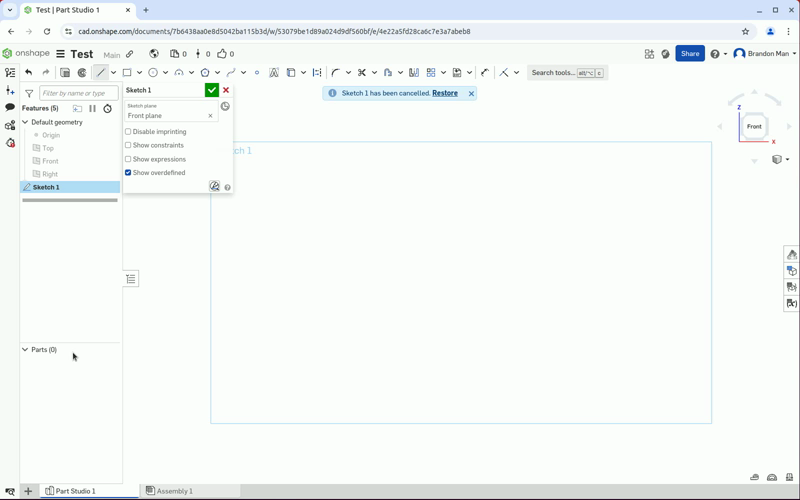
key_down(shift)
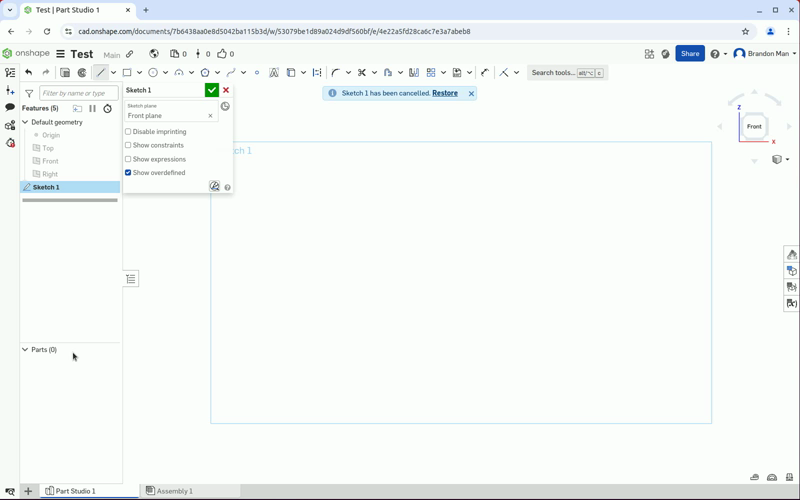
mouse_move(375, 395)
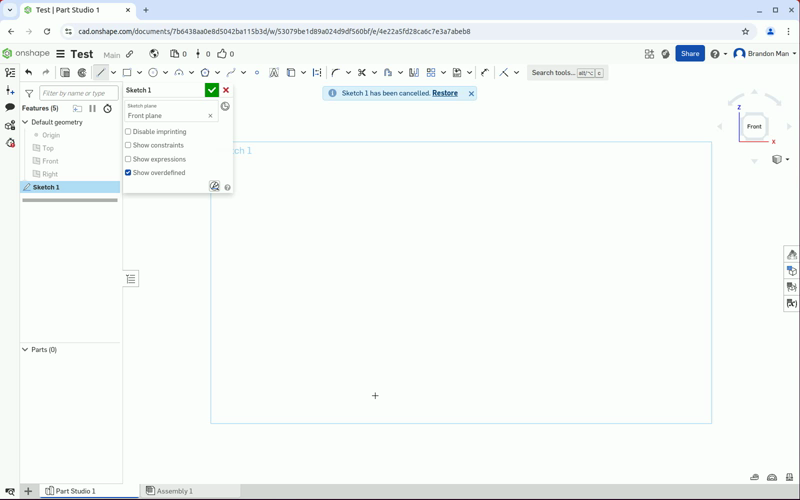
click(375, 395)
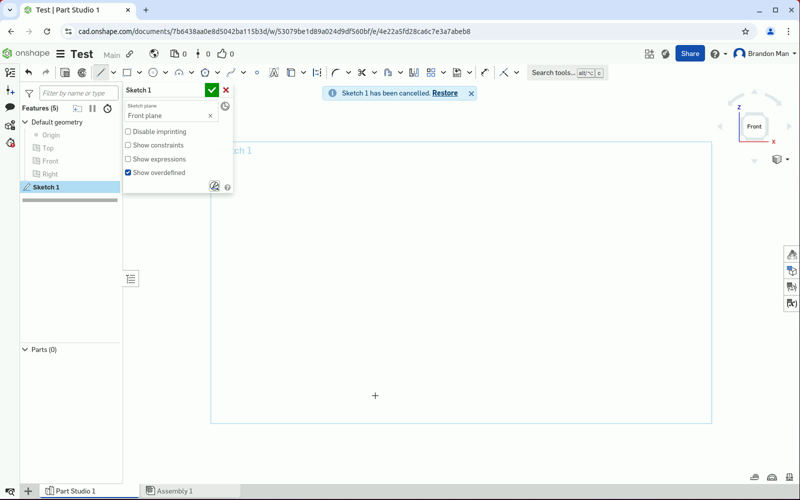
key_up(shift)
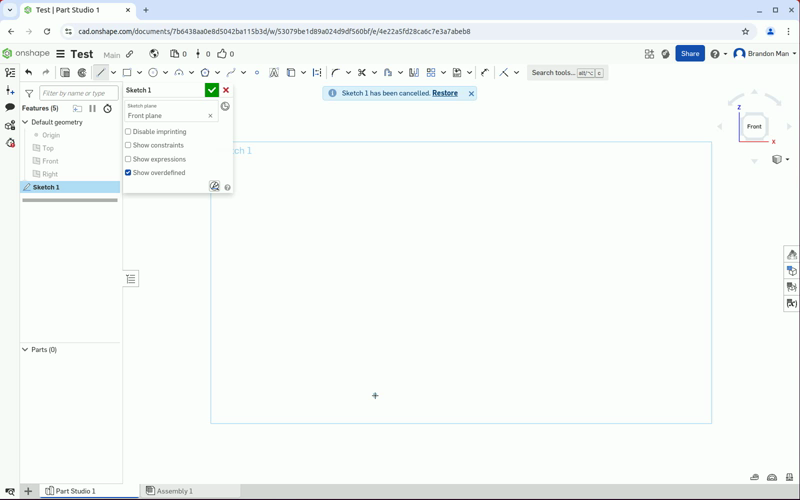
key_down(shift)
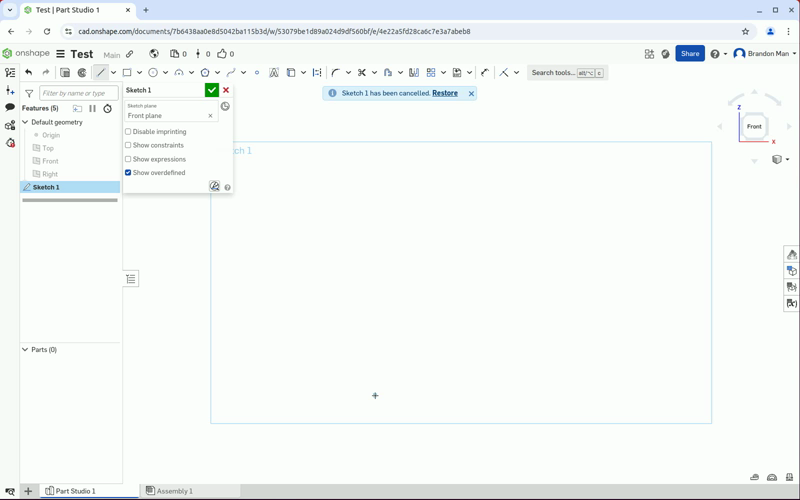
mouse_move(405, 395)
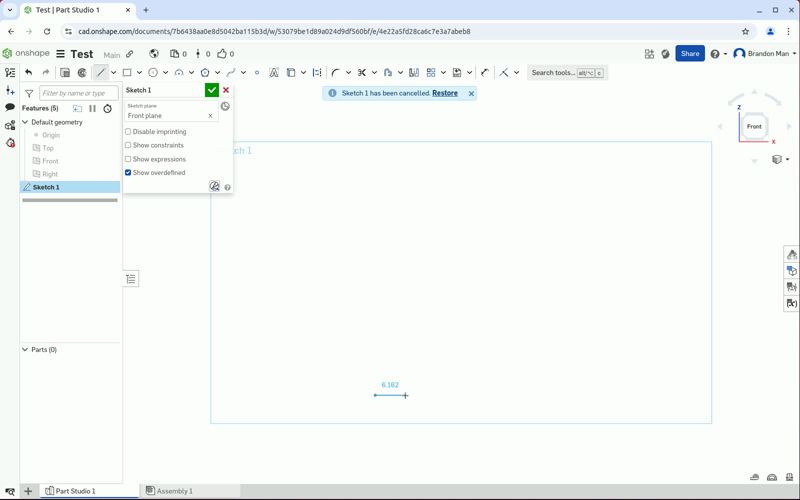
mouse_move(377, 393)
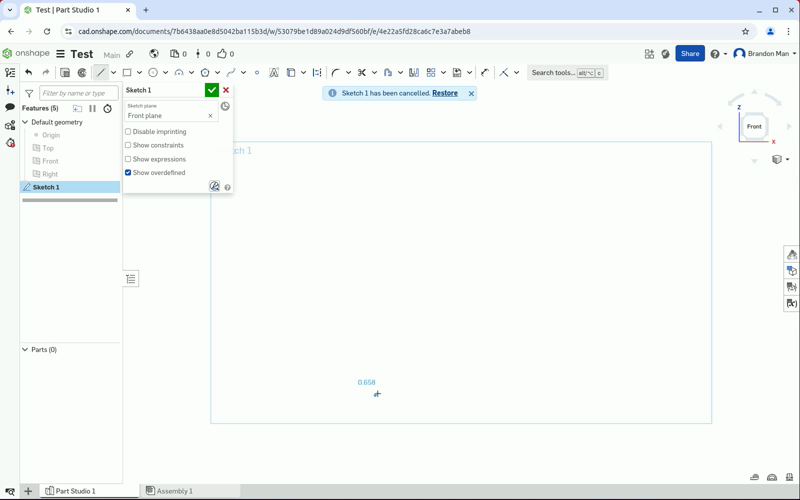
scroll(6)
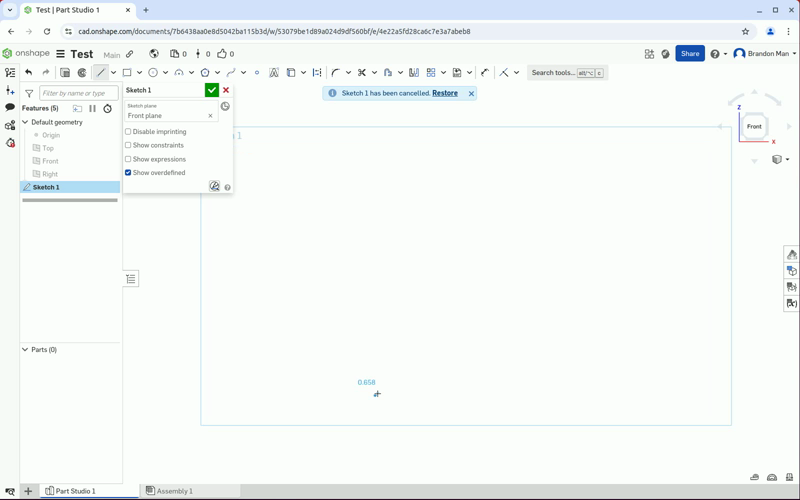
scroll(6)
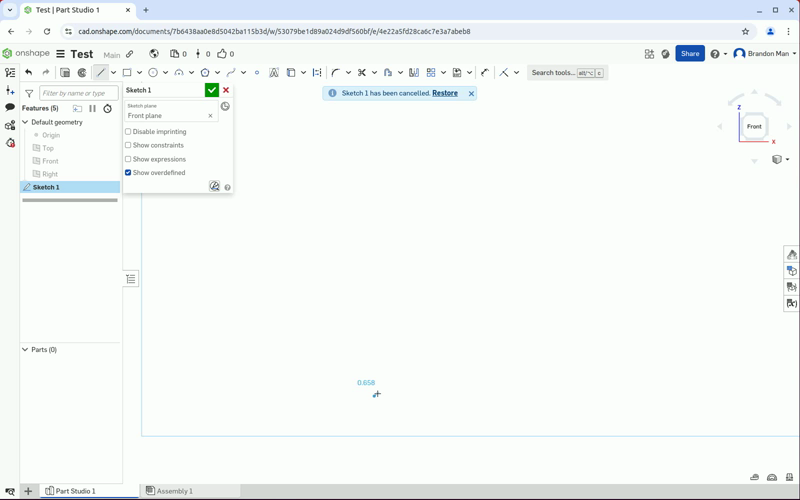
scroll(6)
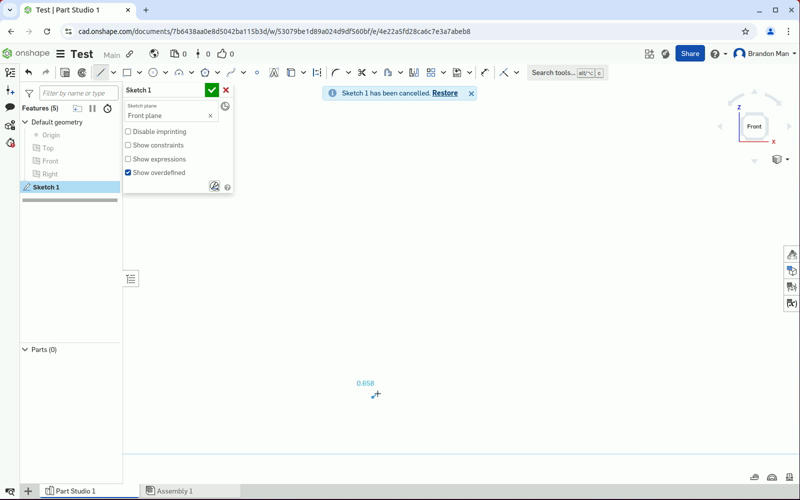
scroll(6)
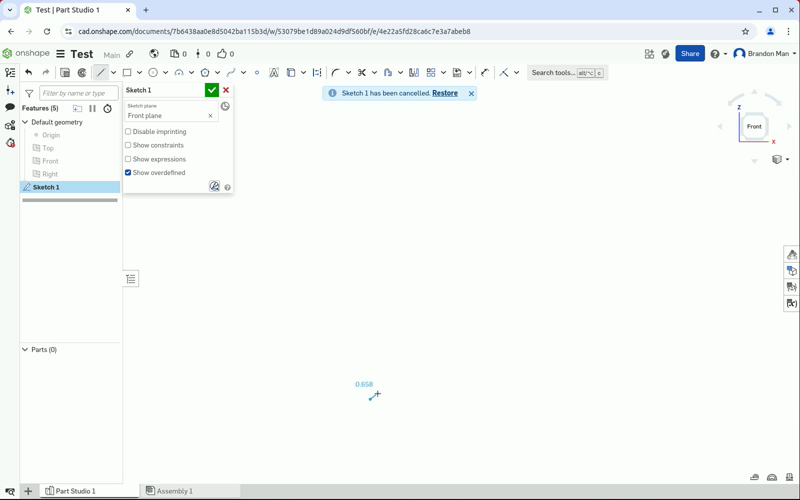
scroll(6)
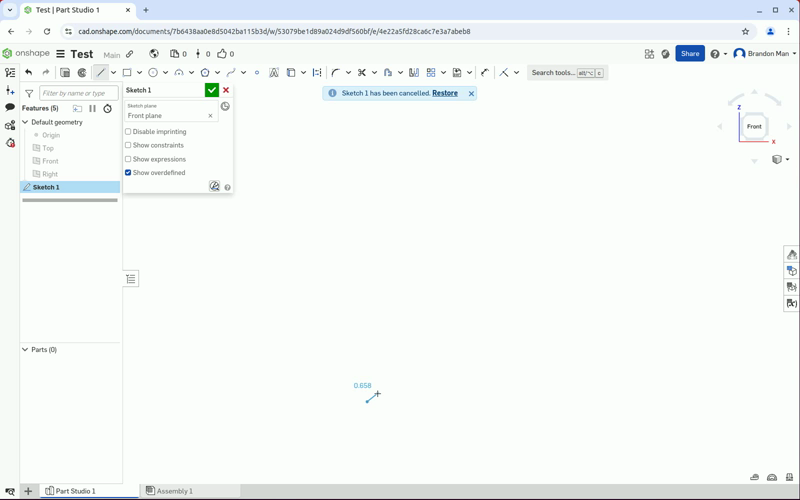
scroll(6)
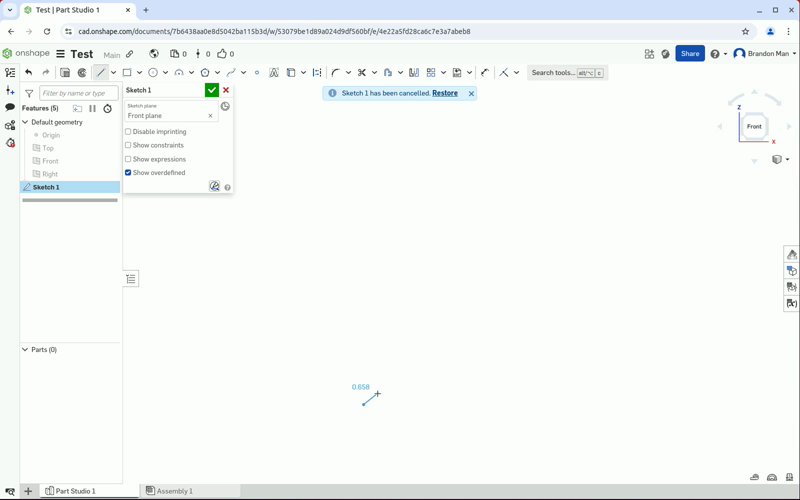
scroll(6)
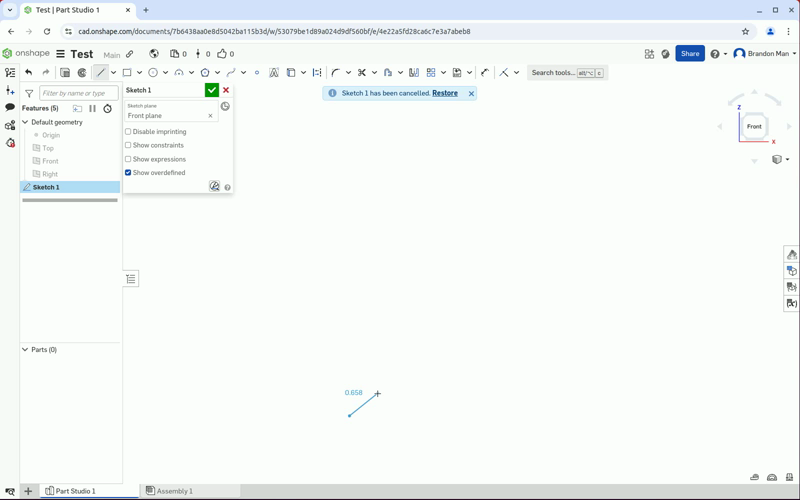
click(377, 393)
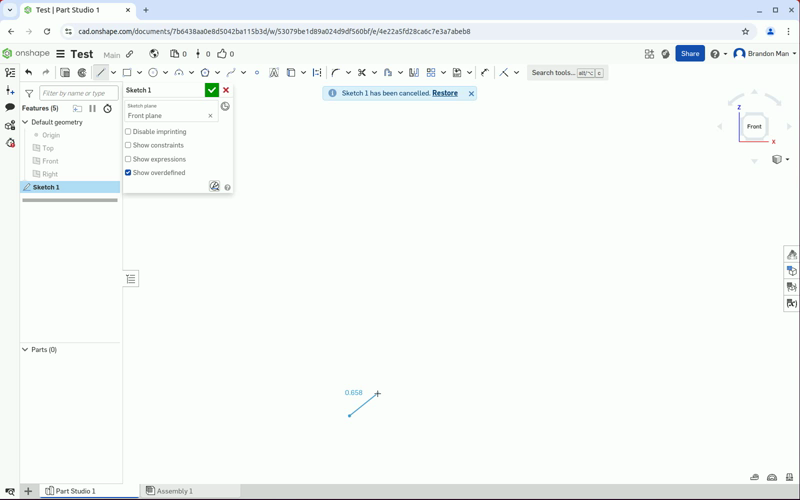
scroll(-6)
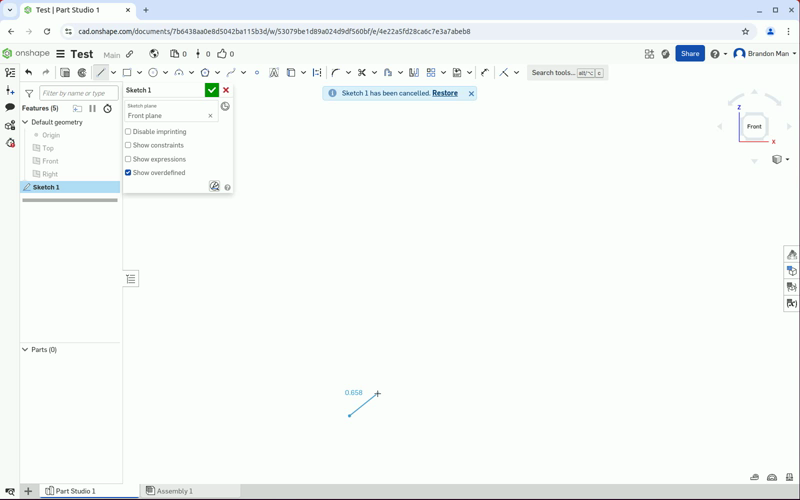
scroll(-6)
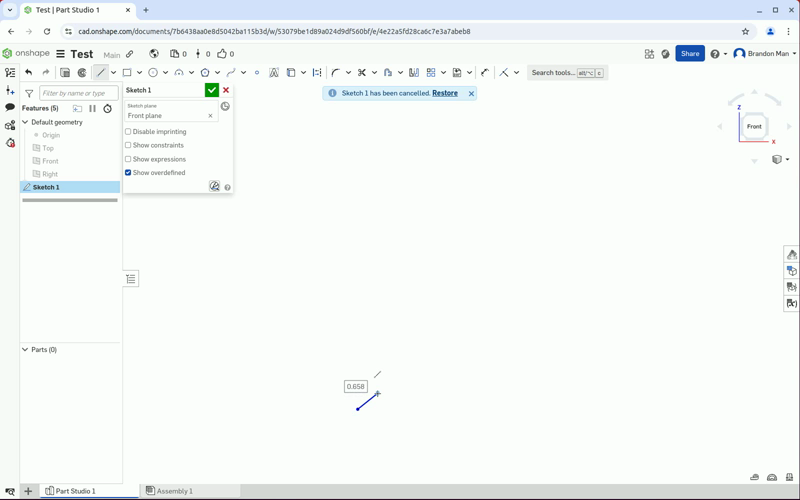
scroll(-6)
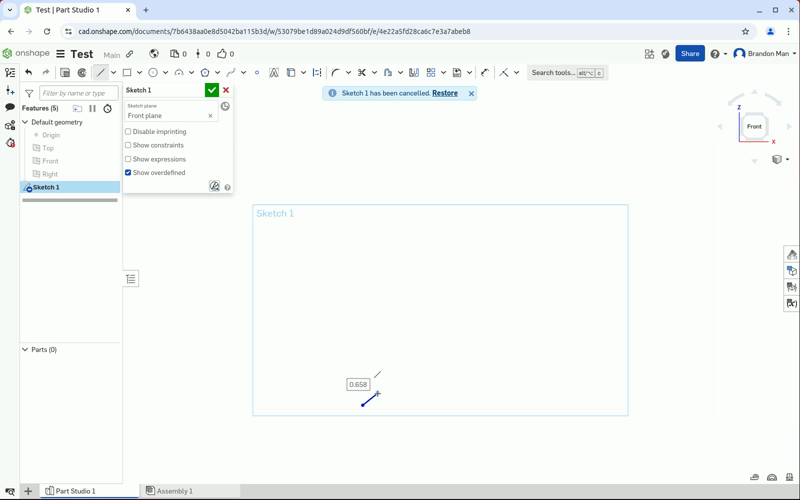
scroll(-6)
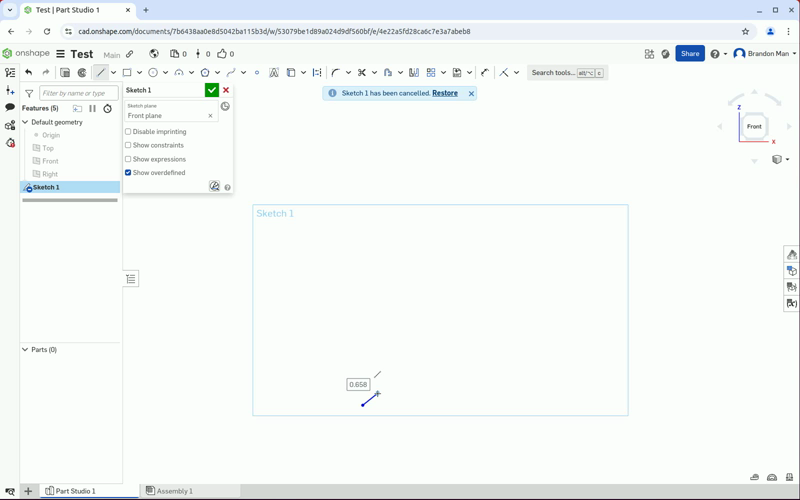
scroll(-6)
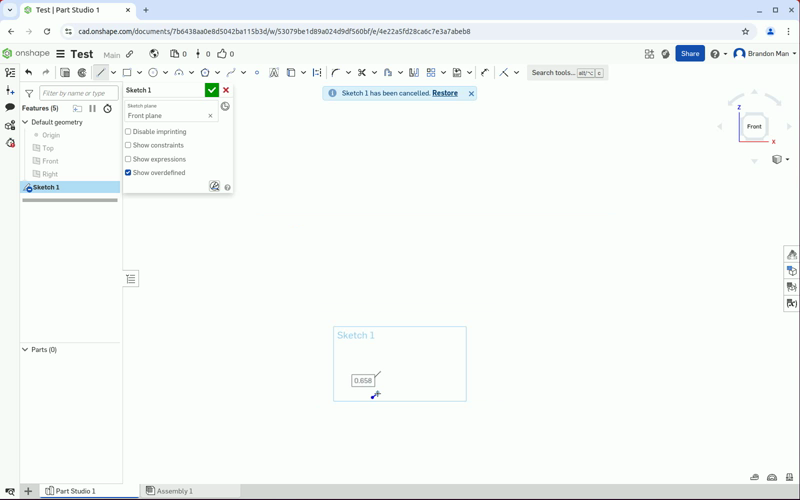
scroll(-6)
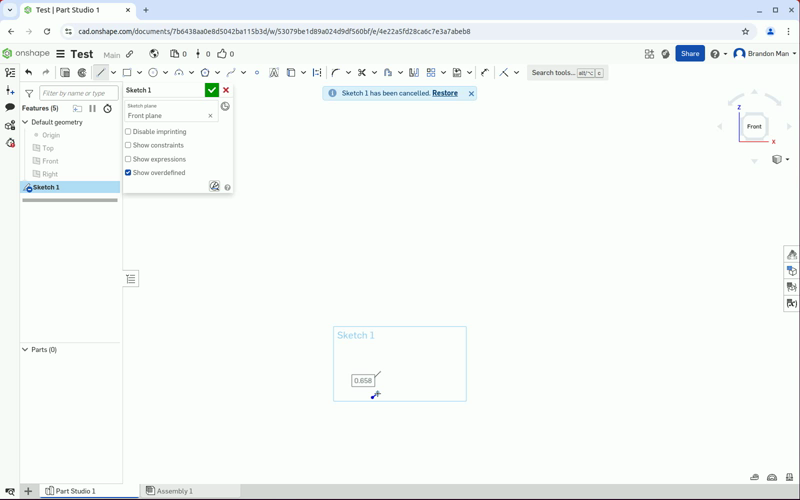
scroll(-6)
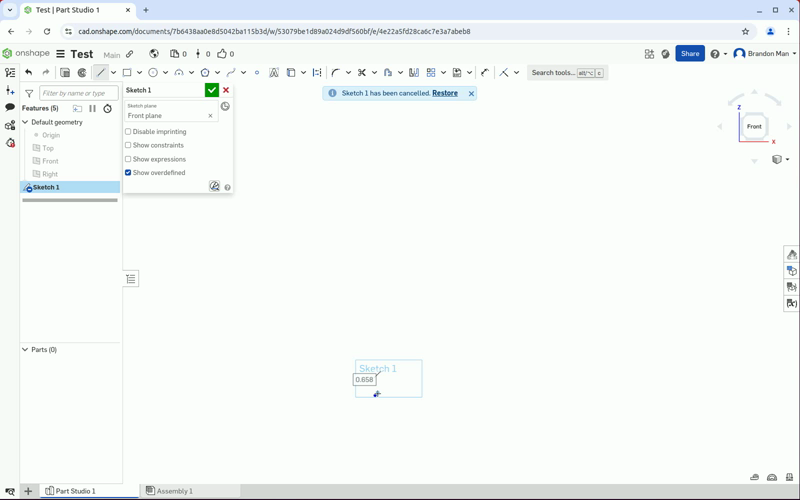
key_up(shift)
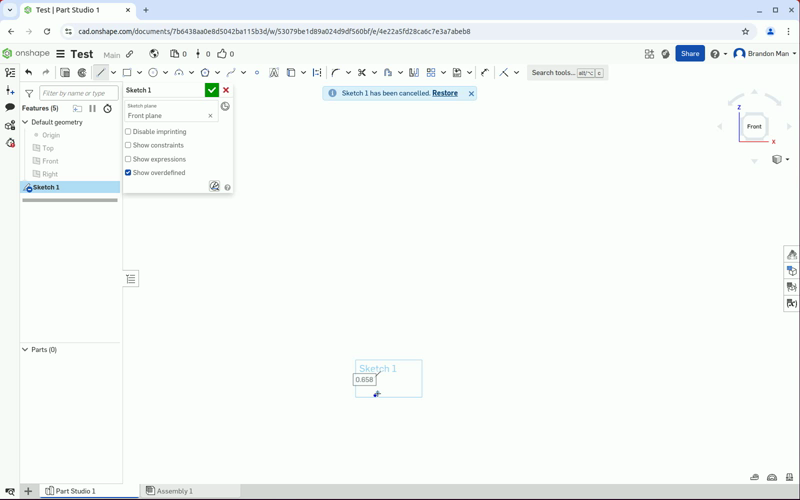
key_down(shift)
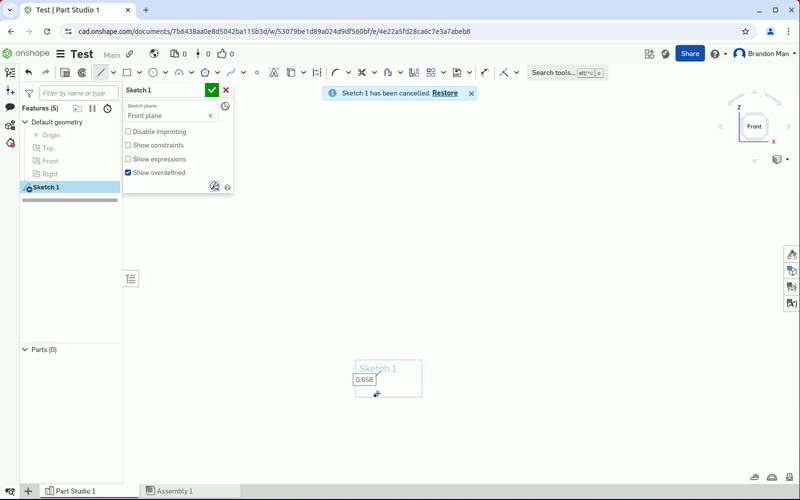
mouse_move(377, 174)
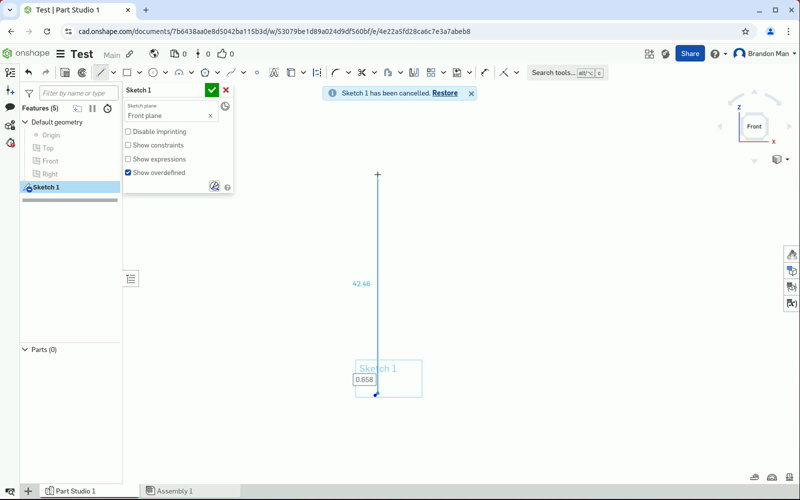
click(377, 174)
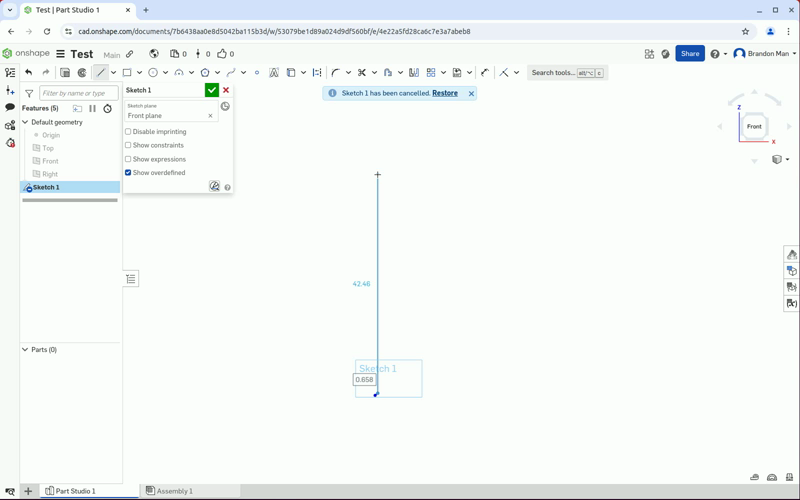
key_up(shift)
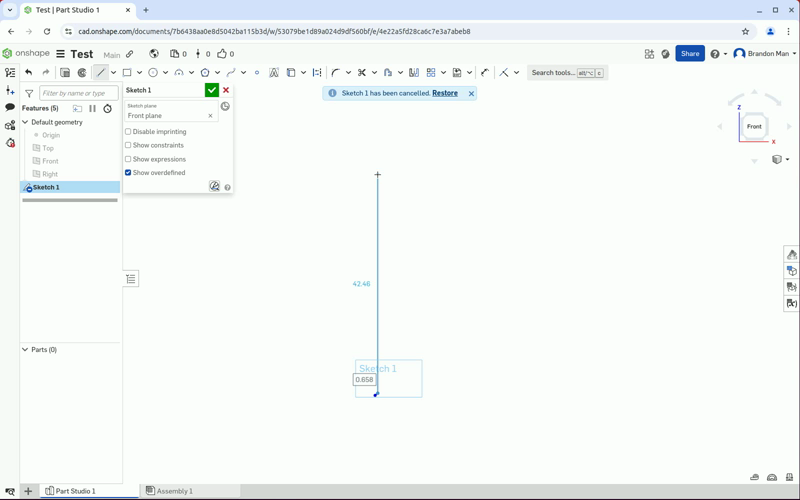
key_down(shift)
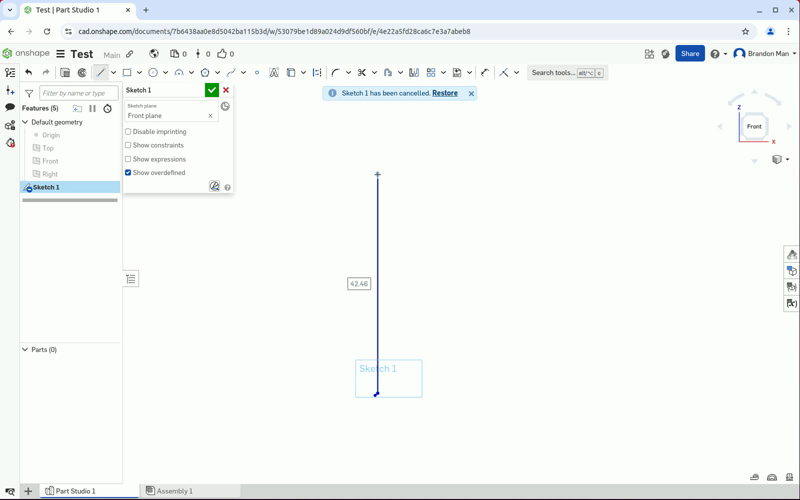
mouse_move(407, 174)
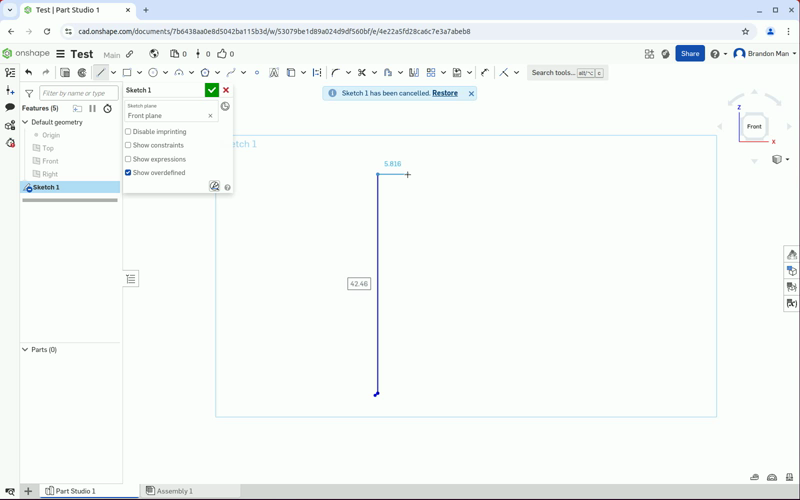
mouse_move(375, 171)
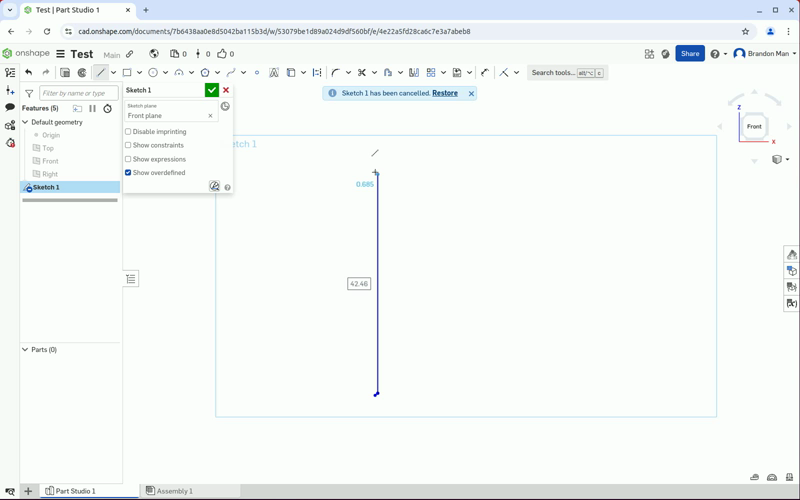
scroll(6)
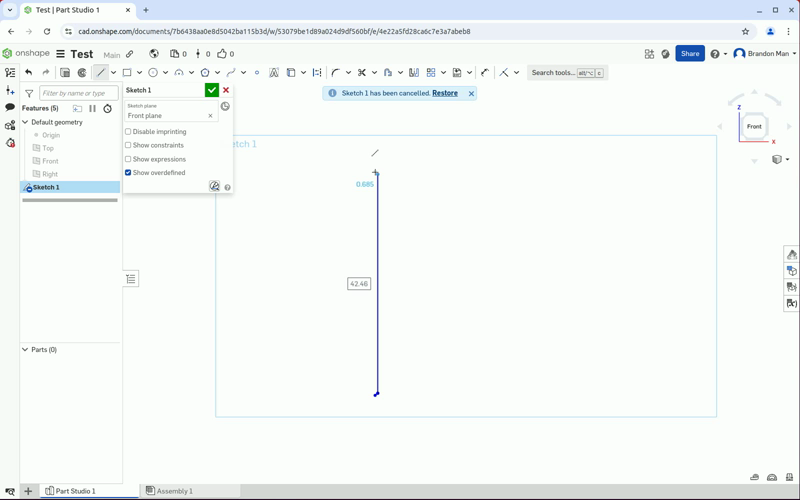
scroll(6)
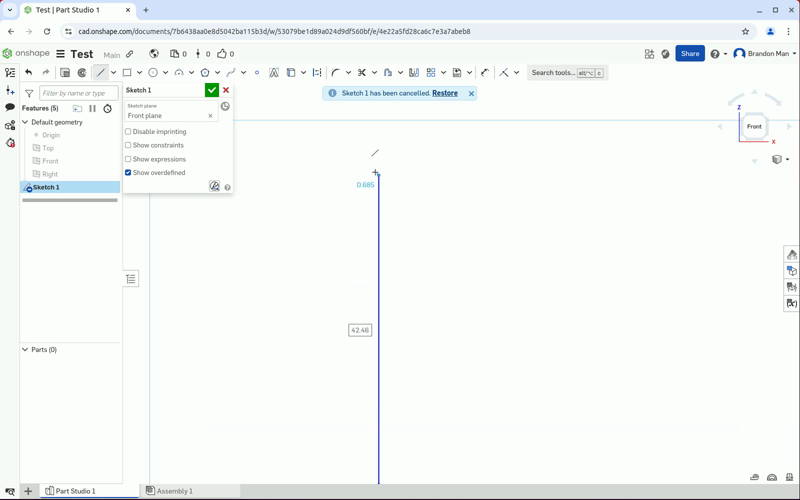
scroll(6)
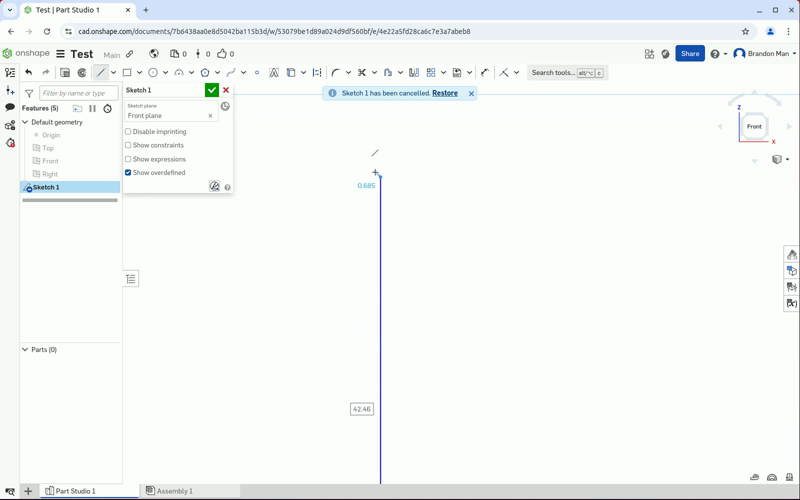
scroll(6)
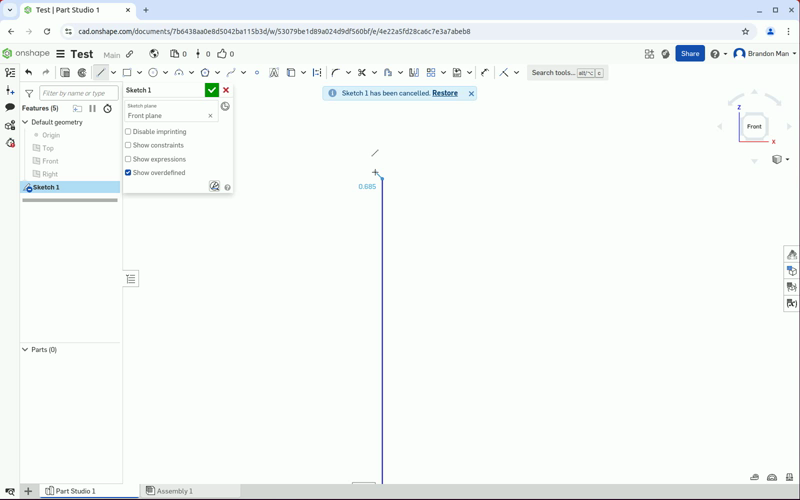
scroll(6)
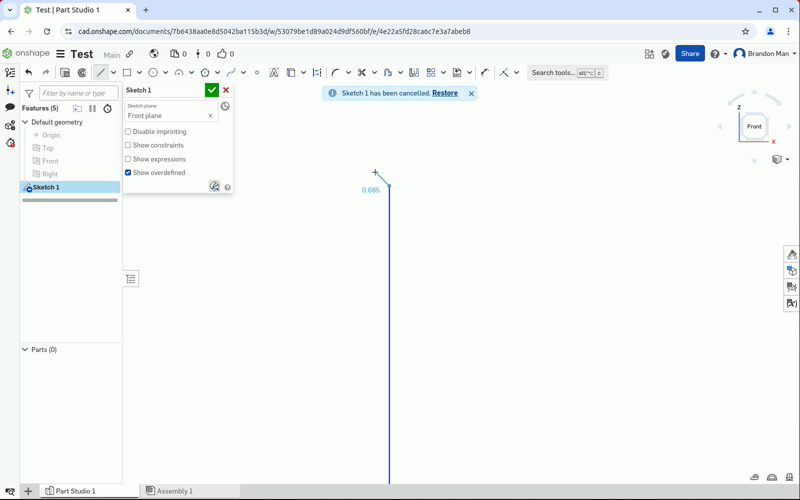
scroll(6)
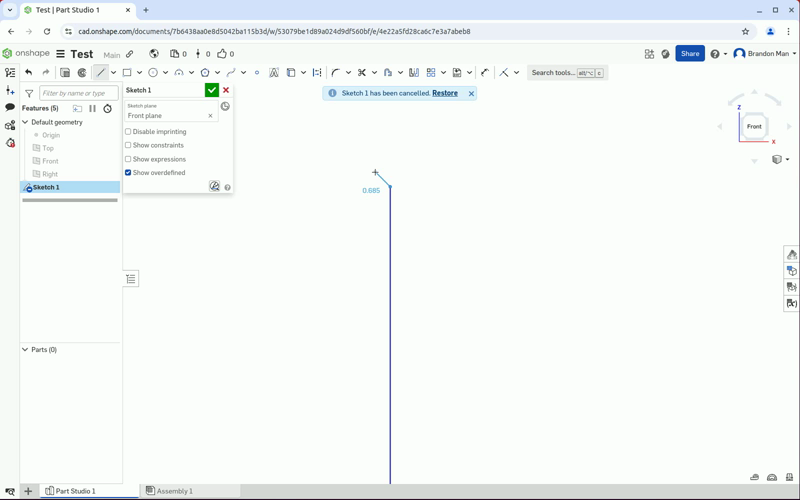
scroll(6)
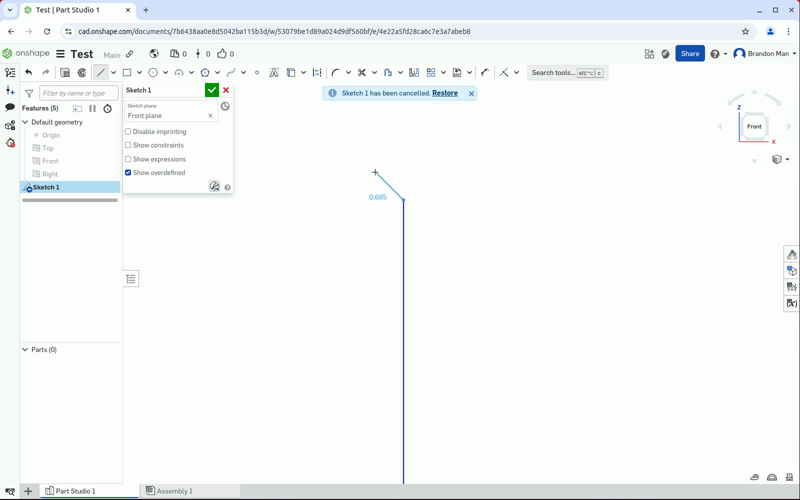
click(375, 171)
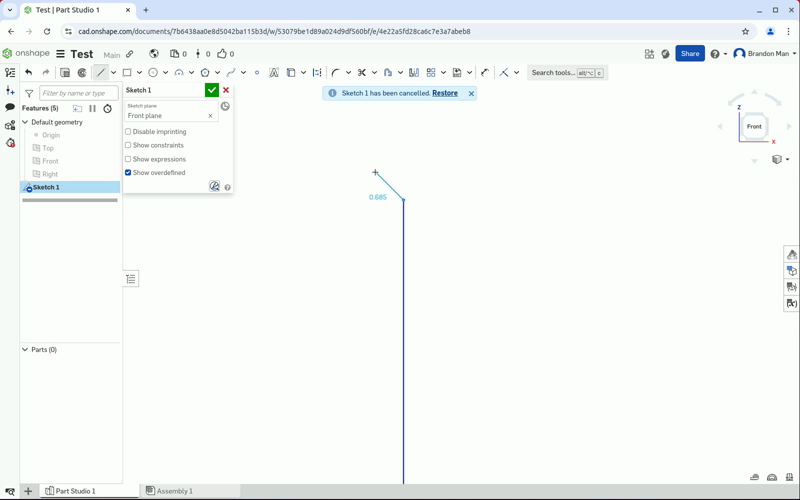
scroll(-6)
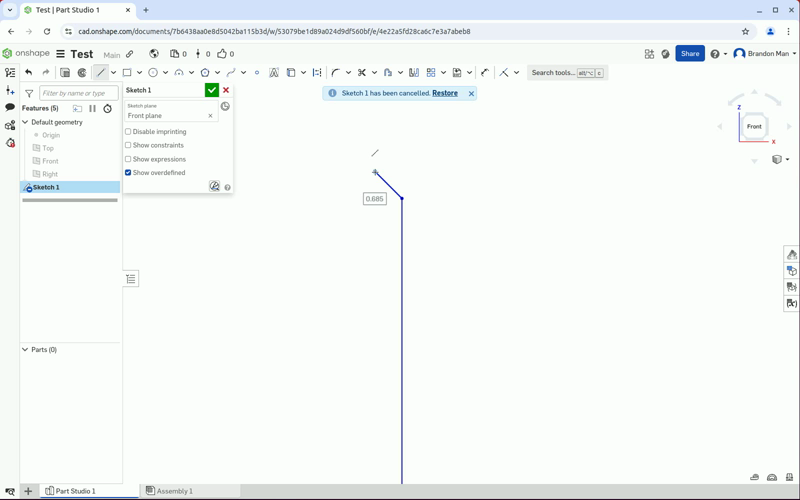
scroll(-6)
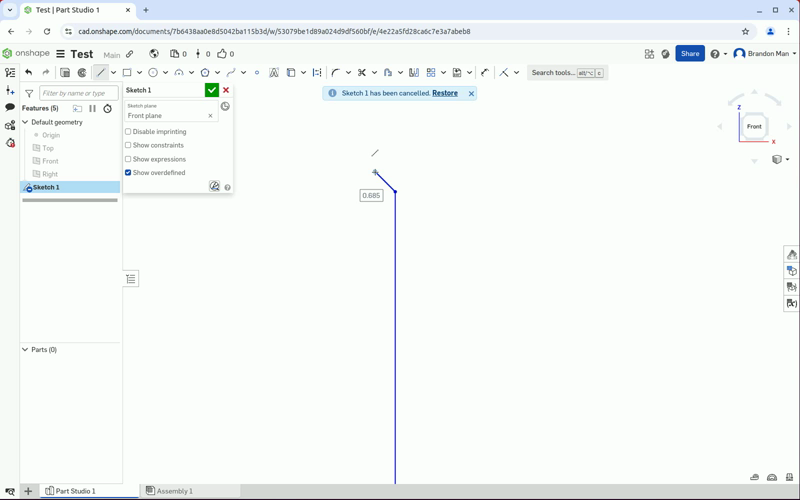
scroll(-6)
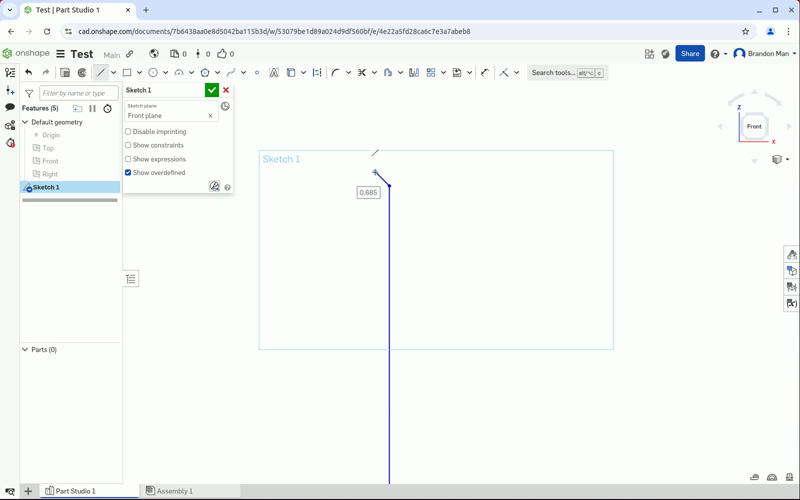
scroll(-6)
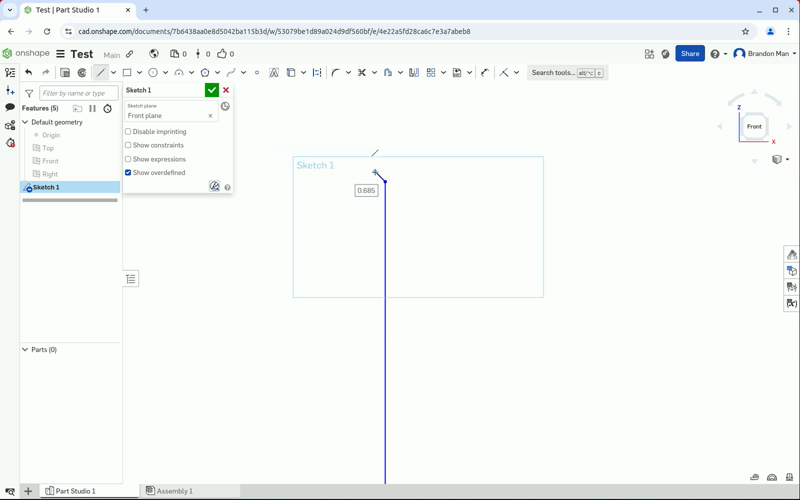
scroll(-6)
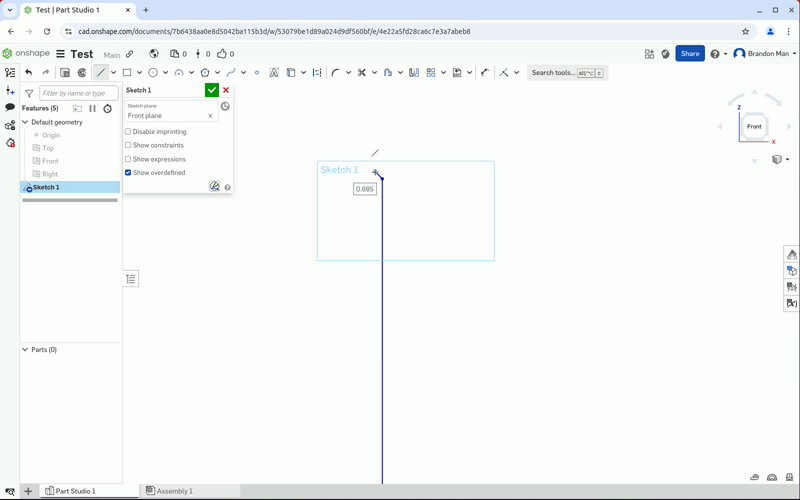
scroll(-6)
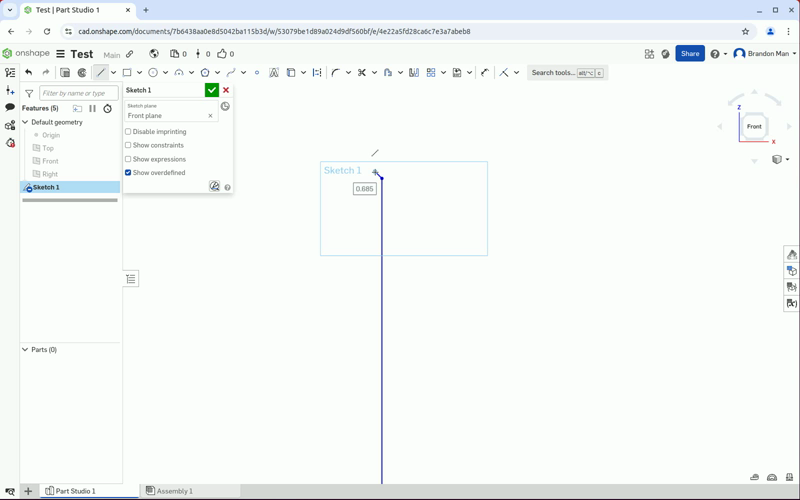
scroll(-6)
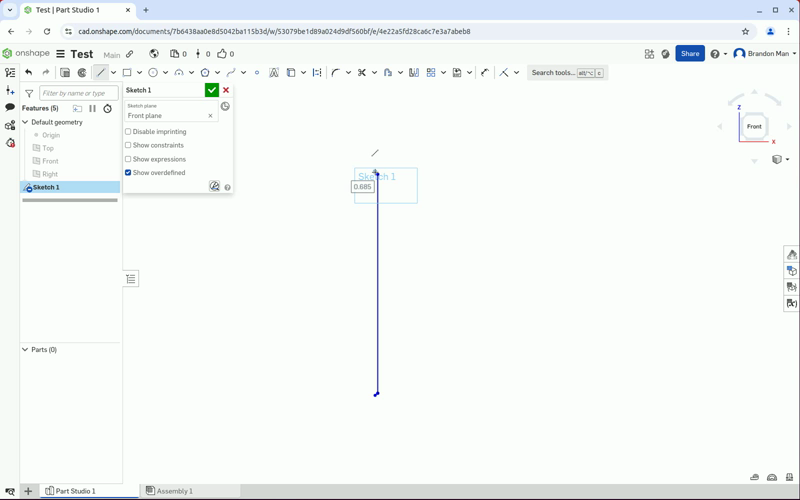
key_up(shift)
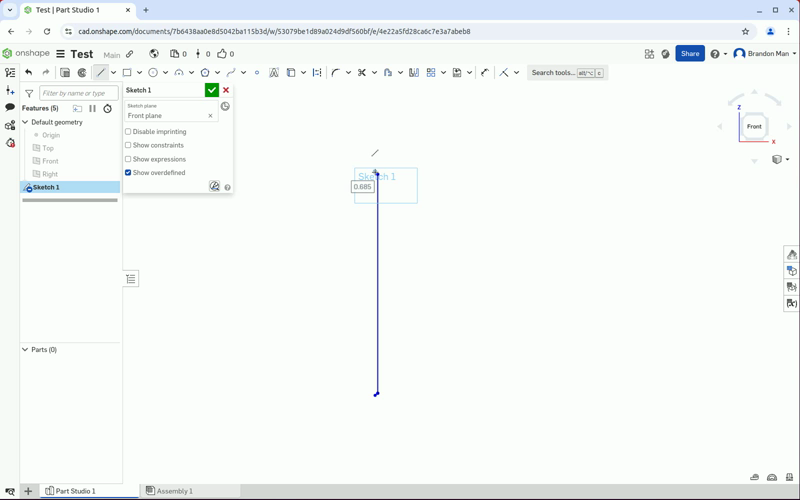
key_down(shift)
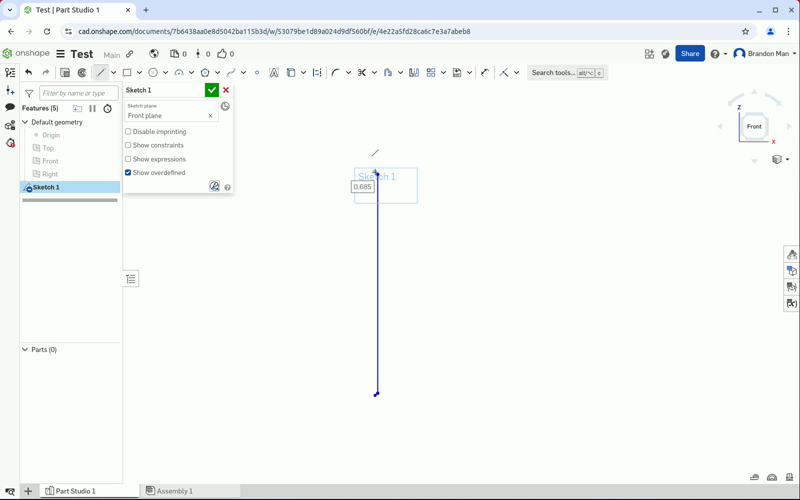
mouse_move(375, 395)
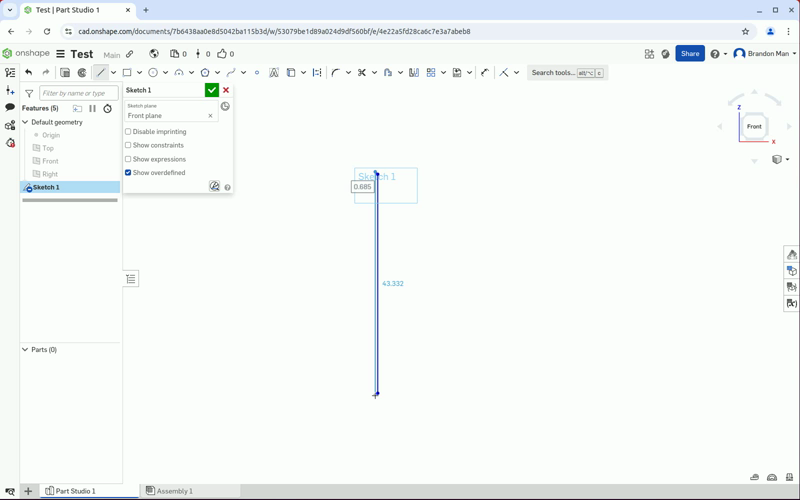
scroll(6)
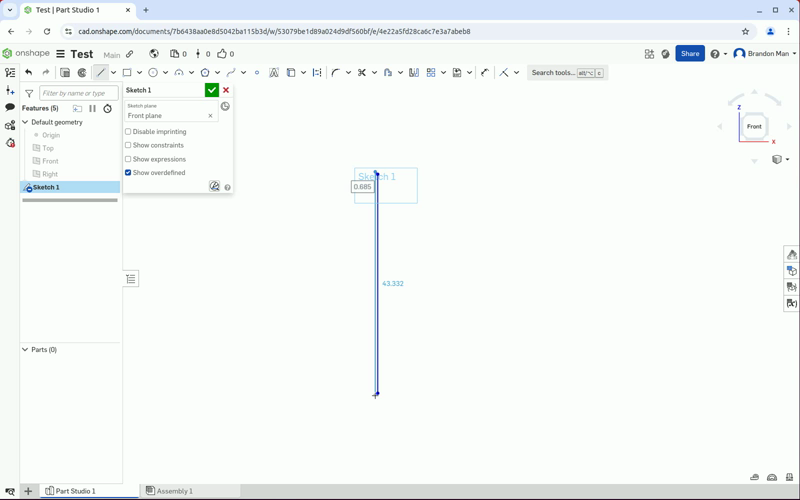
scroll(6)
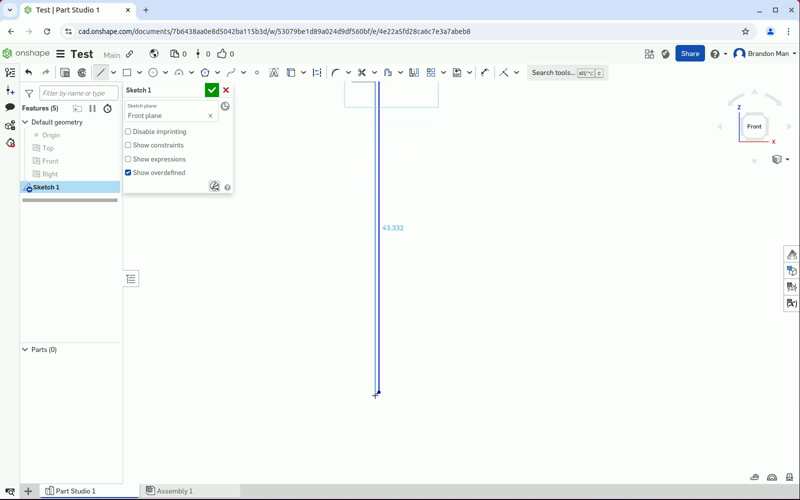
scroll(6)
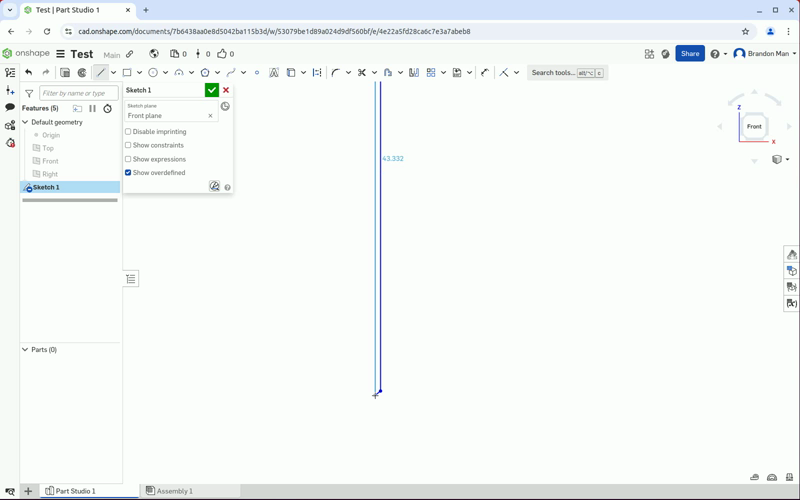
scroll(6)
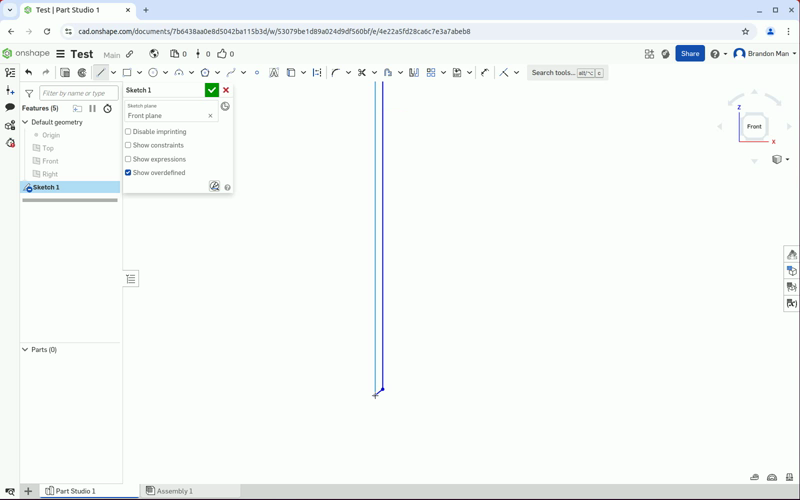
scroll(6)
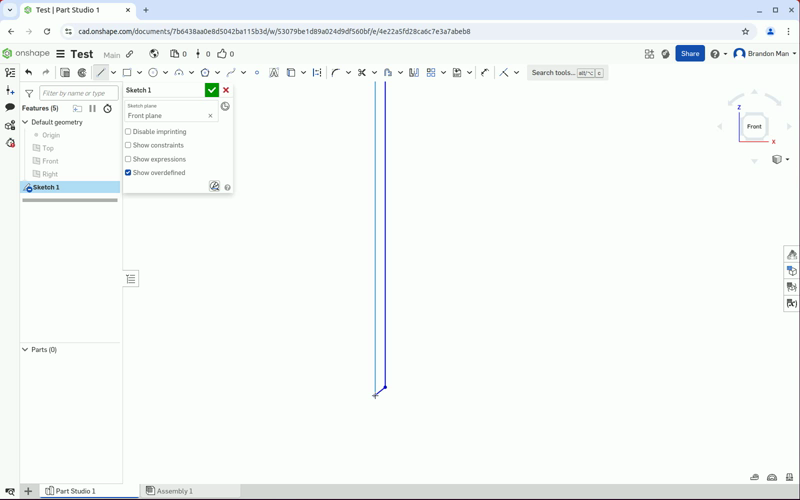
scroll(6)
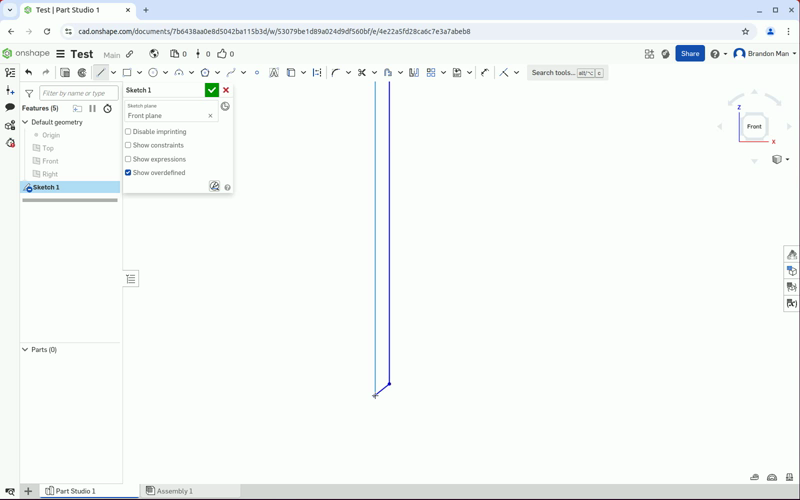
scroll(6)
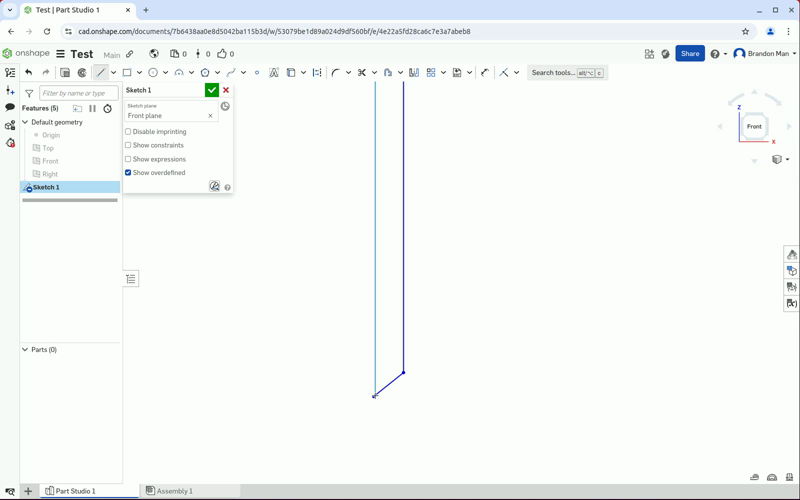
key_up(shift)
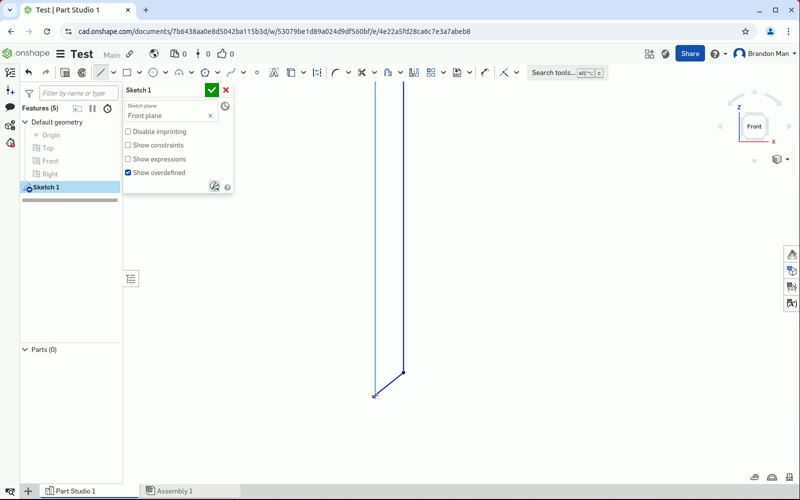
click(375, 395)
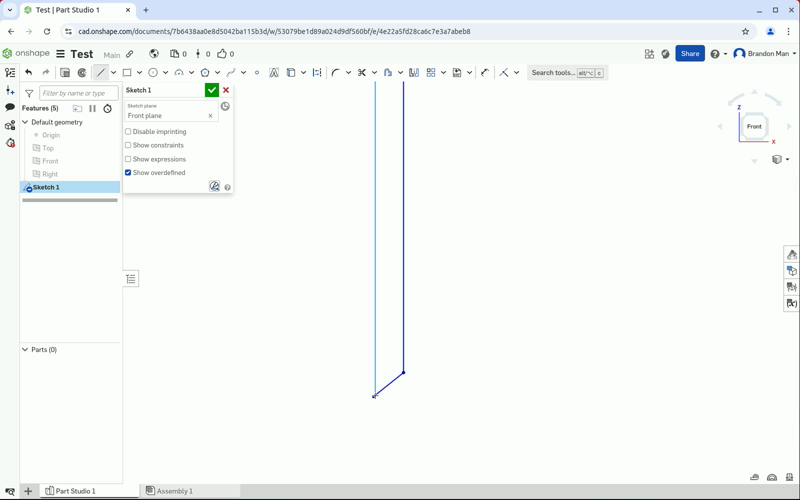
scroll(-6)
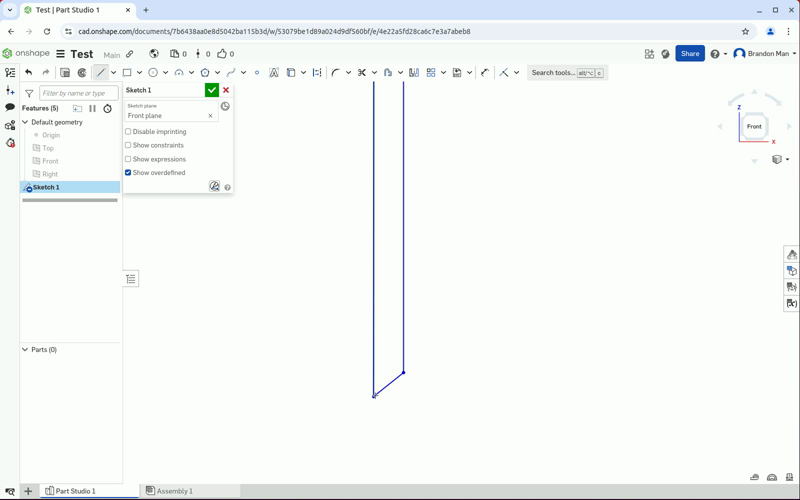
scroll(-6)
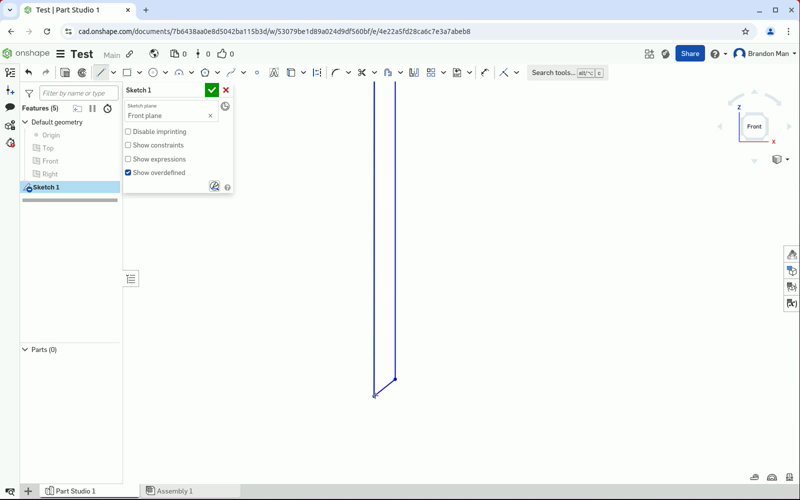
scroll(-6)
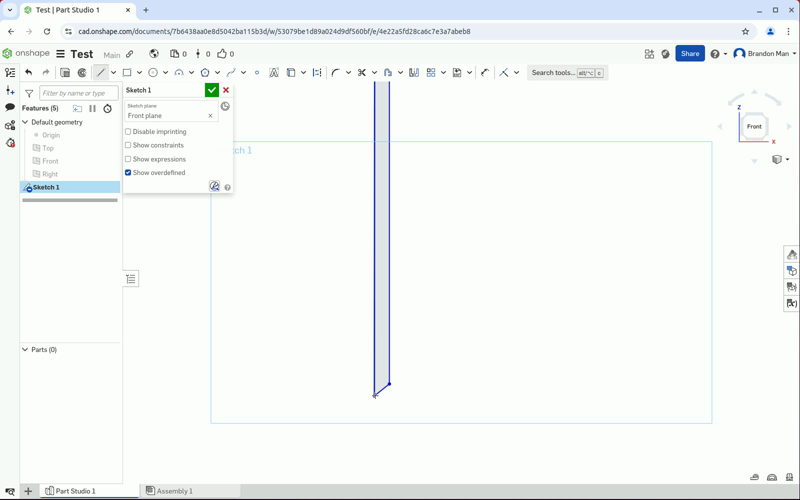
scroll(-6)
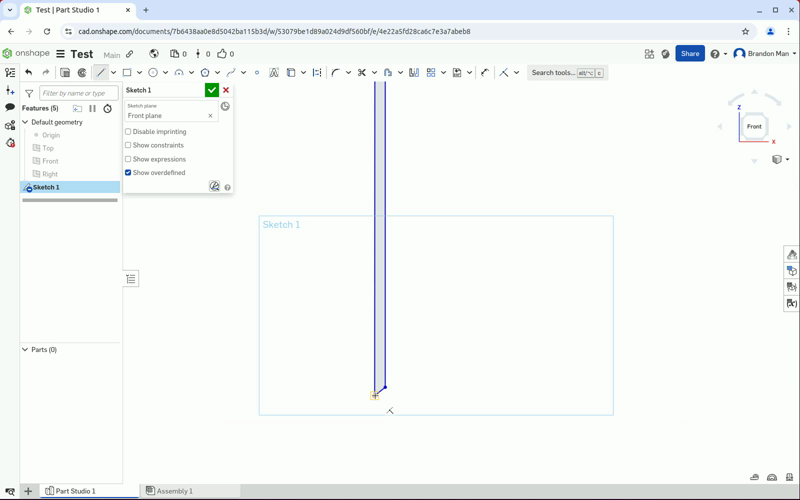
scroll(-6)
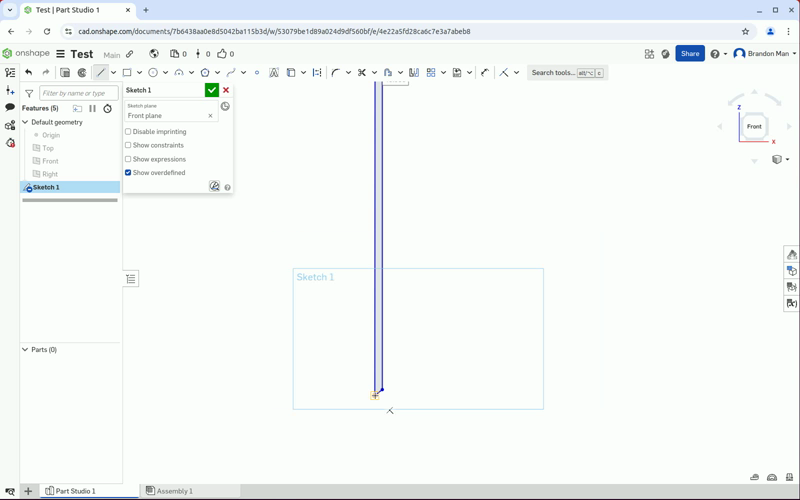
scroll(-6)
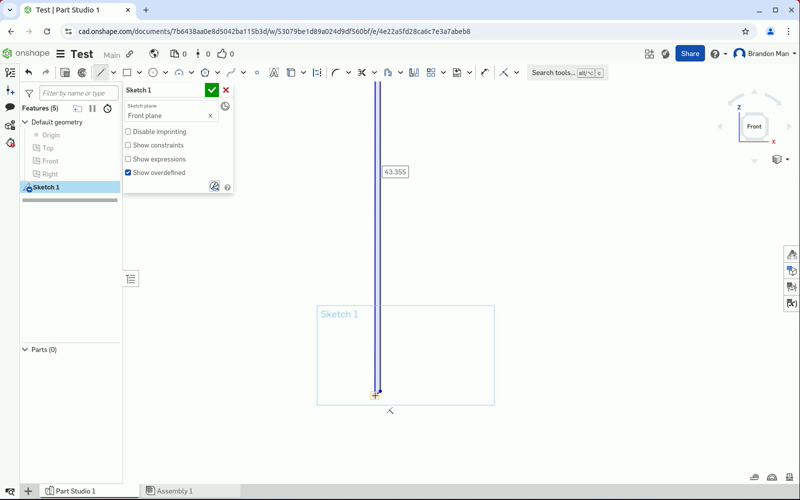
scroll(-6)
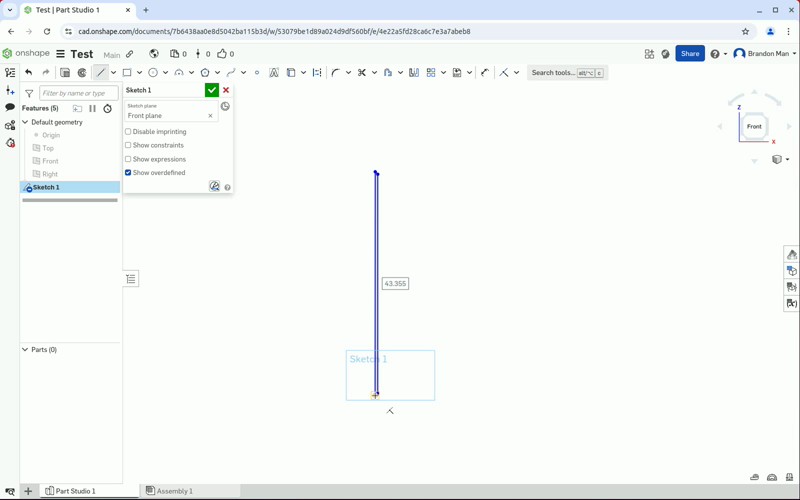
key(esc)
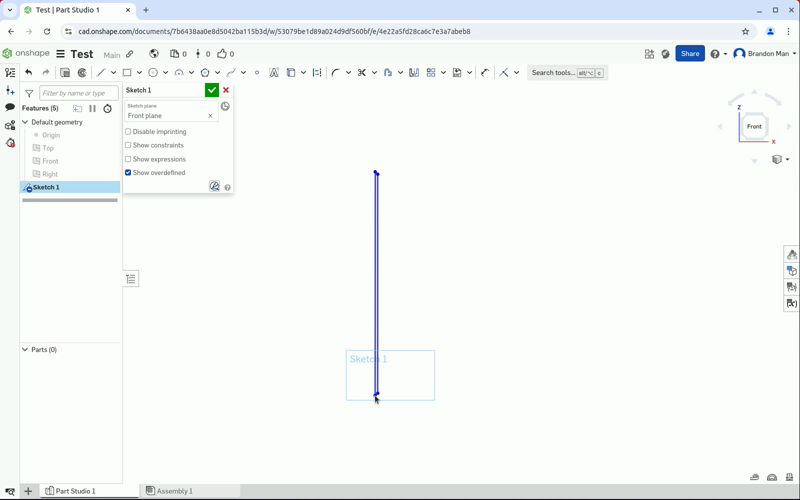
mouse_move(376, 348)
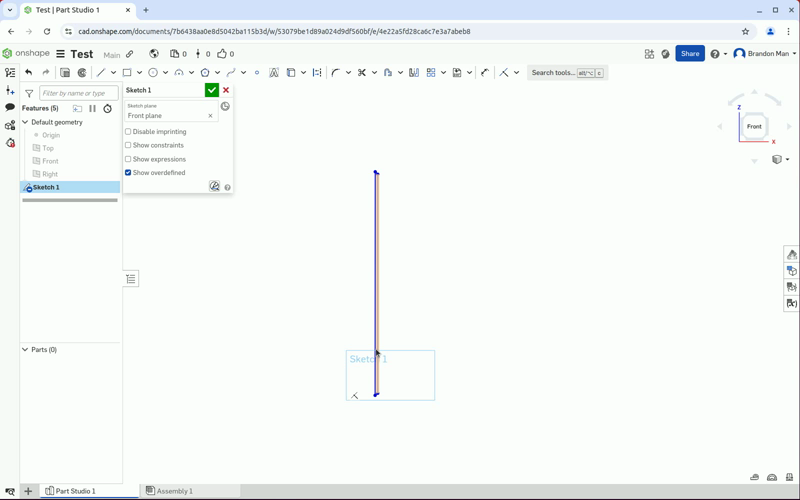
scroll(6)
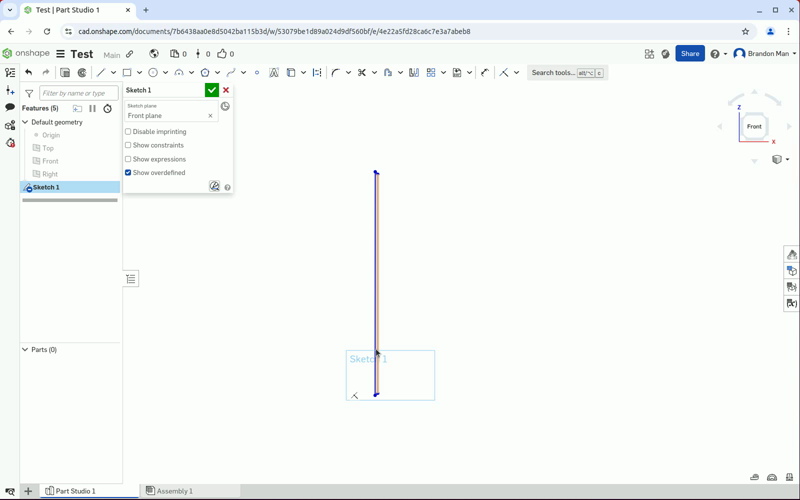
scroll(6)
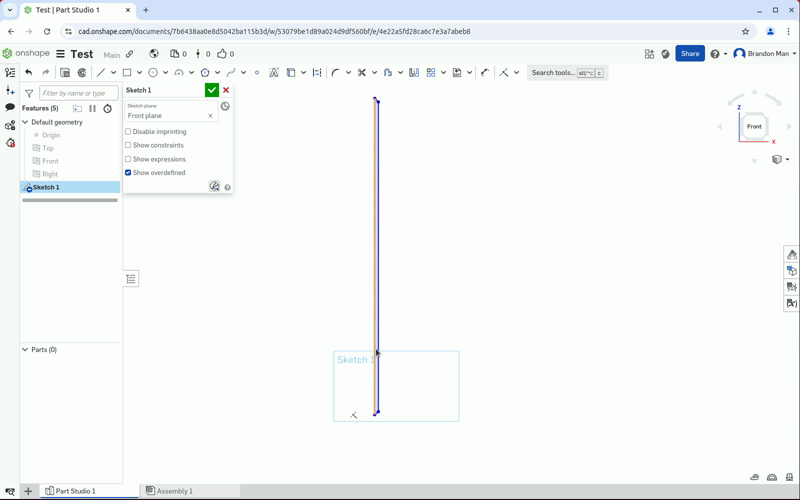
scroll(6)
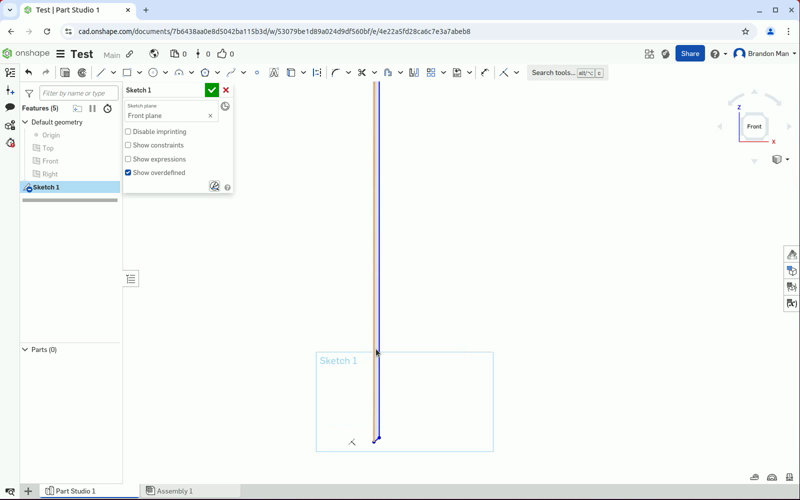
scroll(6)
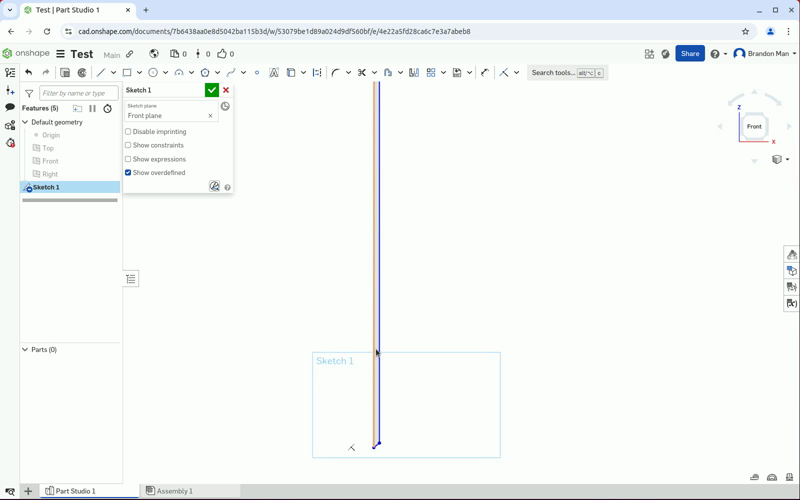
scroll(6)
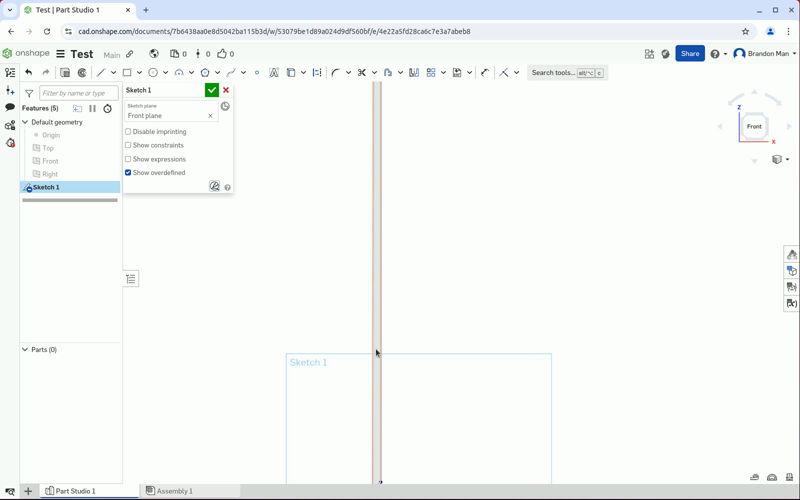
scroll(6)
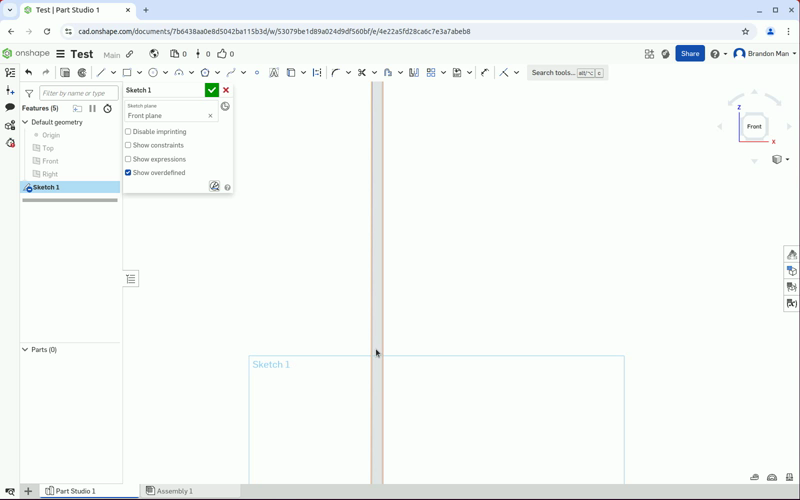
scroll(6)
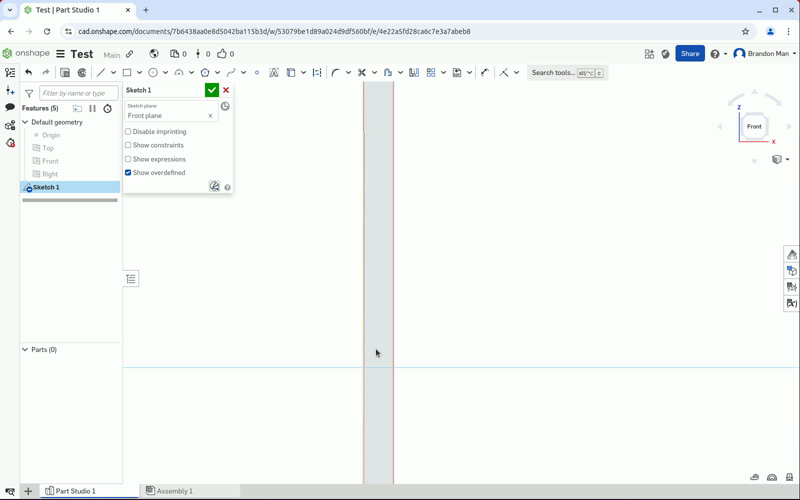
click(376, 348)
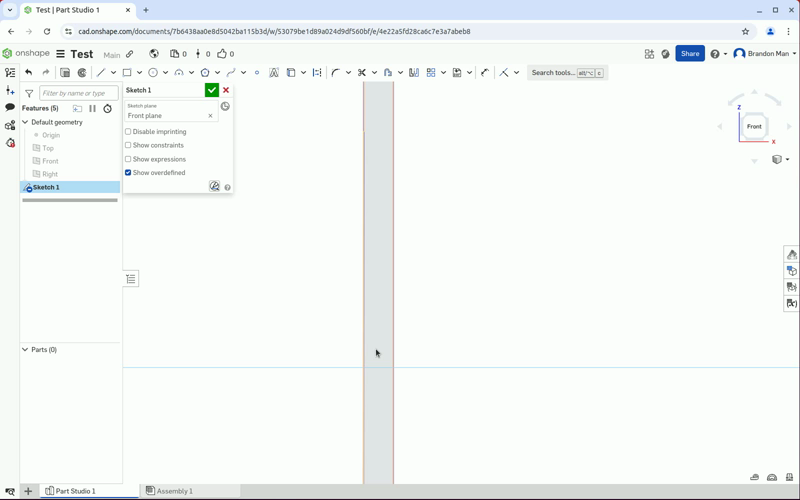
scroll(-6)
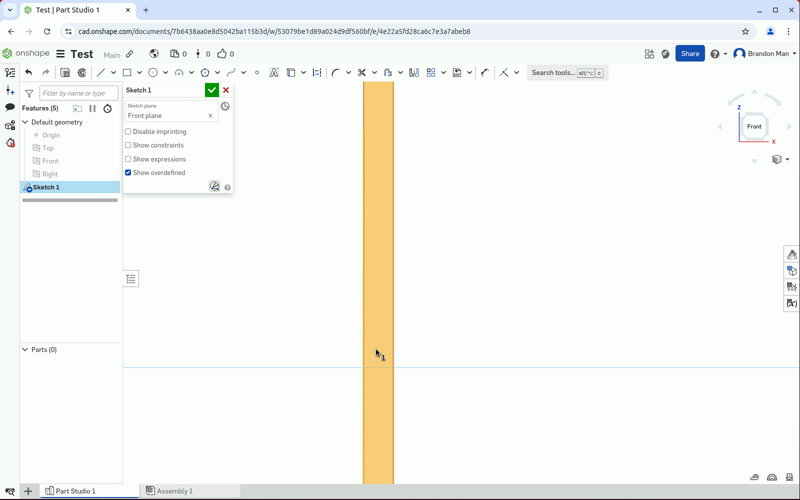
scroll(-6)
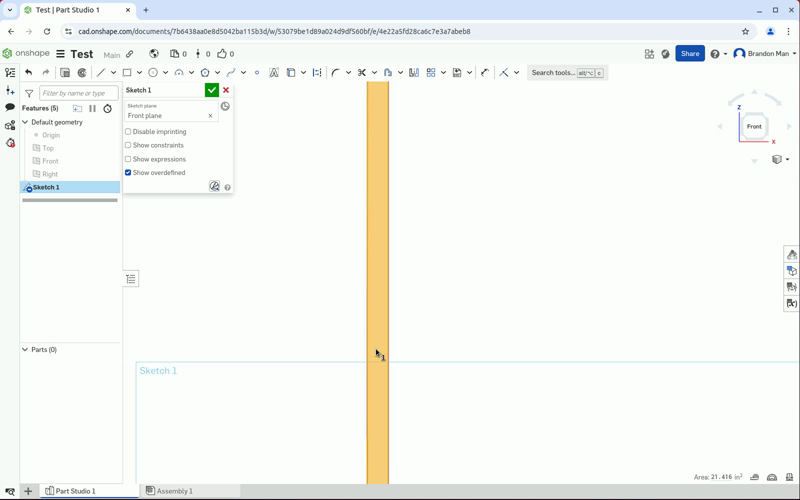
scroll(-6)
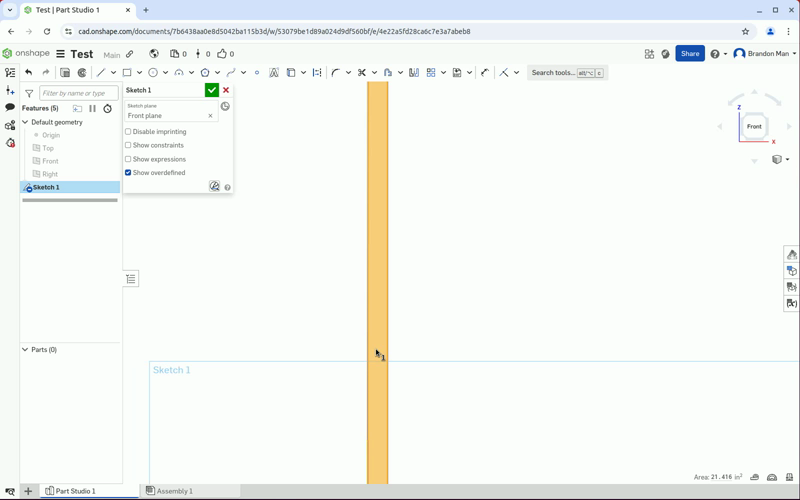
scroll(-6)
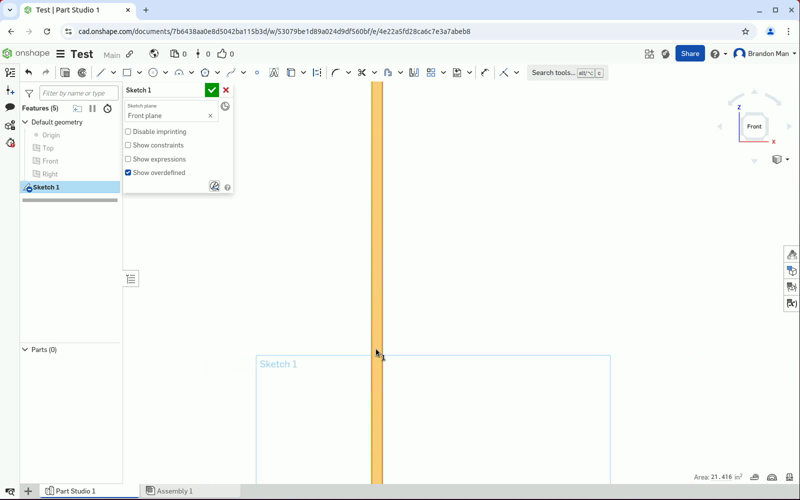
scroll(-6)
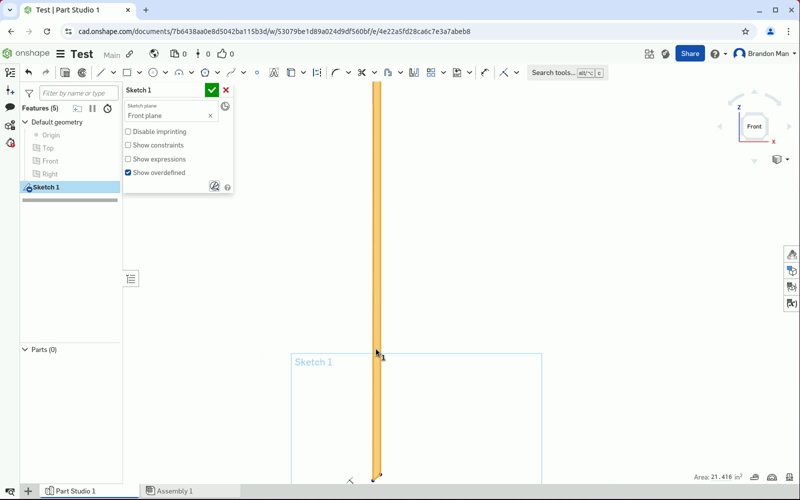
scroll(-6)
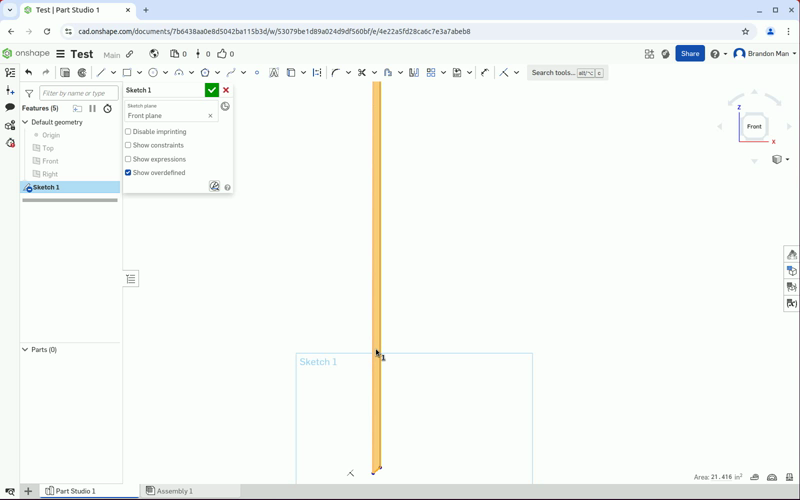
scroll(-6)
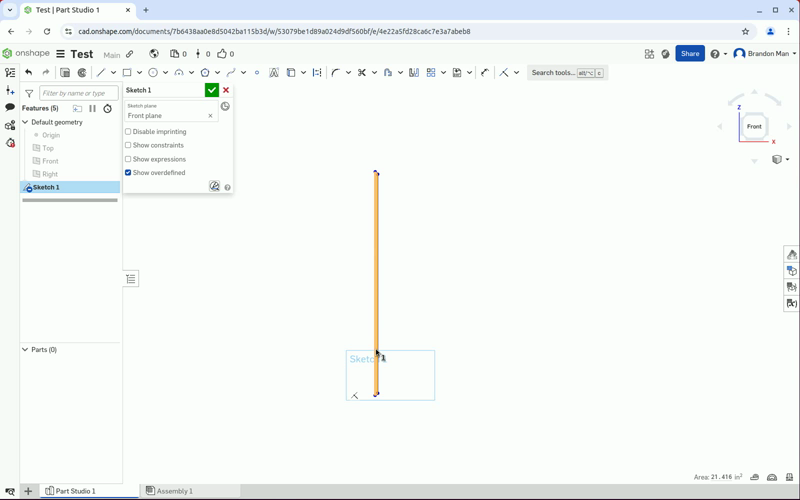
mouse_move(73, 352)
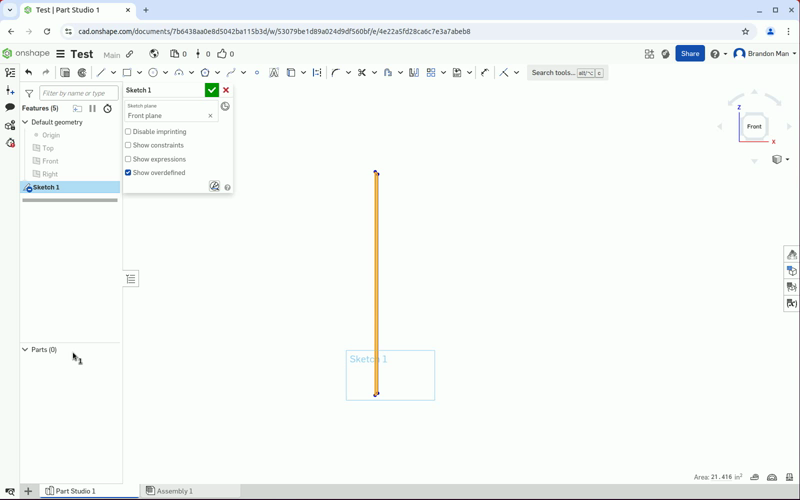
key(shift+y)
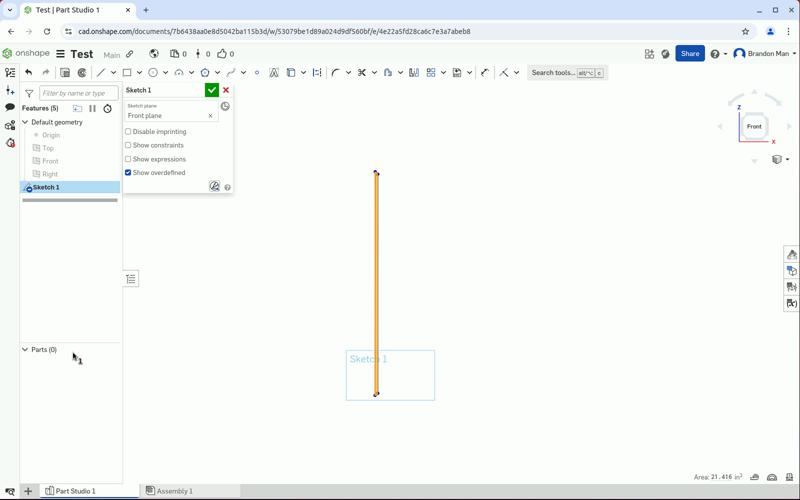
key(shift+e)
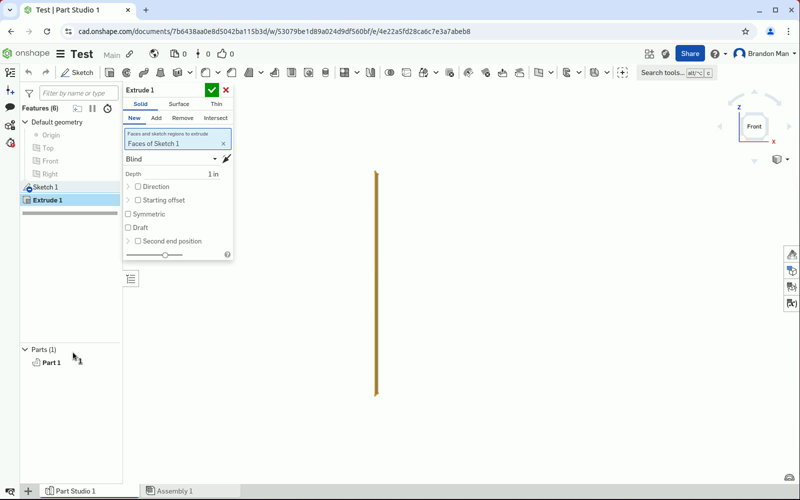
mouse_move(143, 106)
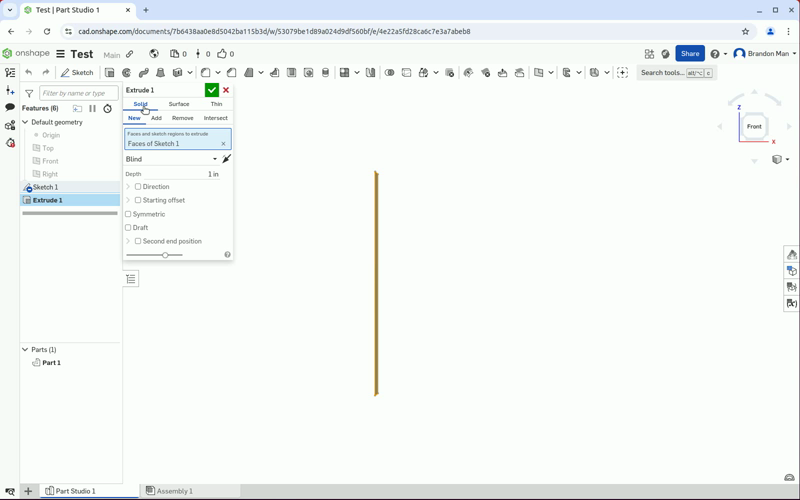
click(143, 106)
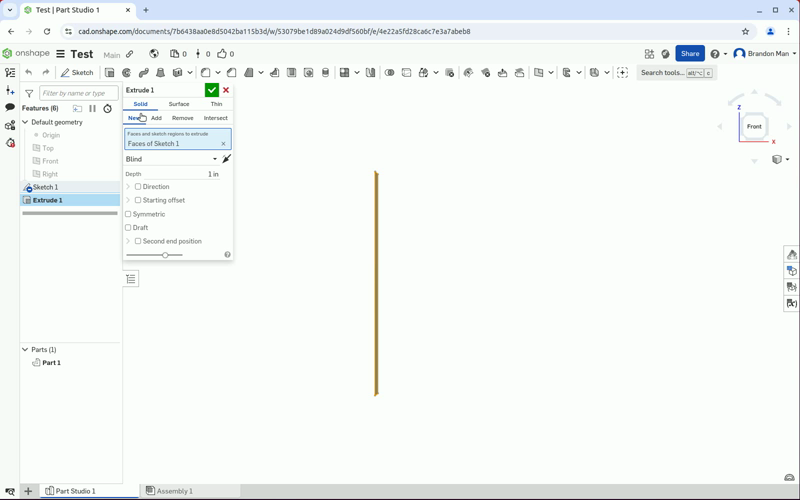
mouse_move(137, 120)
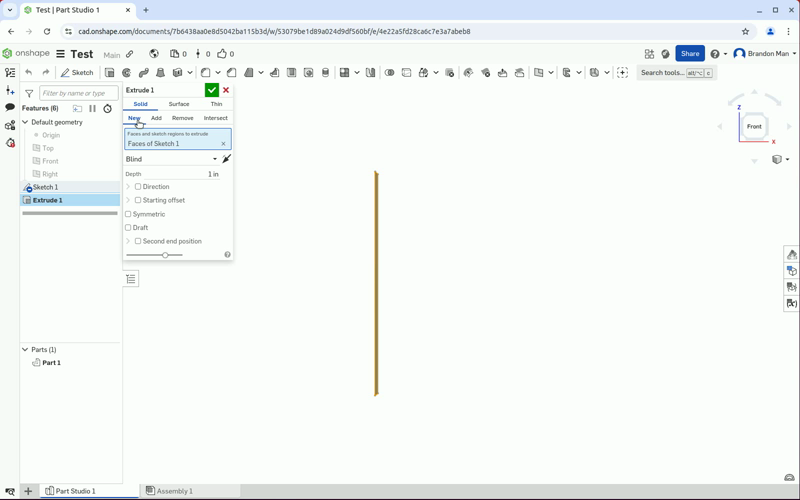
click(137, 120)
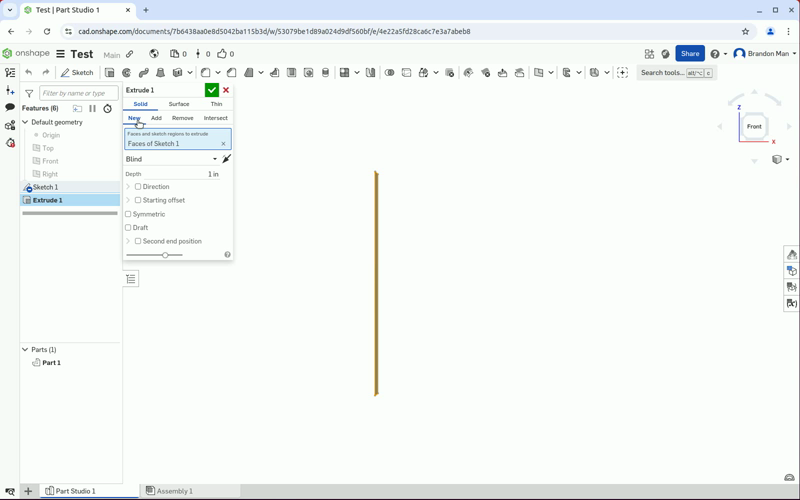
key(tab, 4)
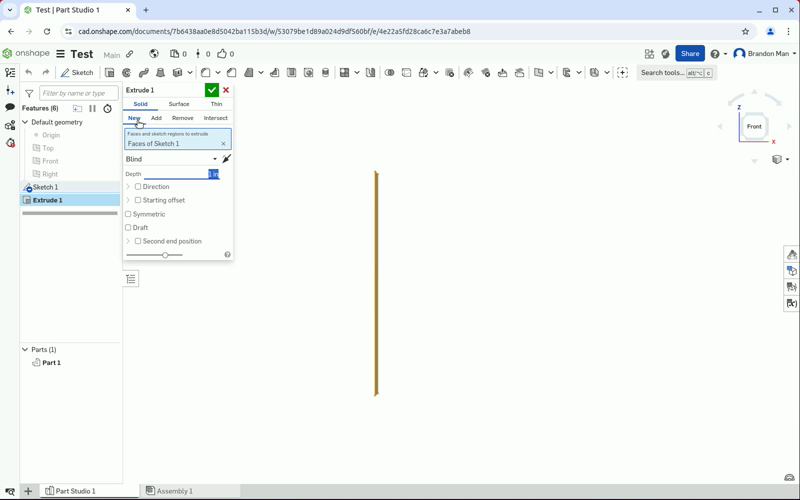
text(1.444)
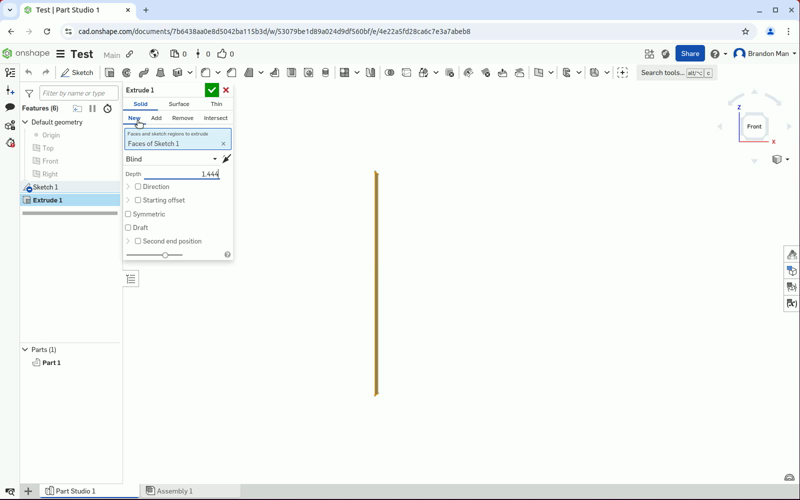
key(enter)
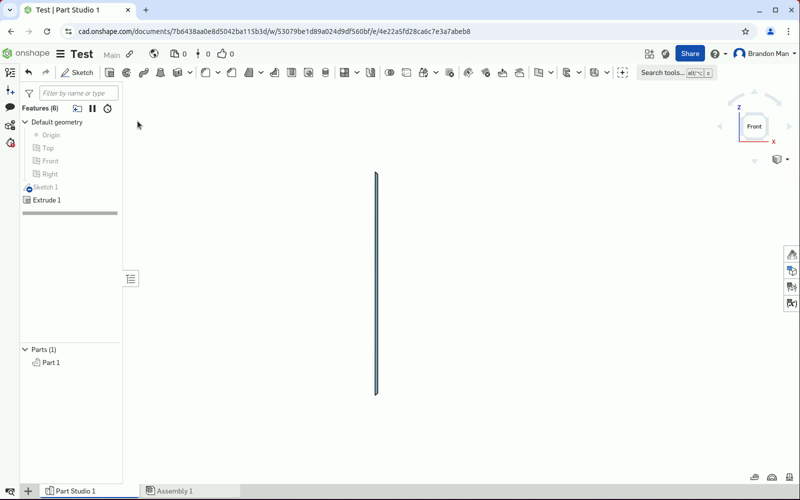
key(shift+h)
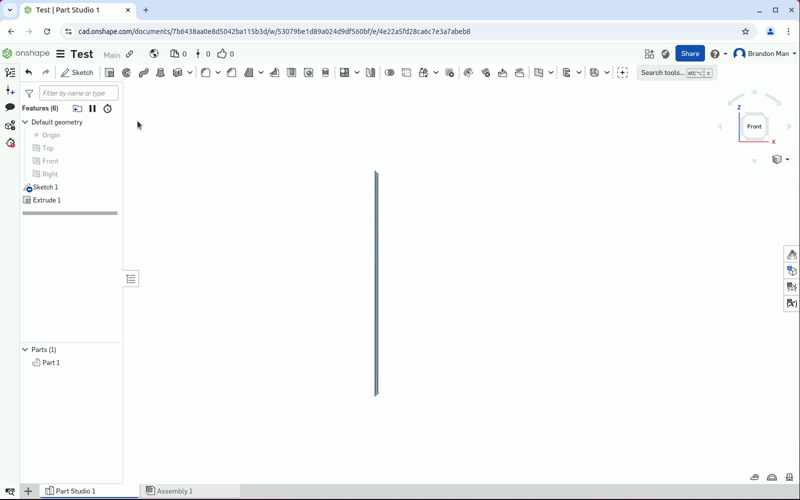
key(shift+h)
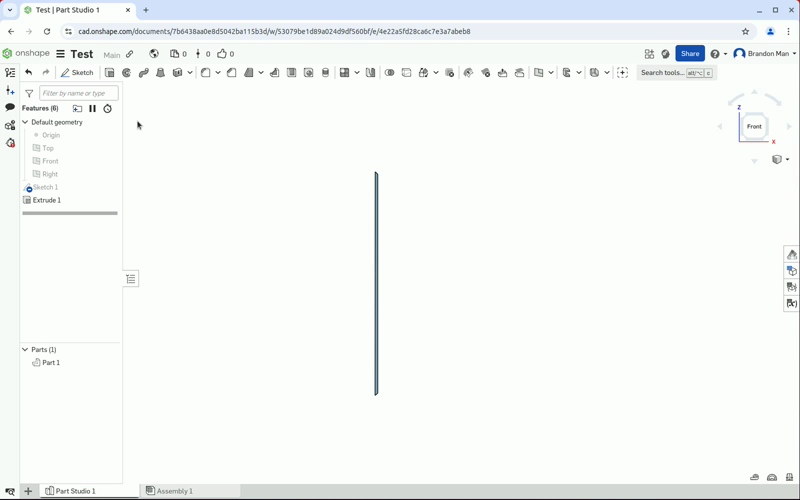
mouse_move(73, 189)
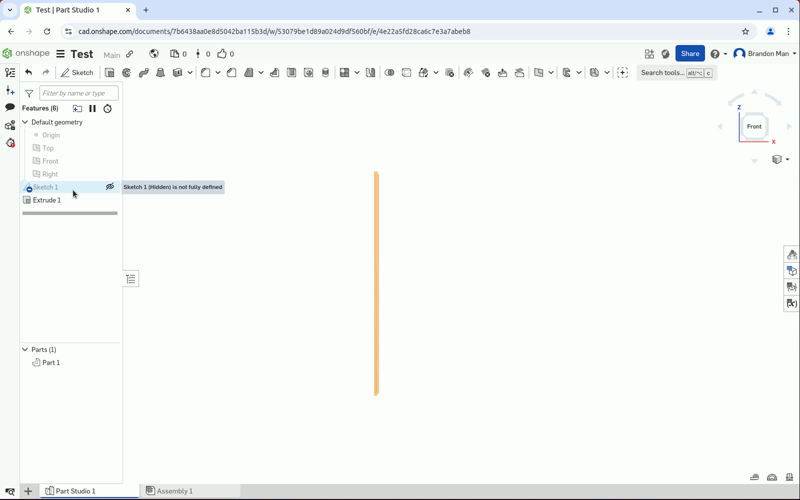
click(73, 189)
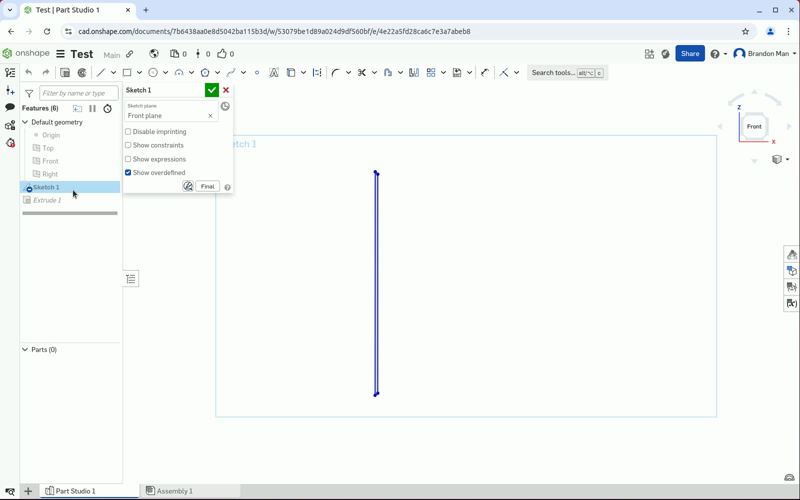
mouse_move(229, 92)
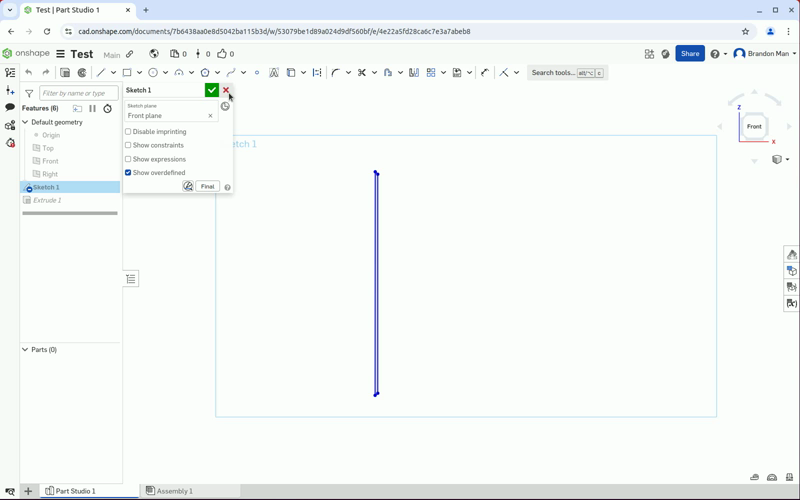
click(229, 92)
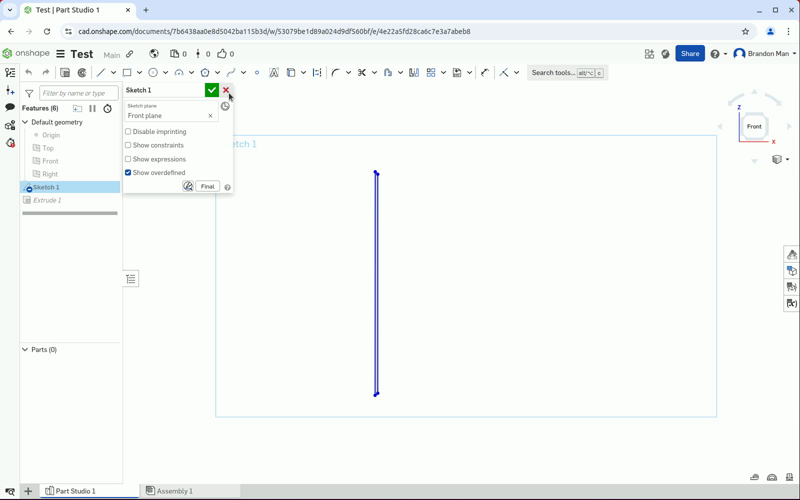
key(shift+s)
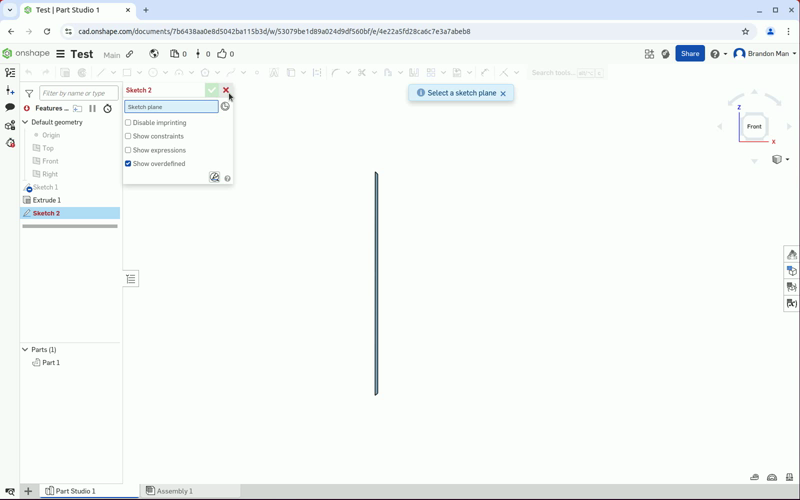
mouse_move(73, 163)
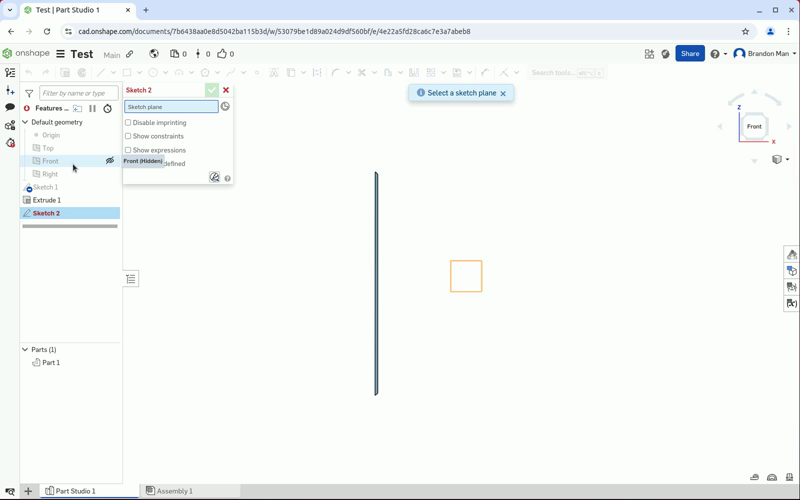
click(73, 163)
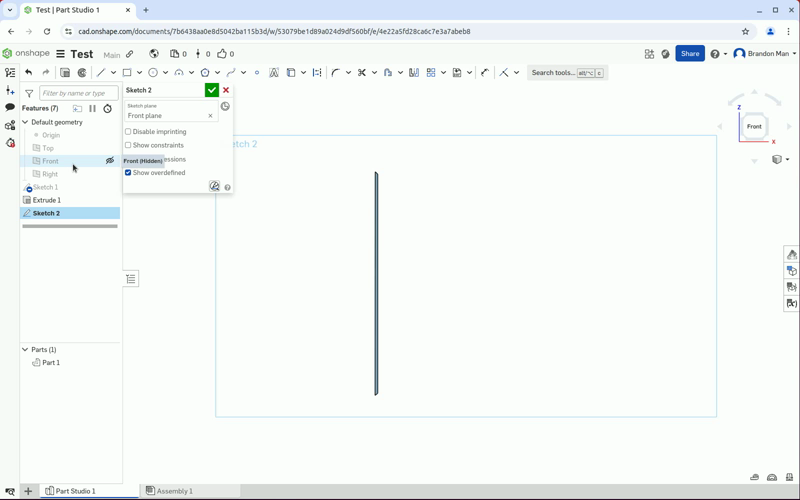
mouse_move(73, 352)
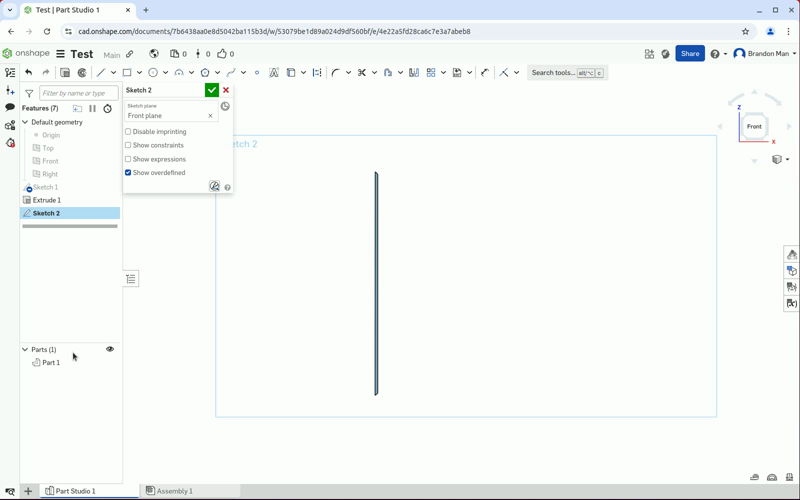
key(y)
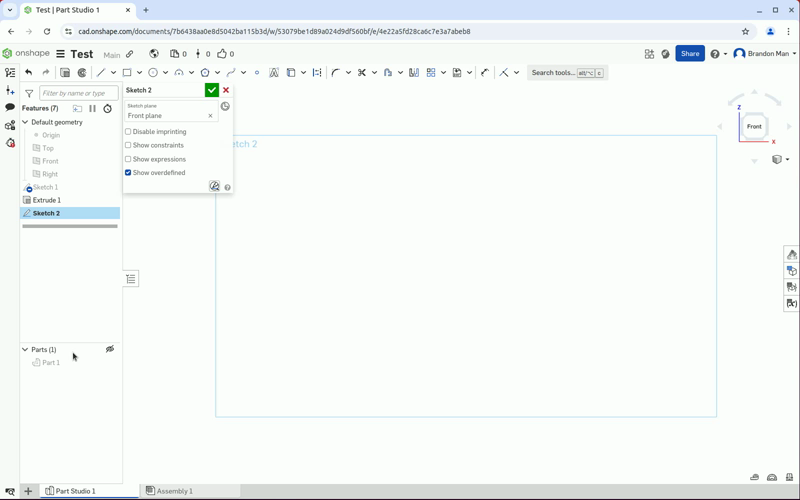
key(l)
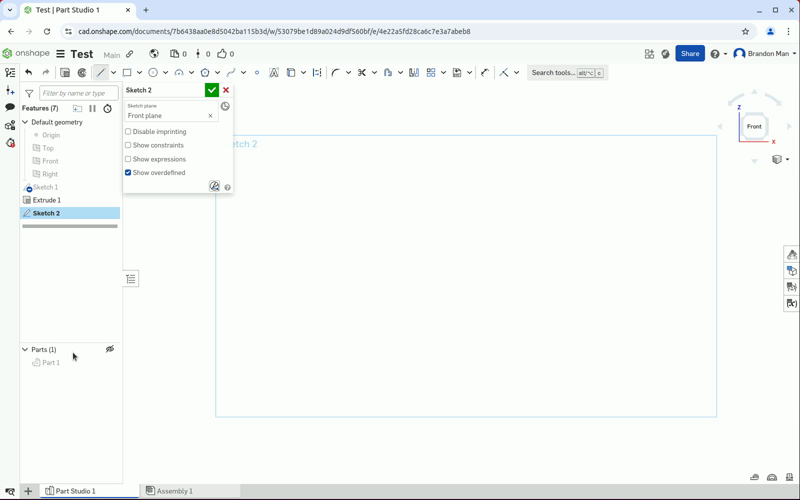
key_down(shift)
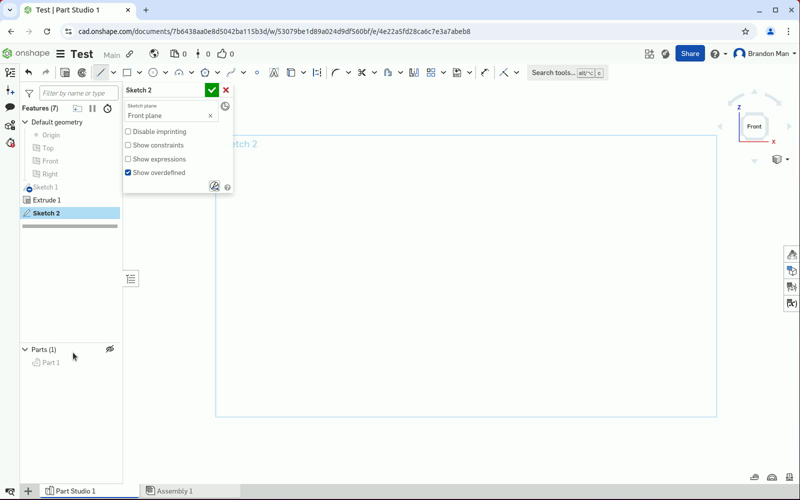
mouse_move(542, 391)
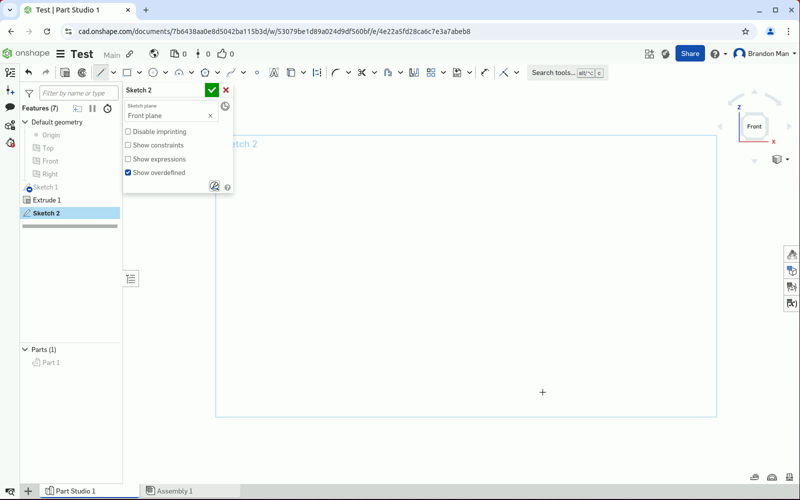
click(542, 391)
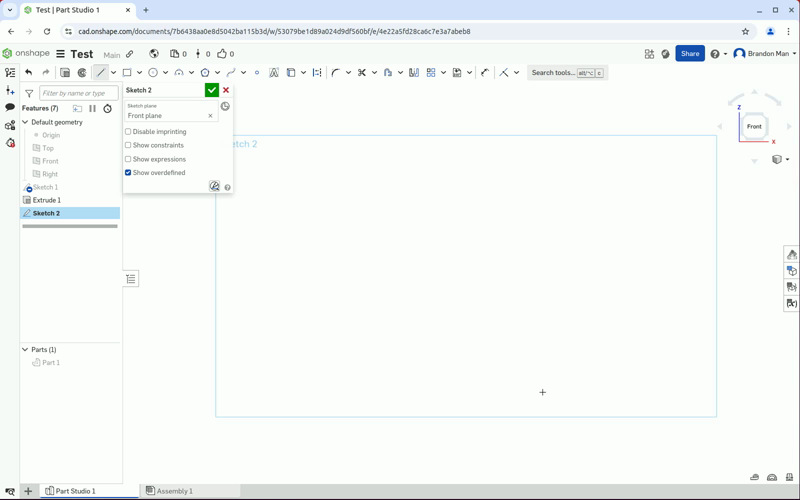
key_up(shift)
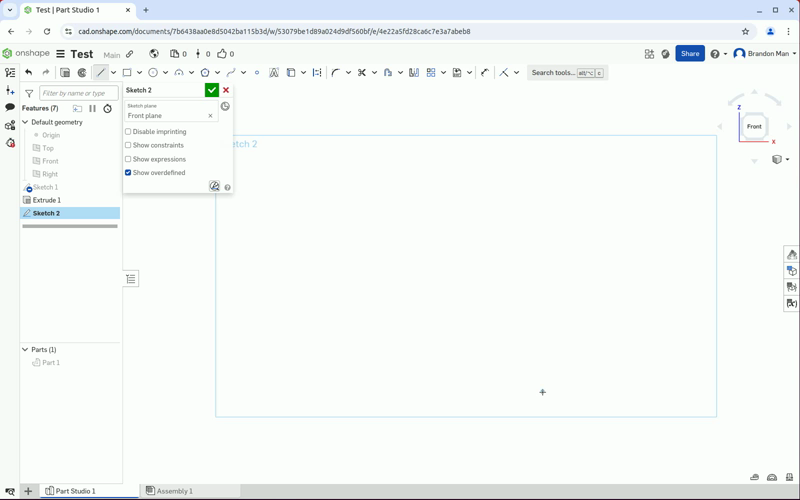
key_down(shift)
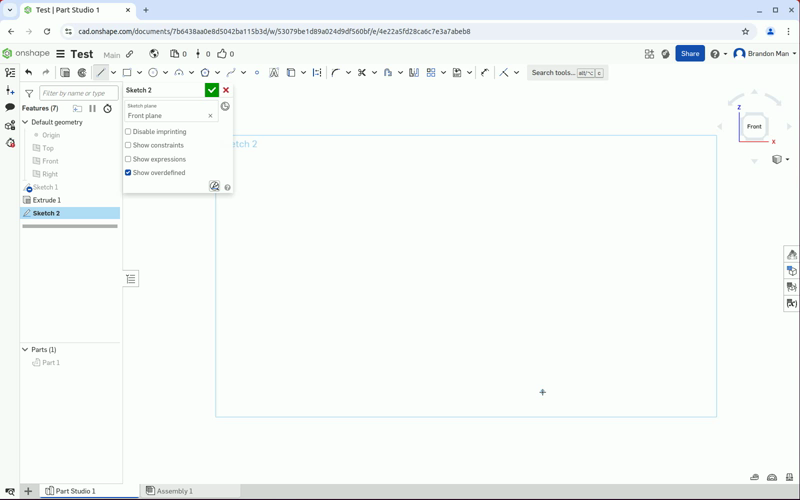
mouse_move(572, 391)
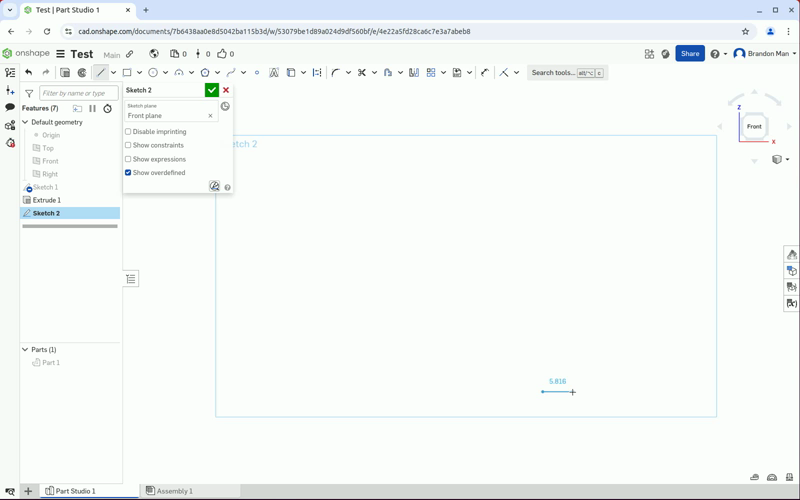
mouse_move(545, 394)
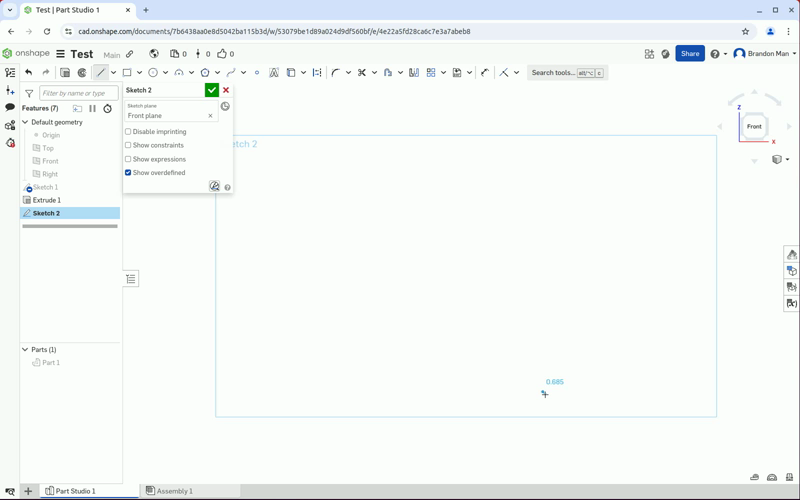
scroll(6)
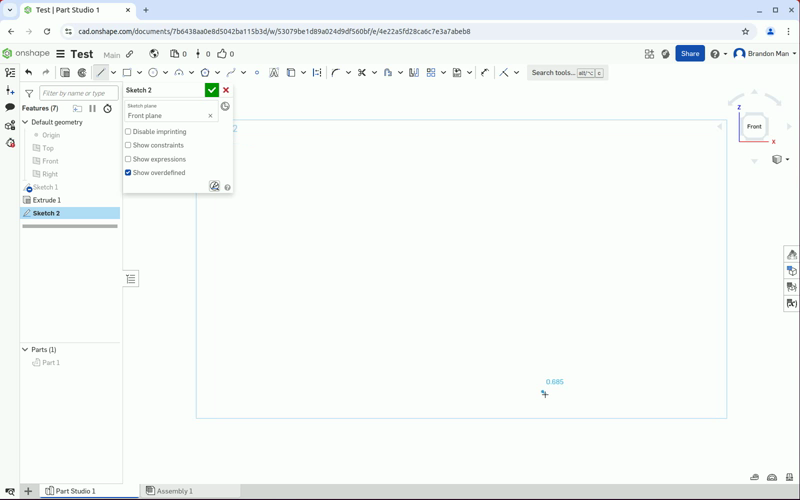
scroll(6)
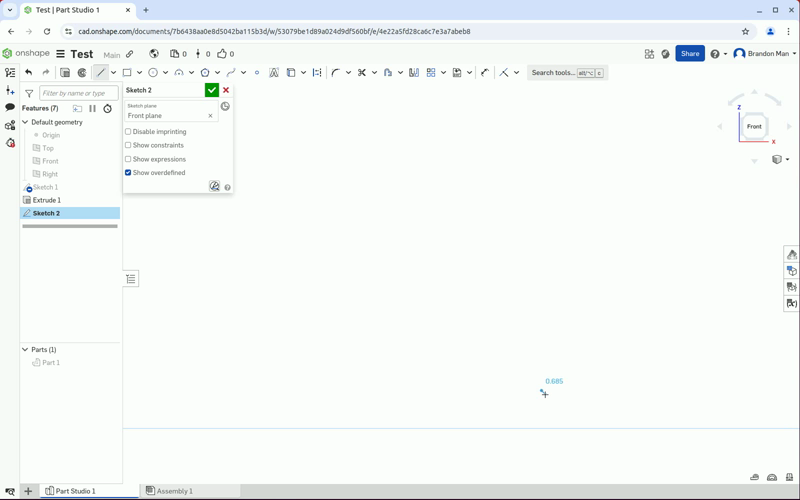
scroll(6)
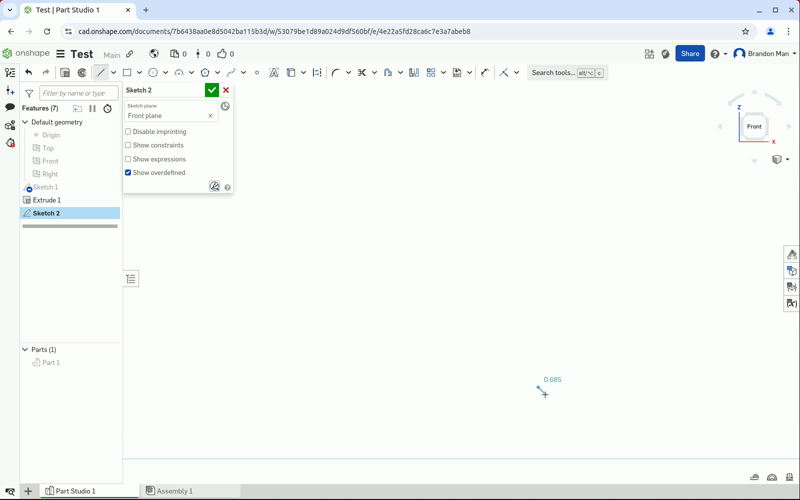
scroll(6)
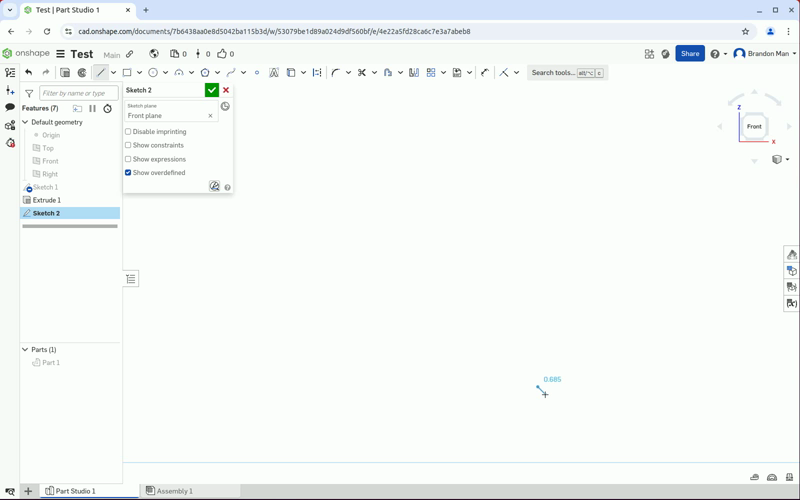
scroll(6)
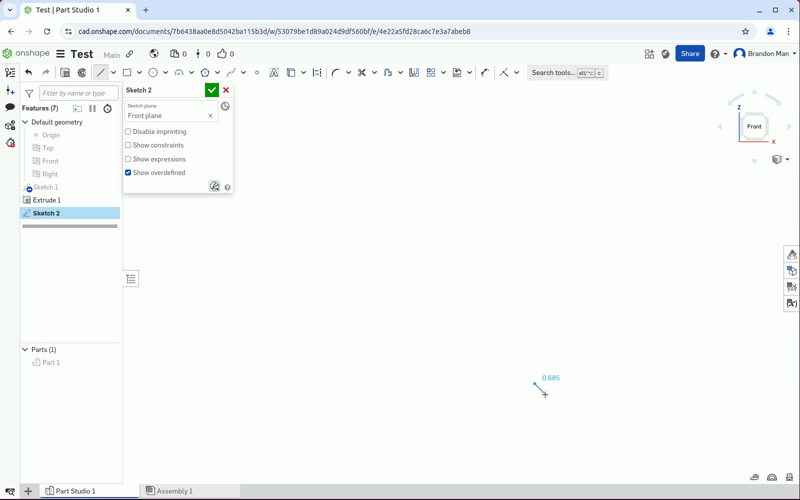
scroll(6)
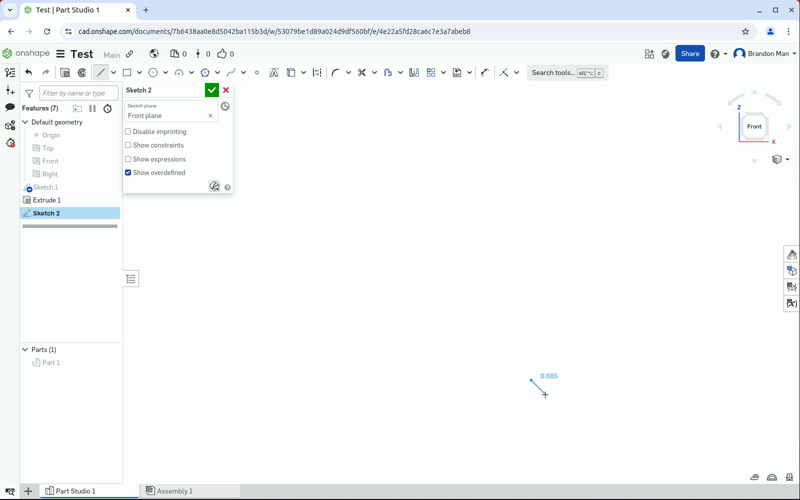
scroll(6)
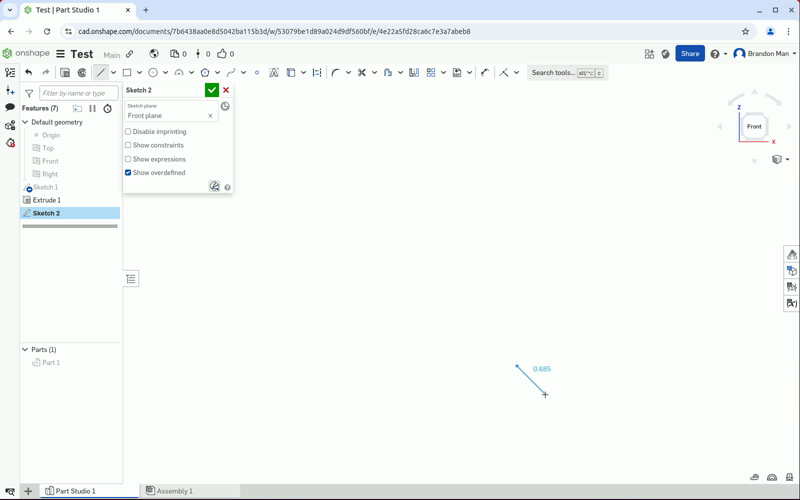
click(545, 394)
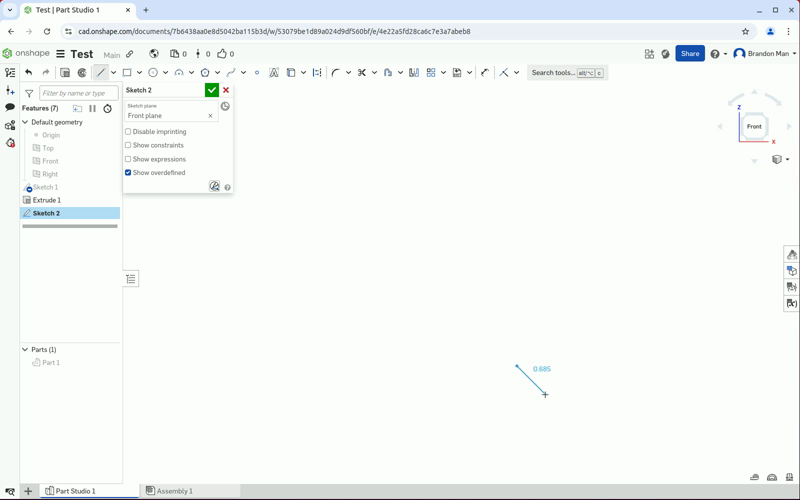
scroll(-6)
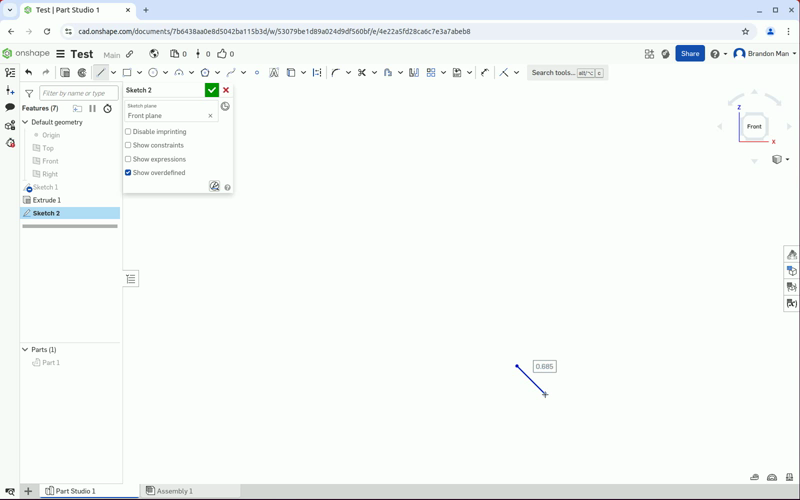
scroll(-6)
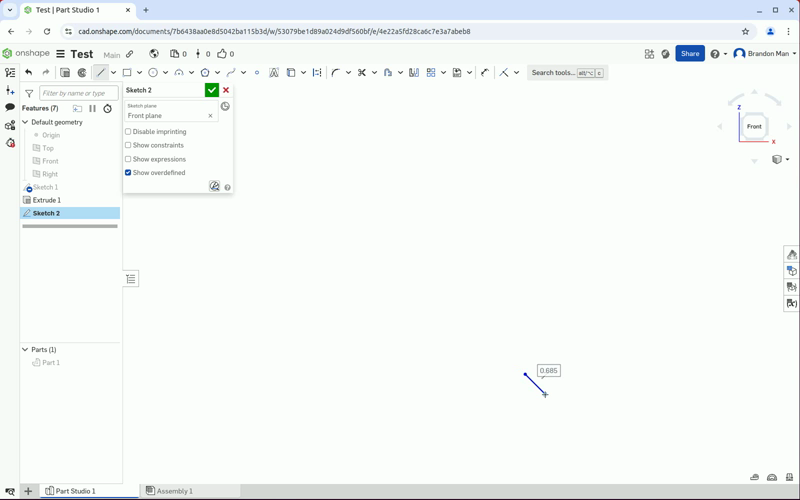
scroll(-6)
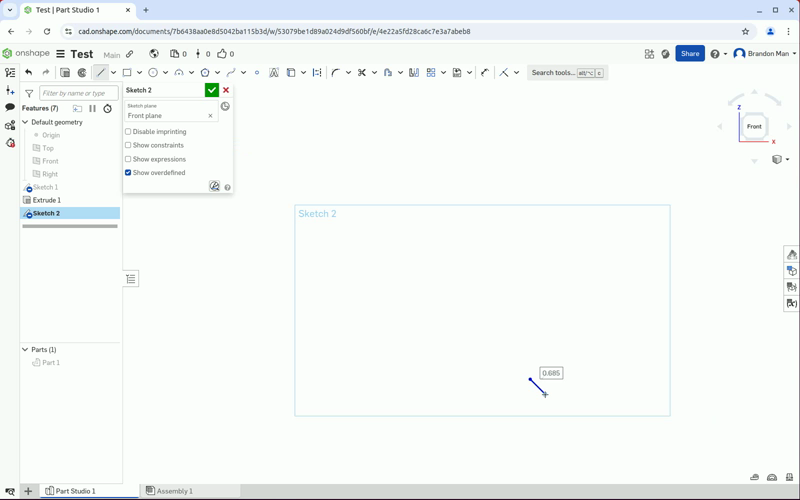
scroll(-6)
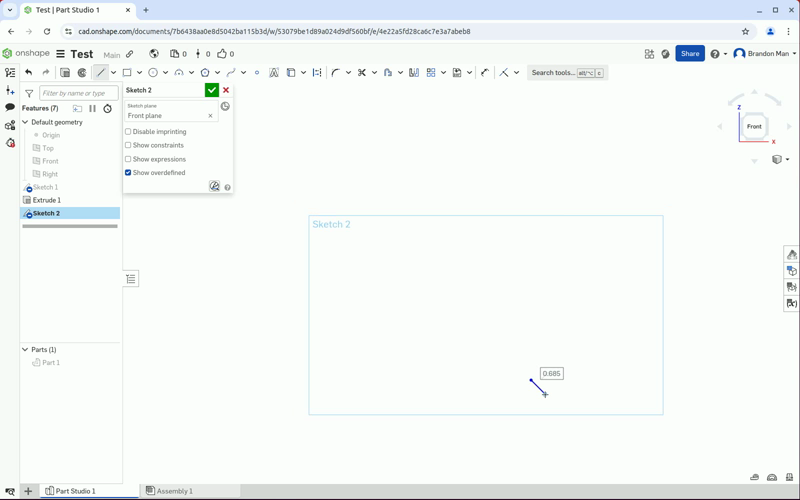
scroll(-6)
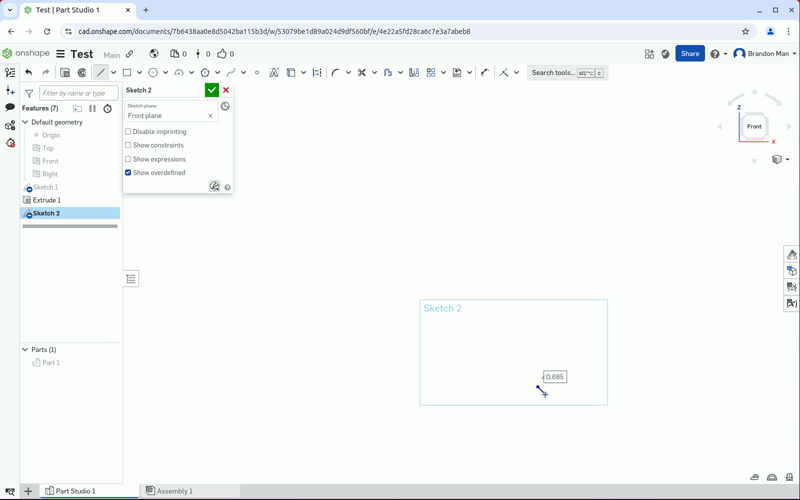
scroll(-6)
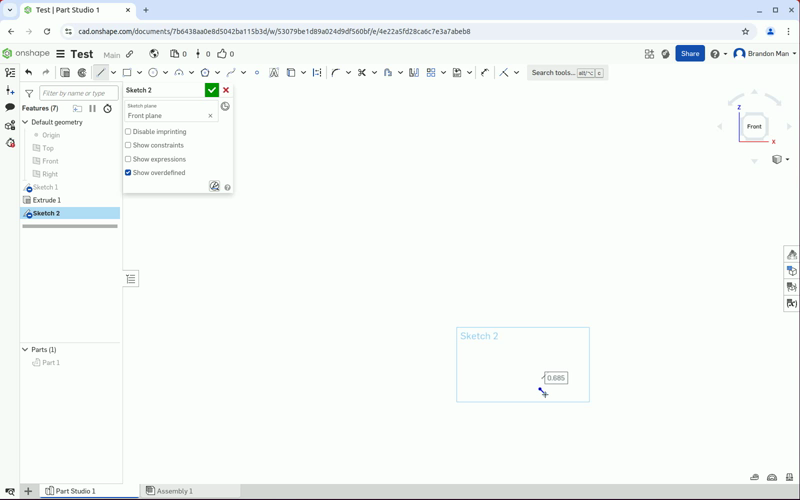
scroll(-6)
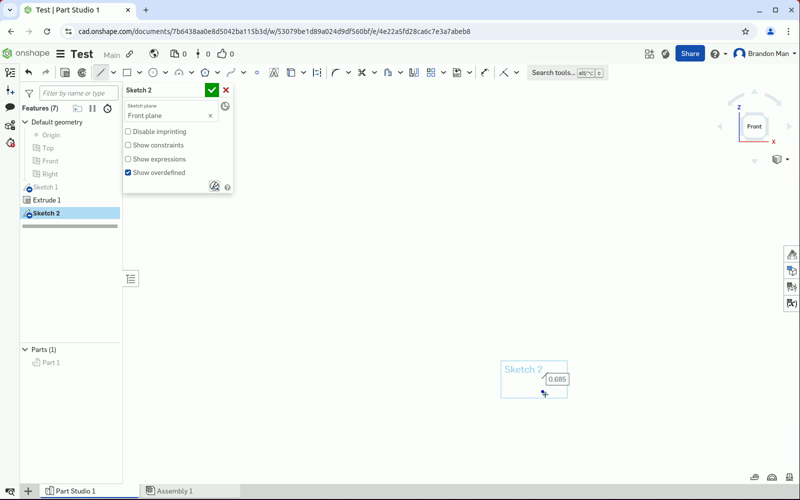
key_up(shift)
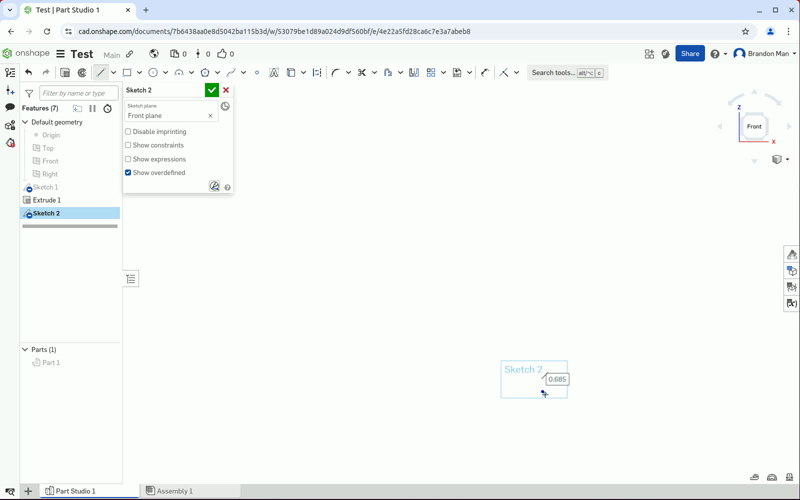
key_down(shift)
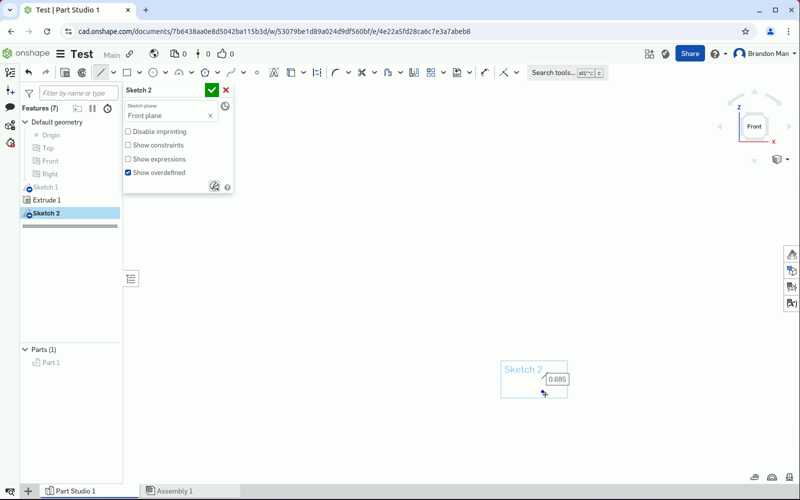
mouse_move(545, 171)
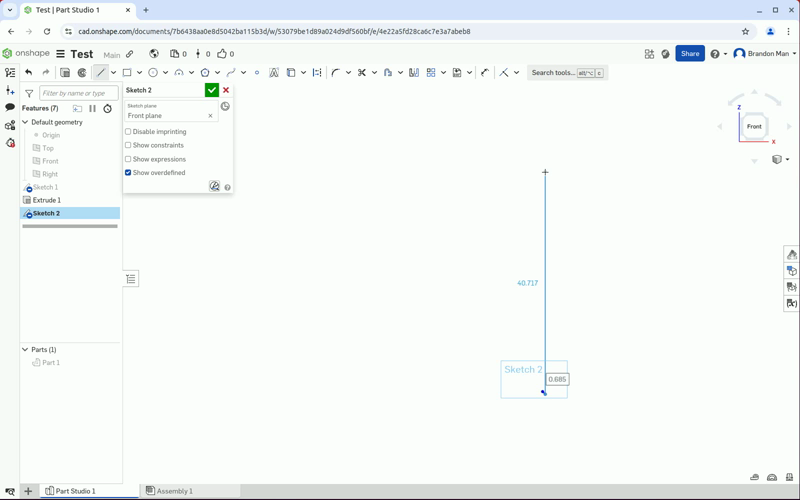
click(545, 171)
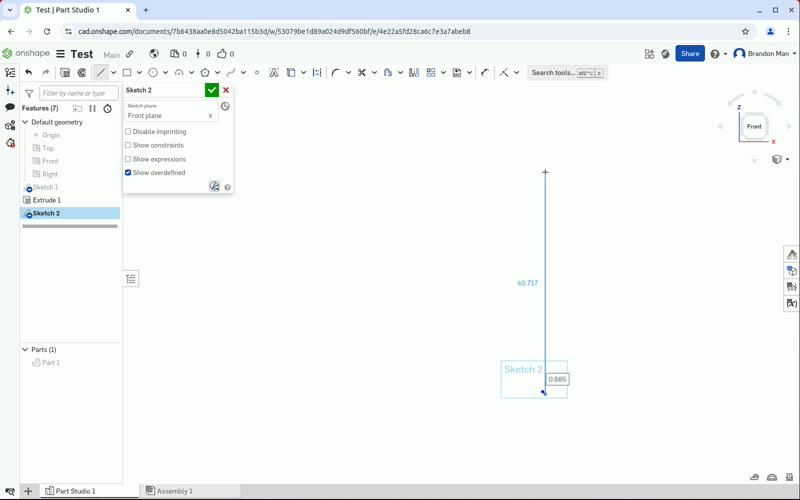
key_up(shift)
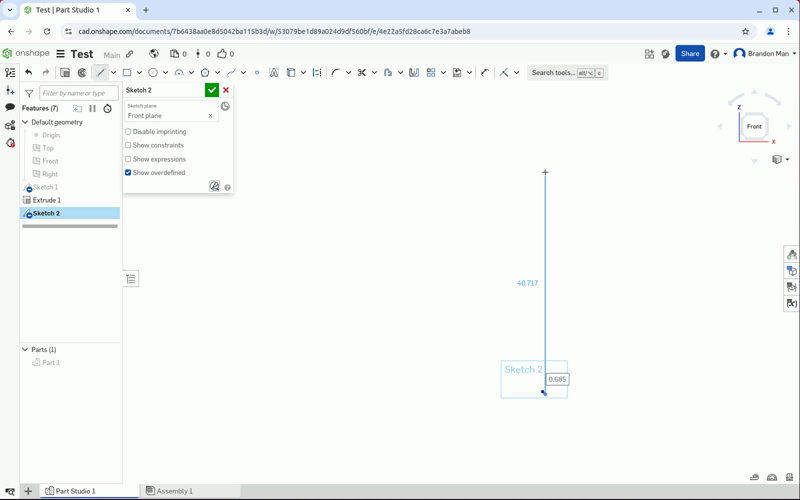
key_down(shift)
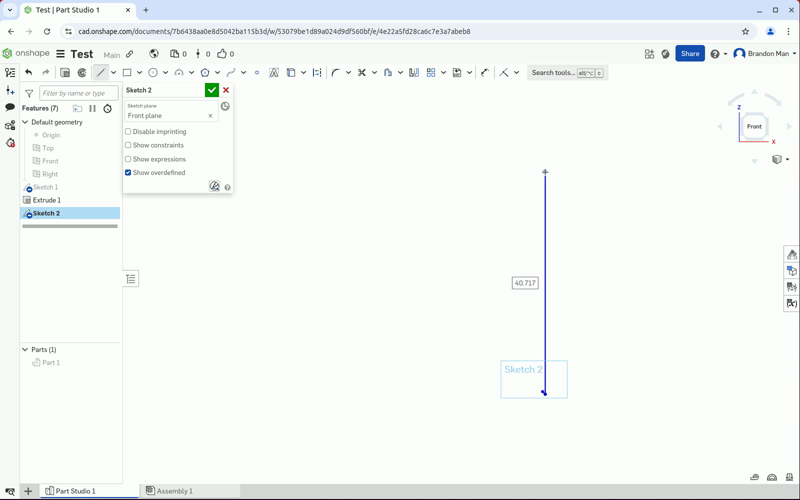
mouse_move(575, 171)
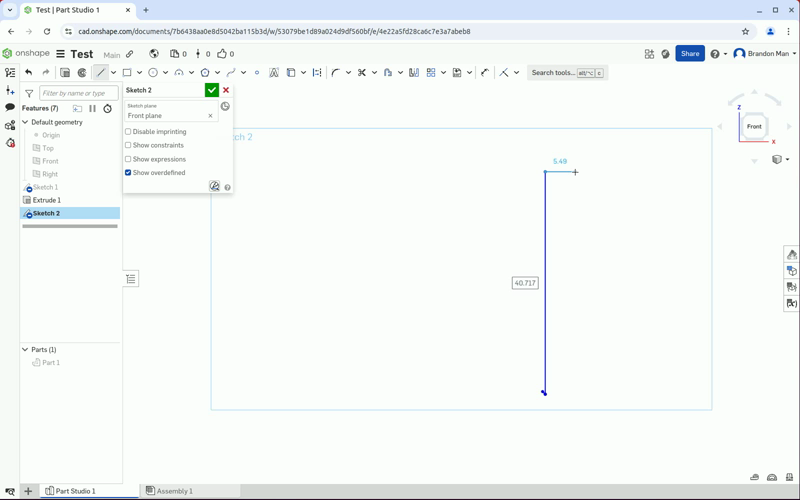
mouse_move(543, 174)
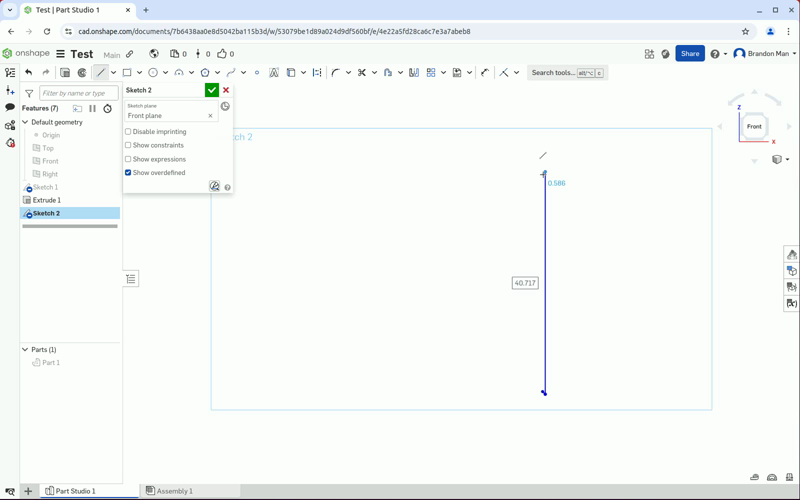
scroll(6)
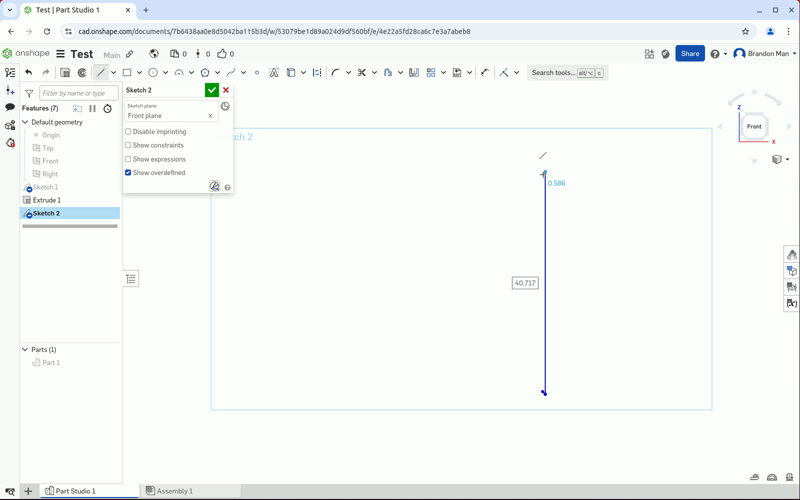
scroll(6)
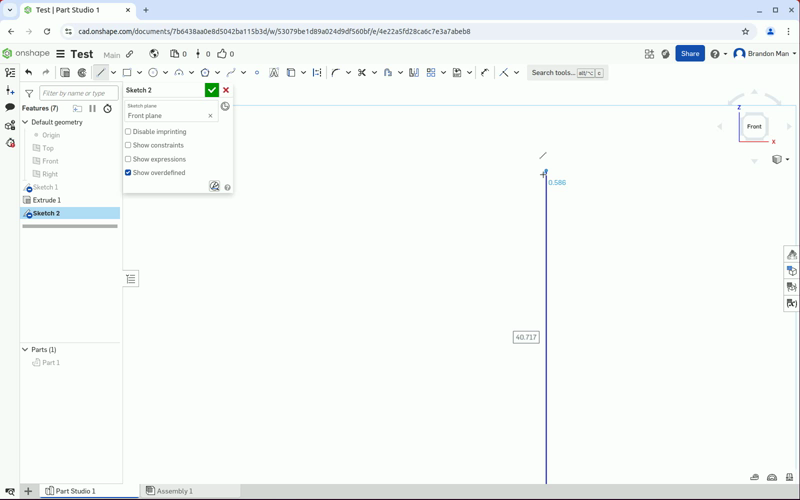
scroll(6)
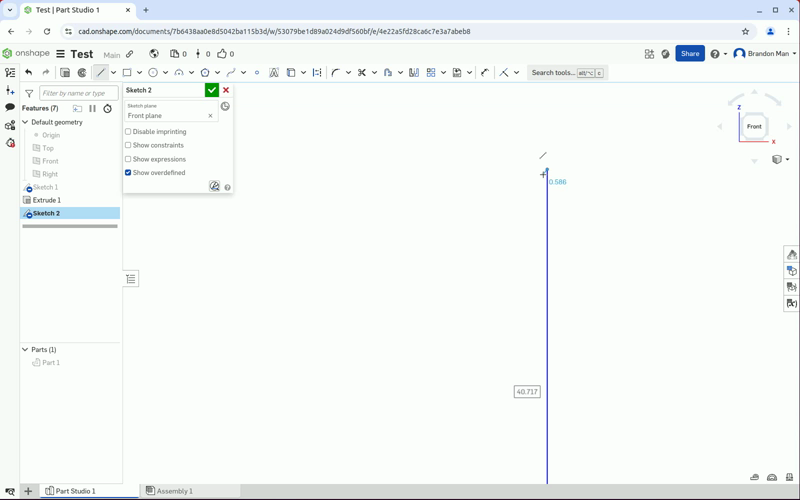
scroll(6)
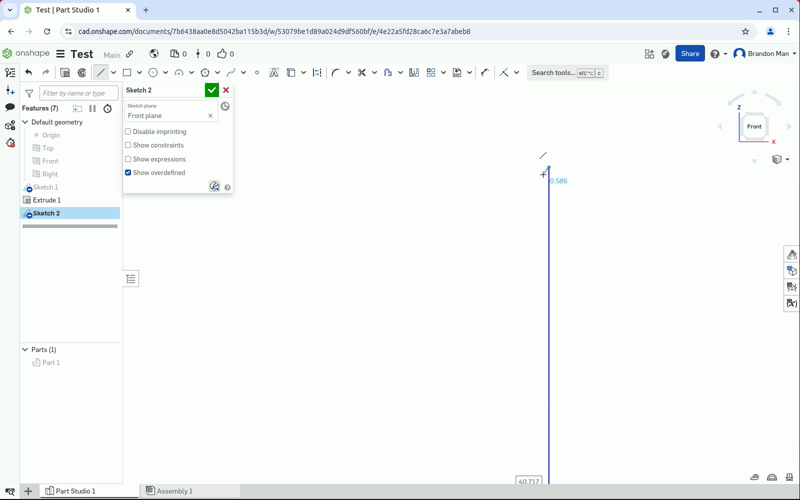
scroll(6)
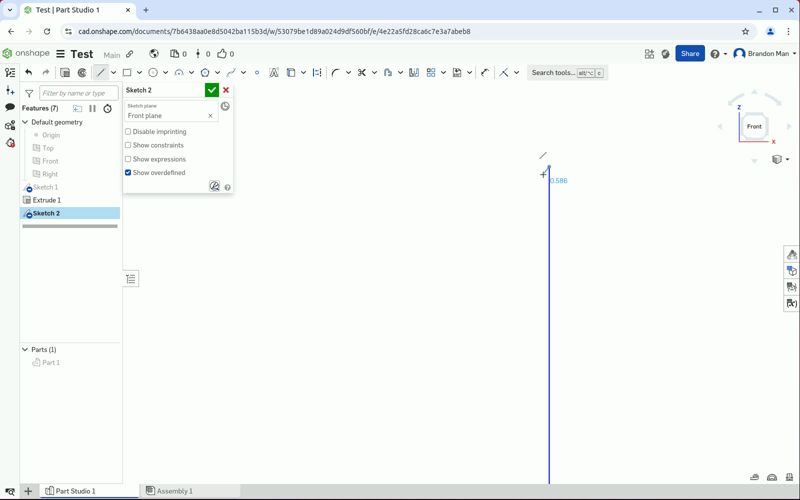
scroll(6)
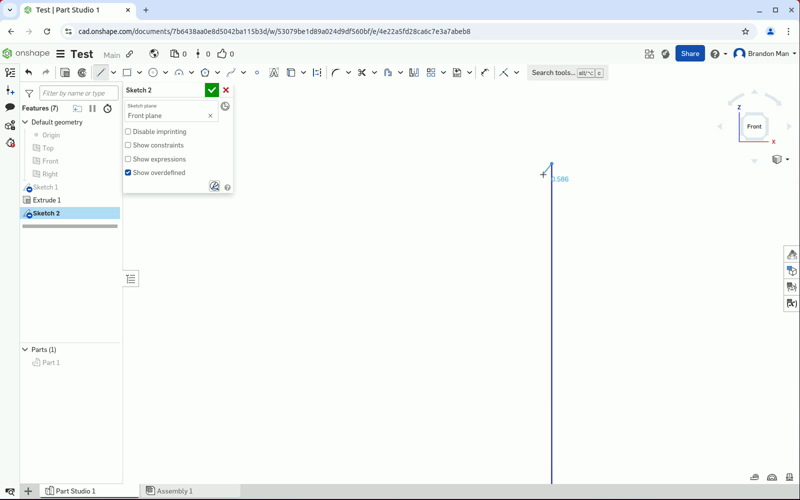
scroll(6)
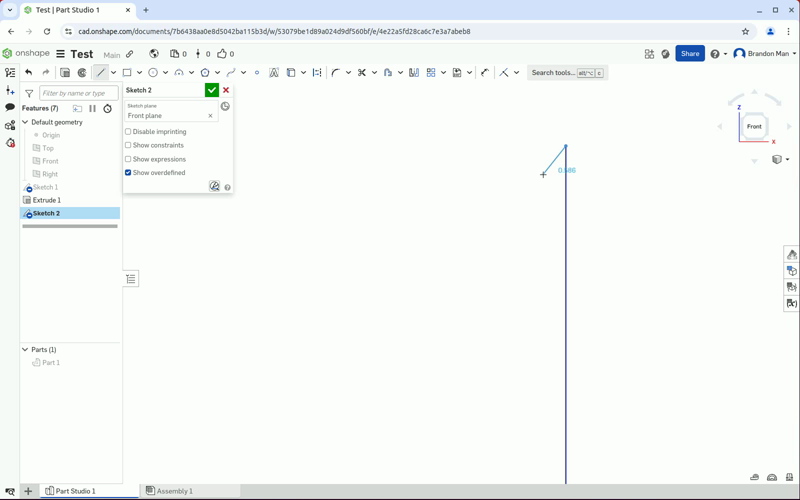
click(543, 174)
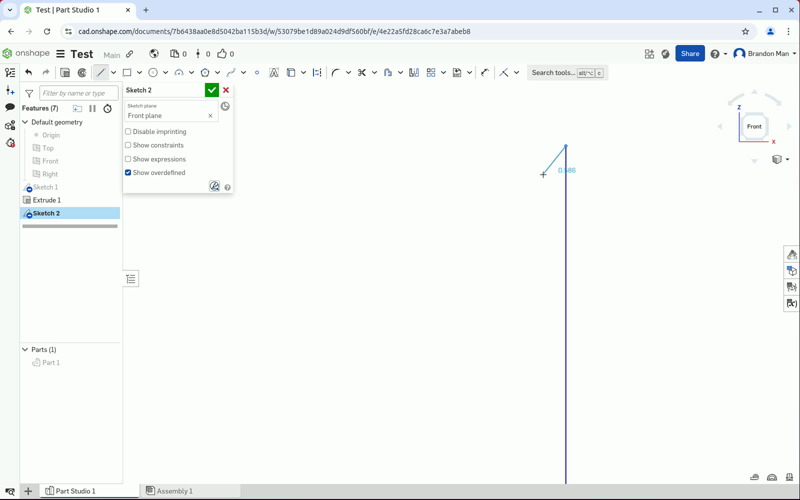
scroll(-6)
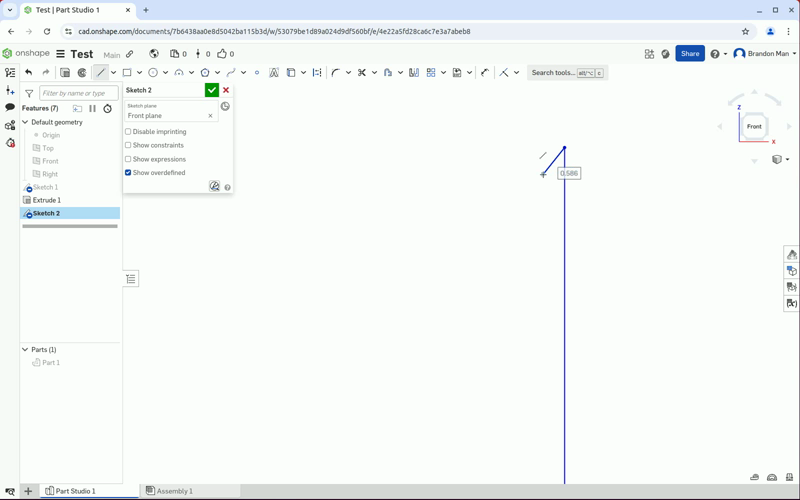
scroll(-6)
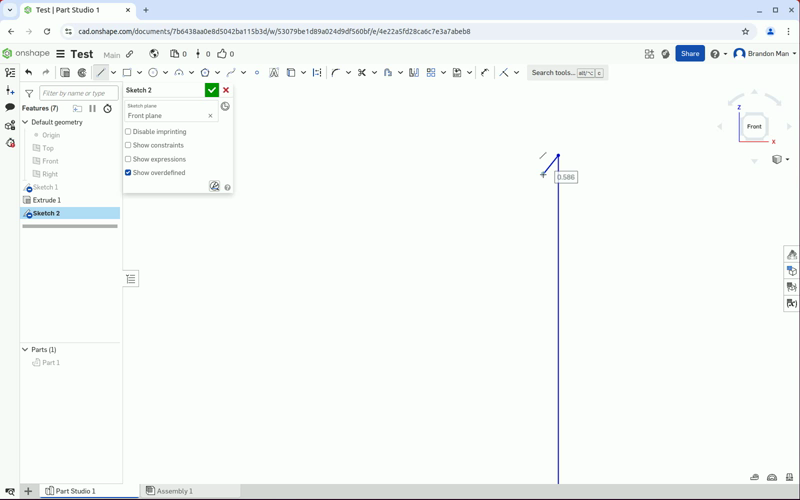
scroll(-6)
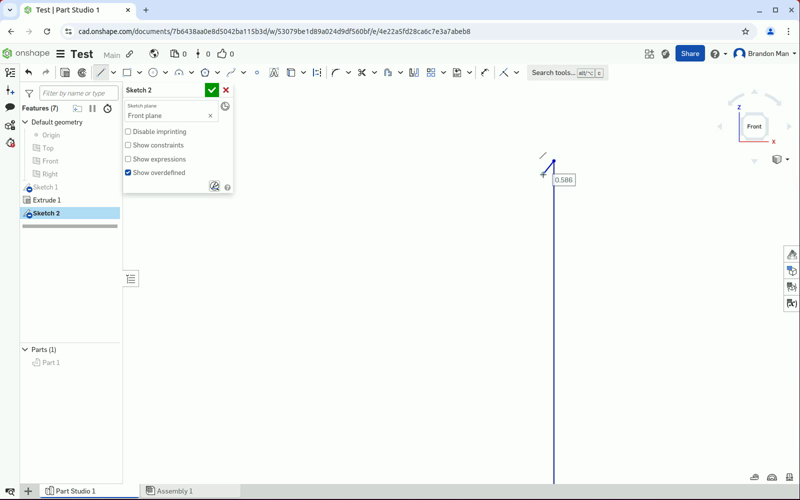
scroll(-6)
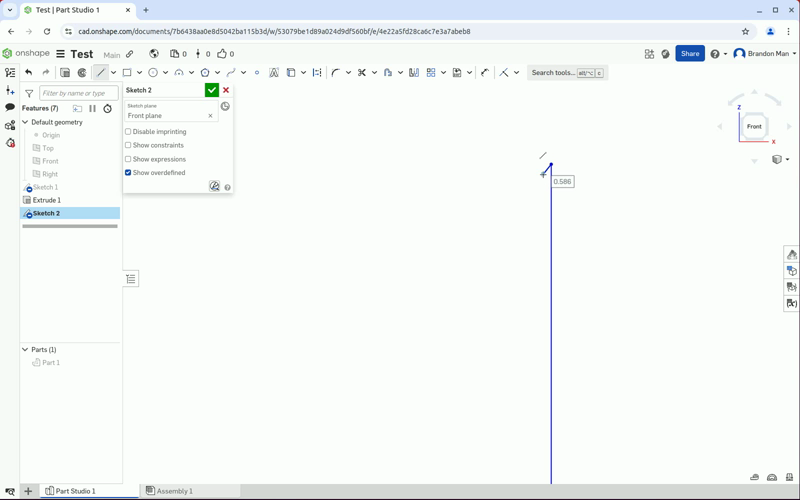
scroll(-6)
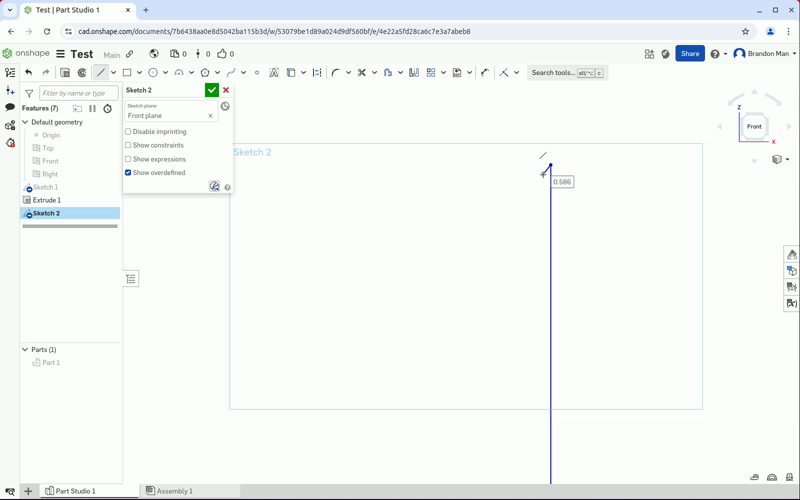
scroll(-6)
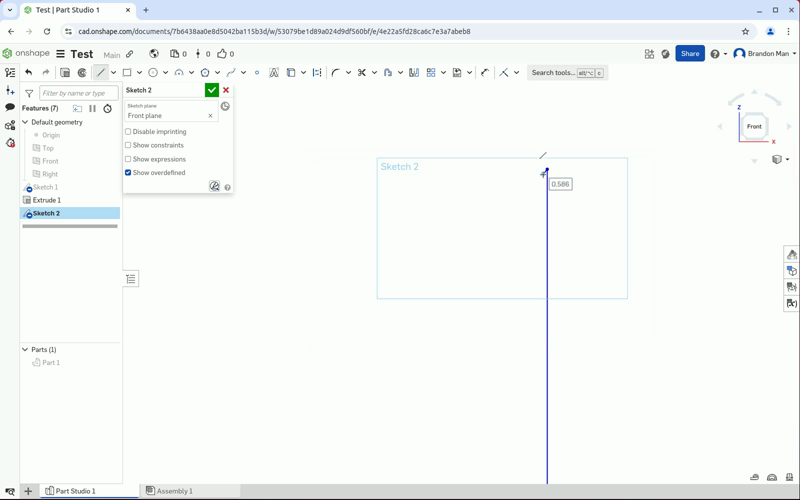
scroll(-6)
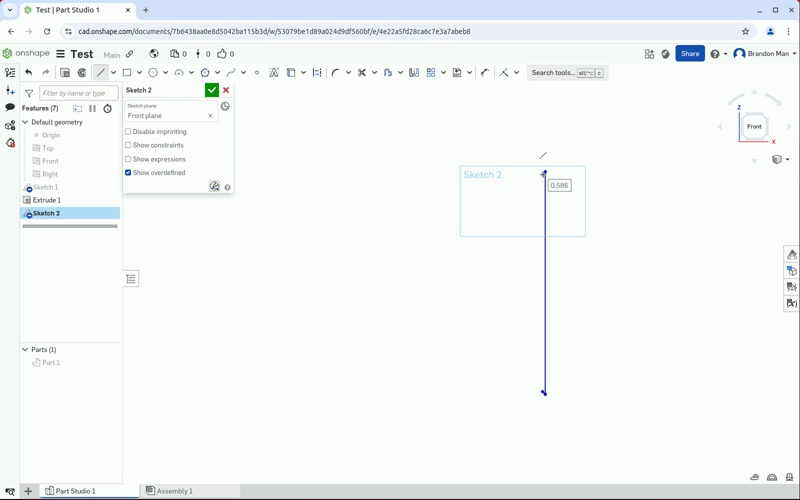
key_up(shift)
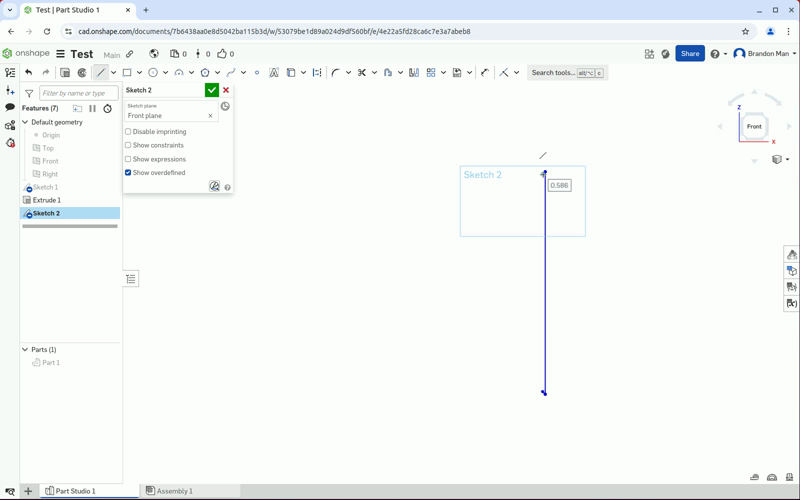
key_down(shift)
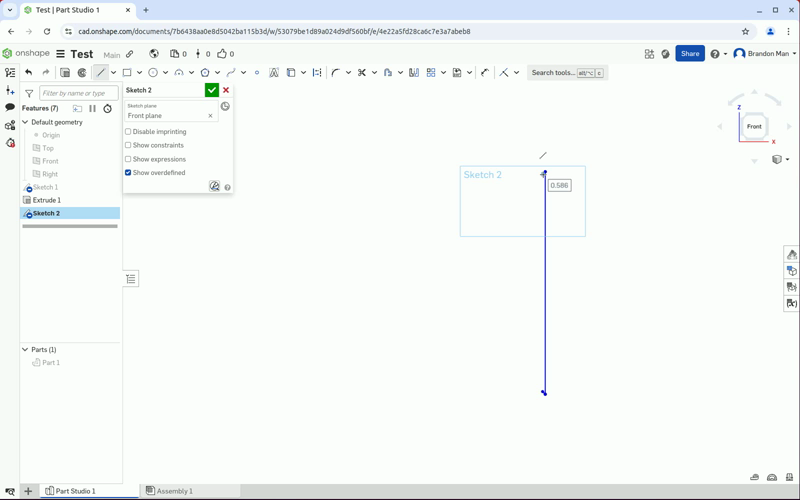
mouse_move(542, 391)
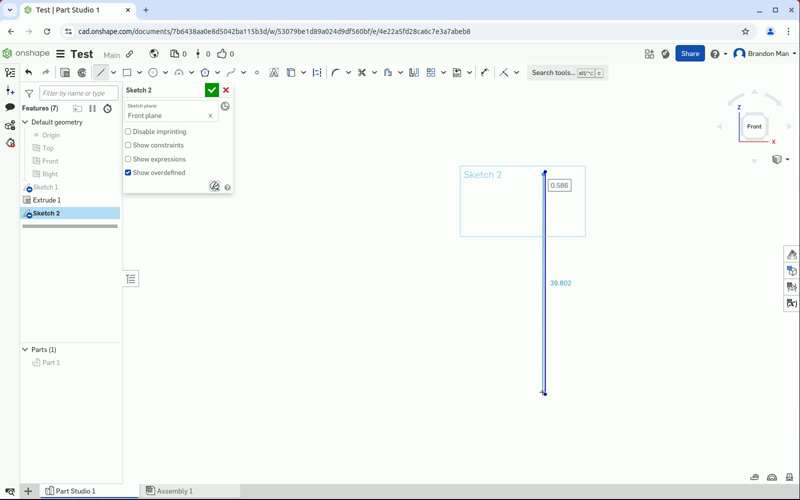
scroll(6)
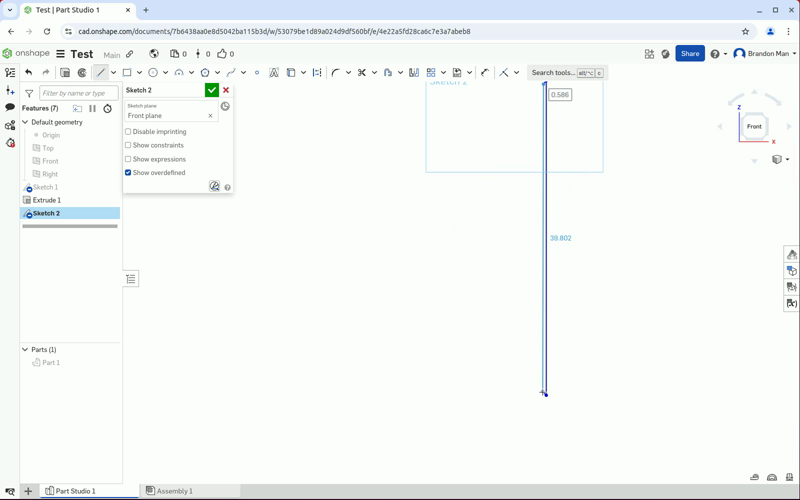
scroll(6)
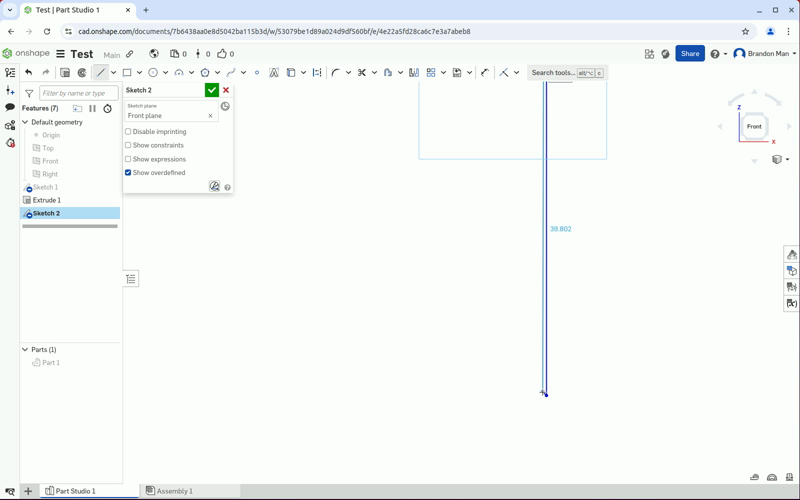
scroll(6)
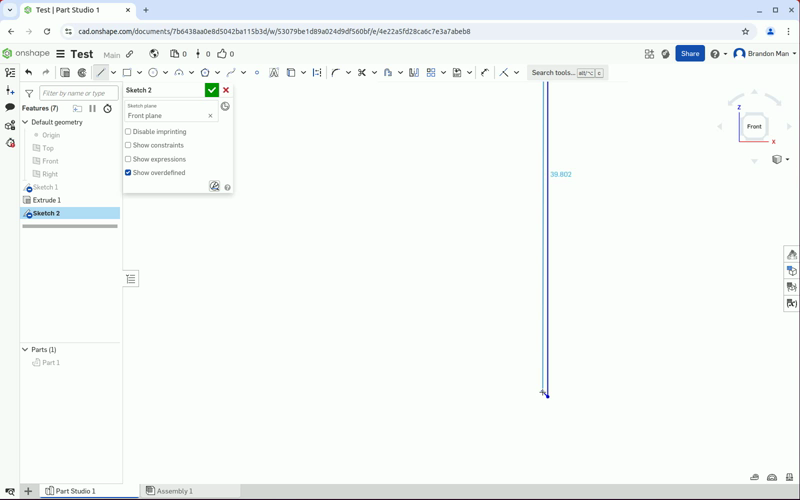
scroll(6)
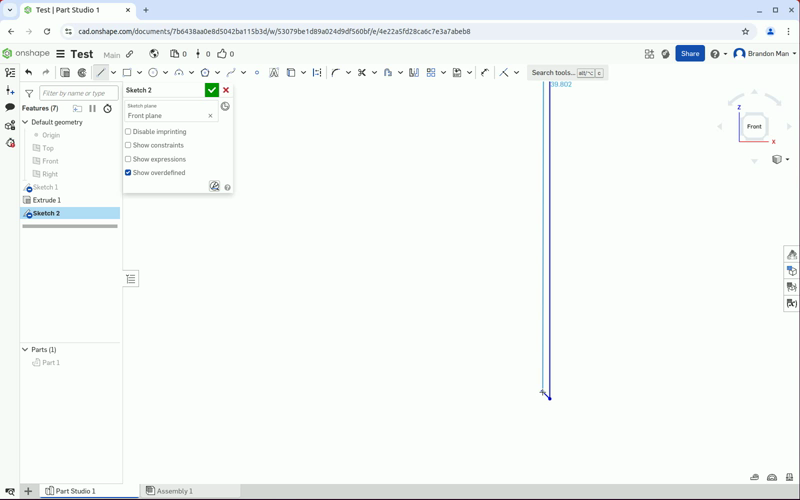
scroll(6)
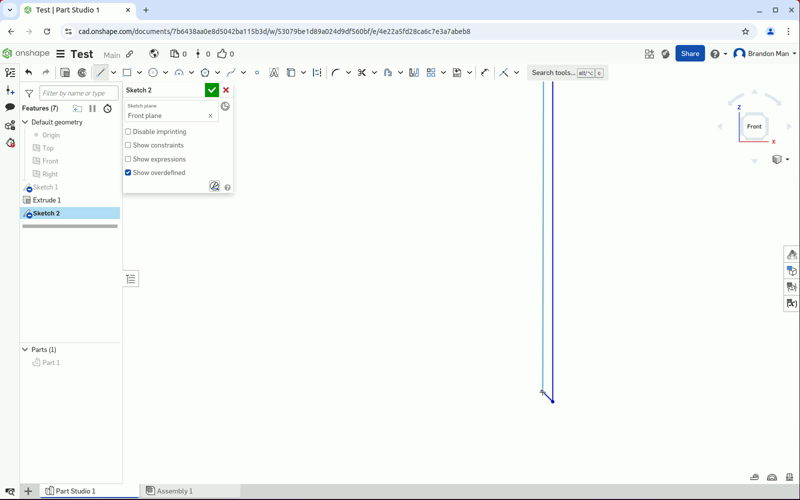
scroll(6)
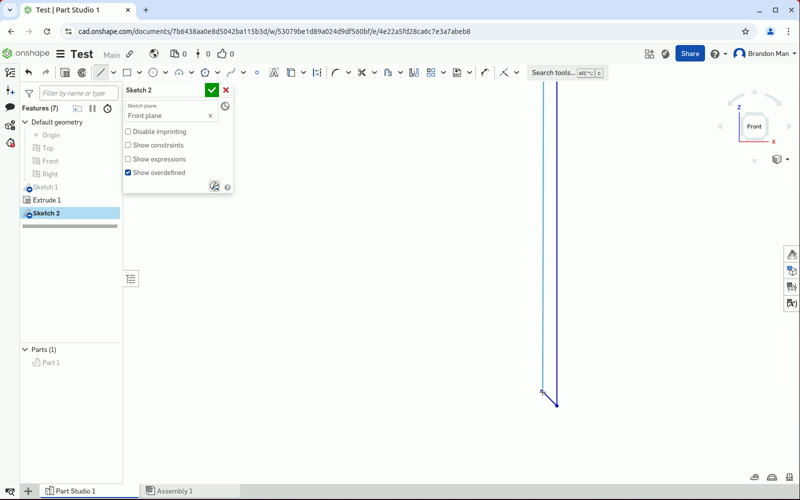
scroll(6)
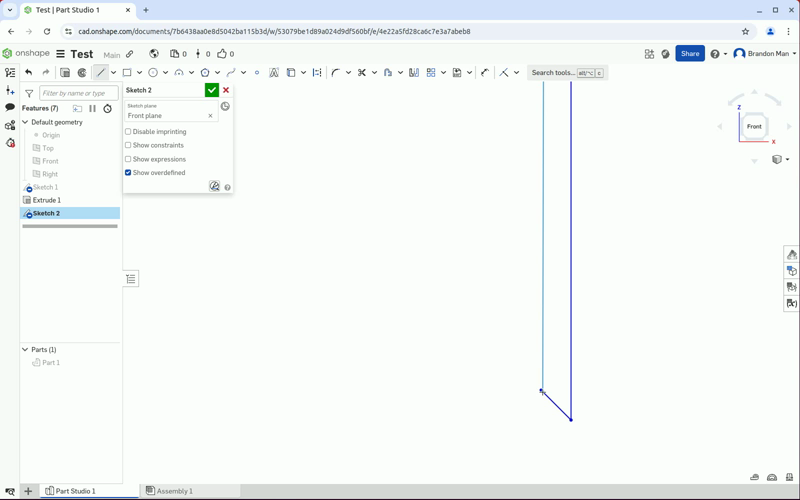
key_up(shift)
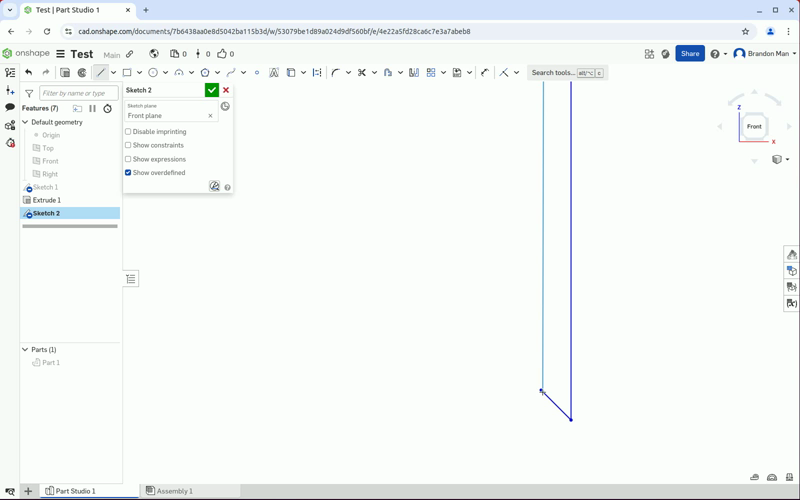
click(542, 391)
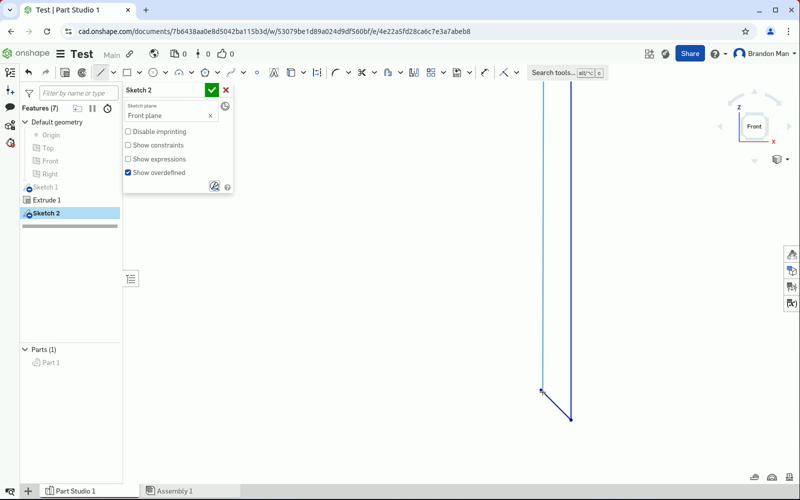
scroll(-6)
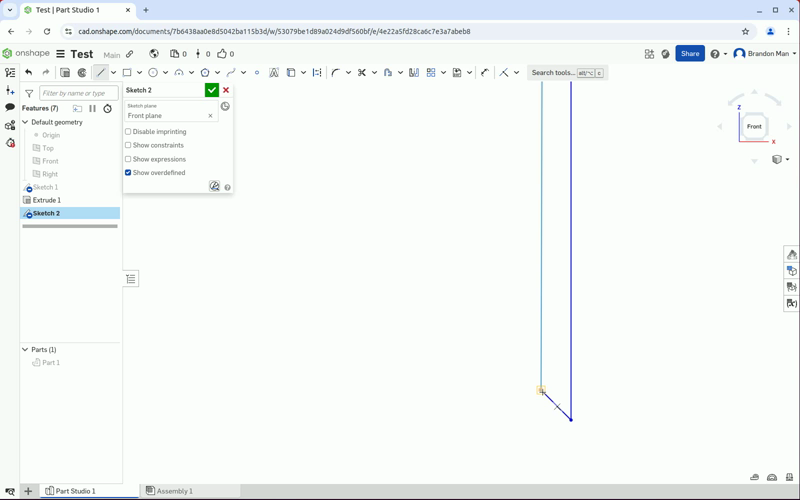
scroll(-6)
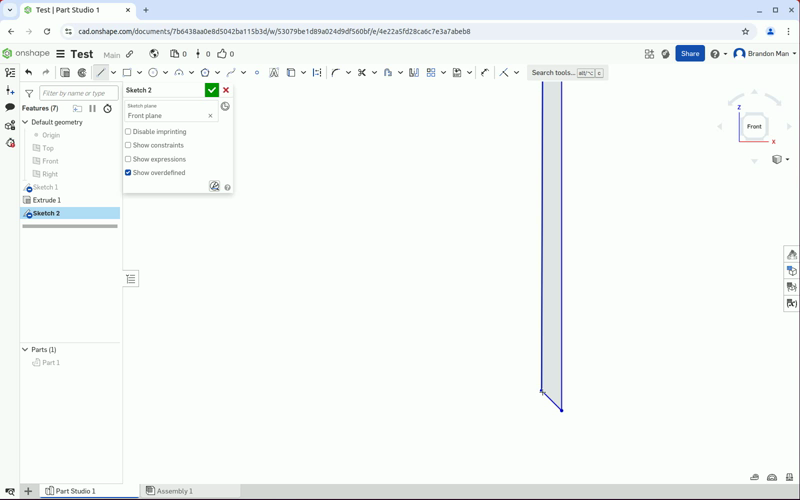
scroll(-6)
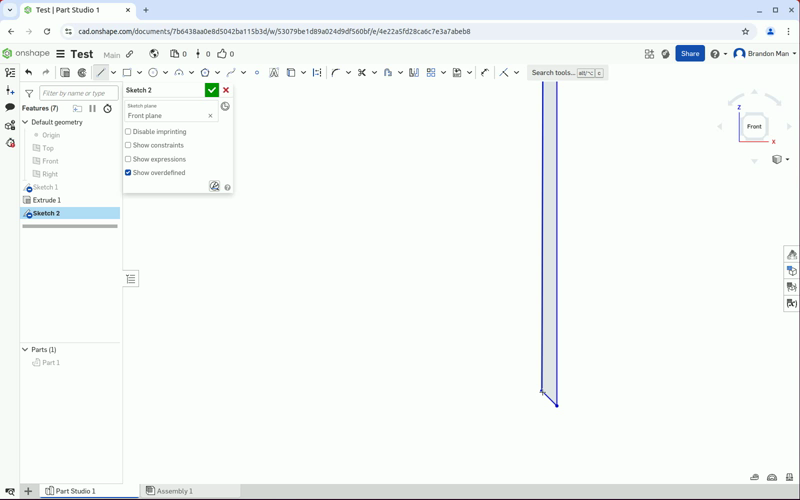
scroll(-6)
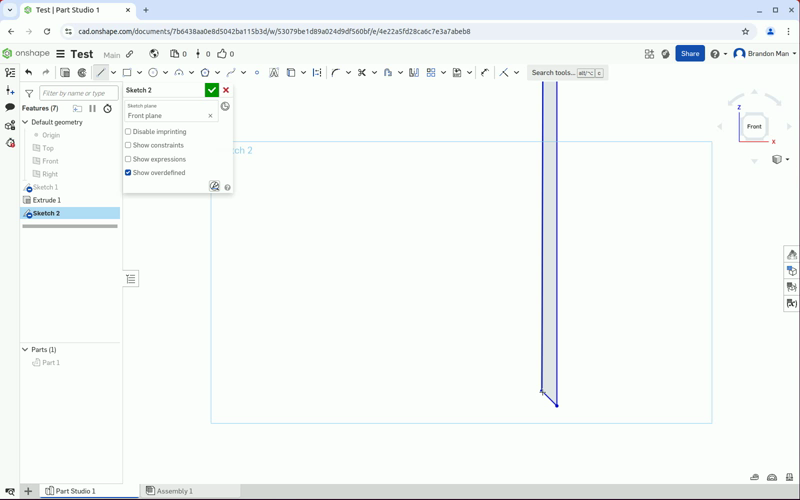
scroll(-6)
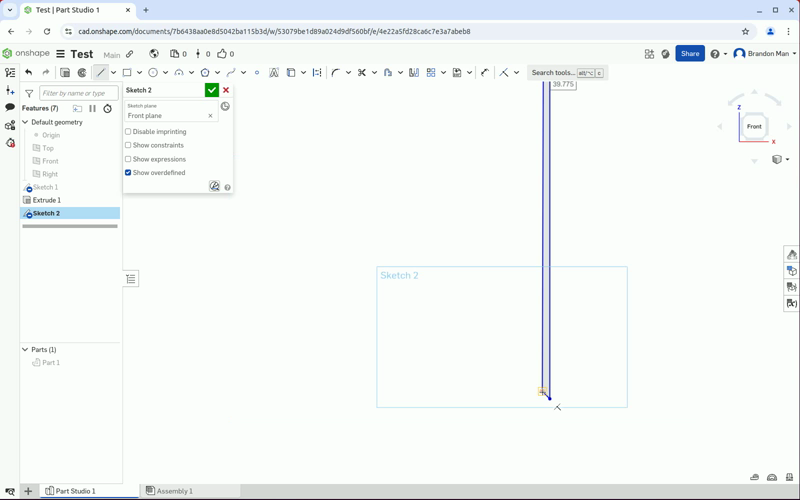
scroll(-6)
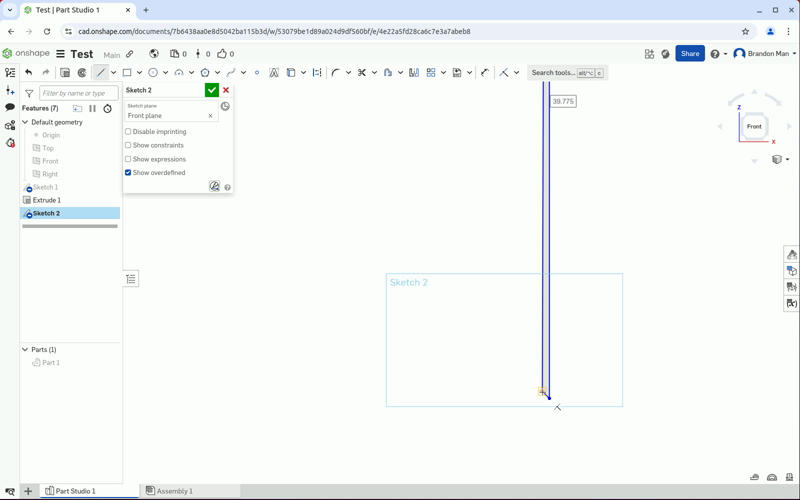
scroll(-6)
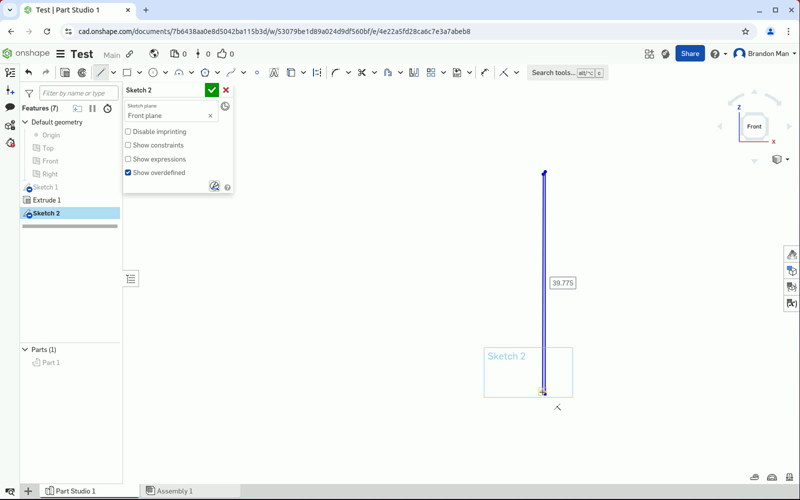
key(esc)
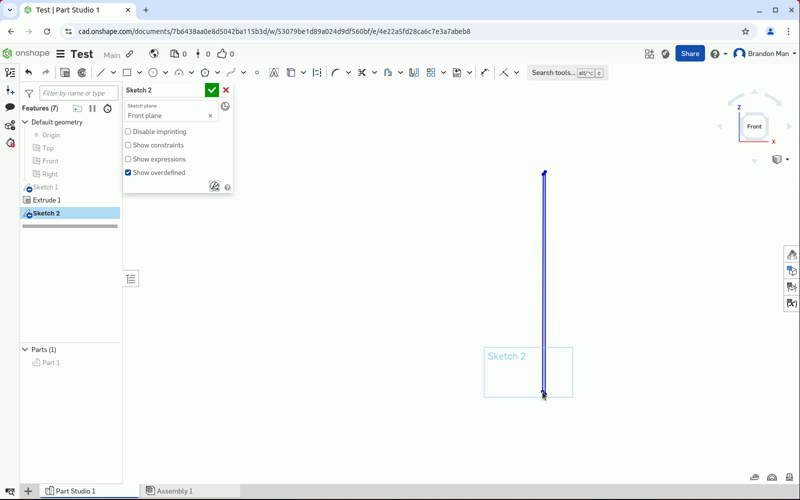
mouse_move(543, 384)
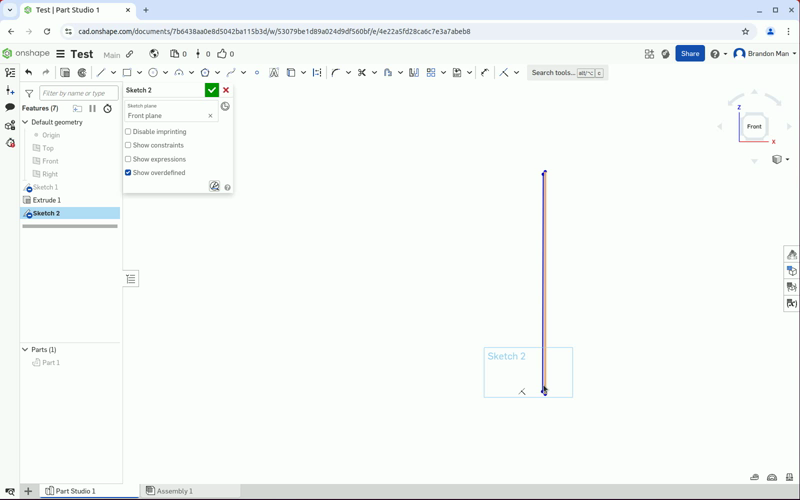
scroll(6)
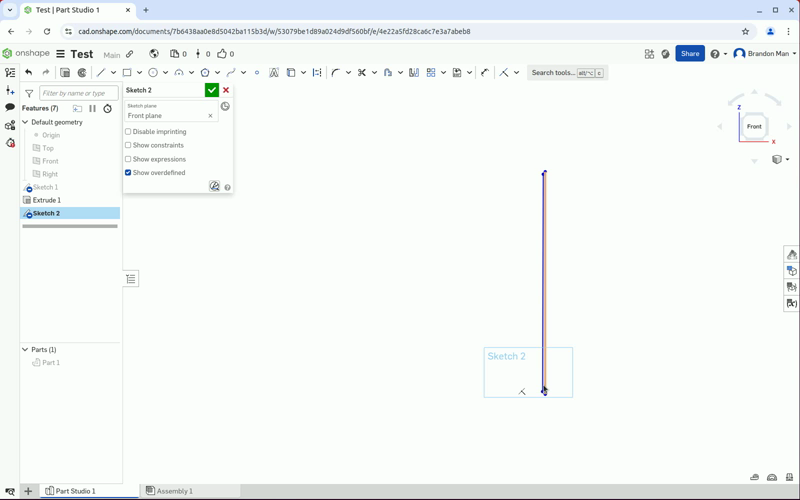
scroll(6)
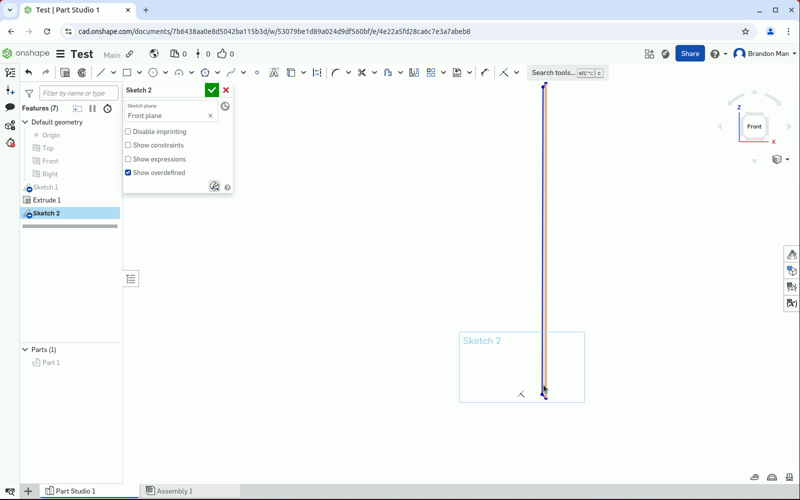
scroll(6)
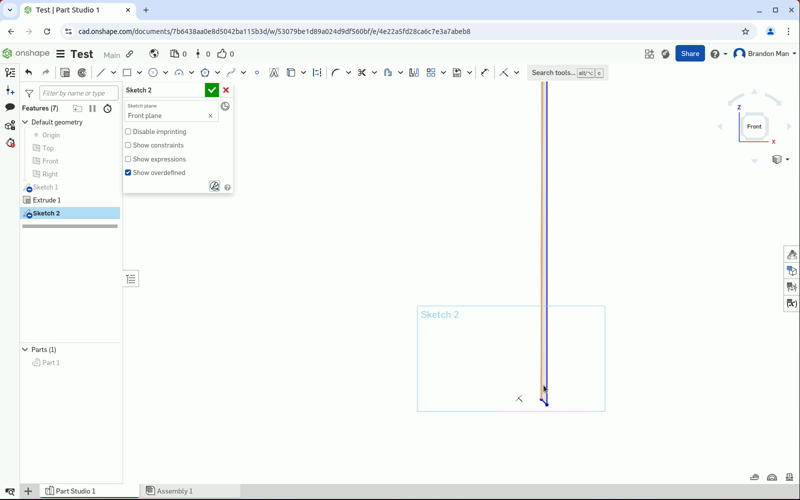
scroll(6)
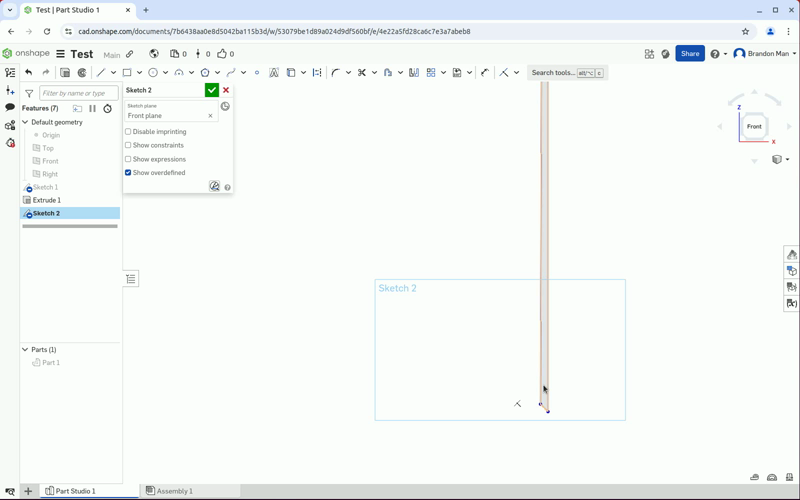
scroll(6)
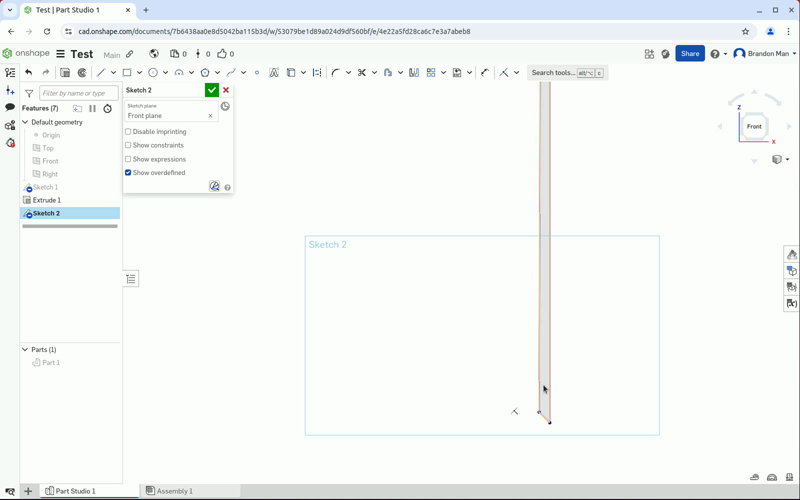
scroll(6)
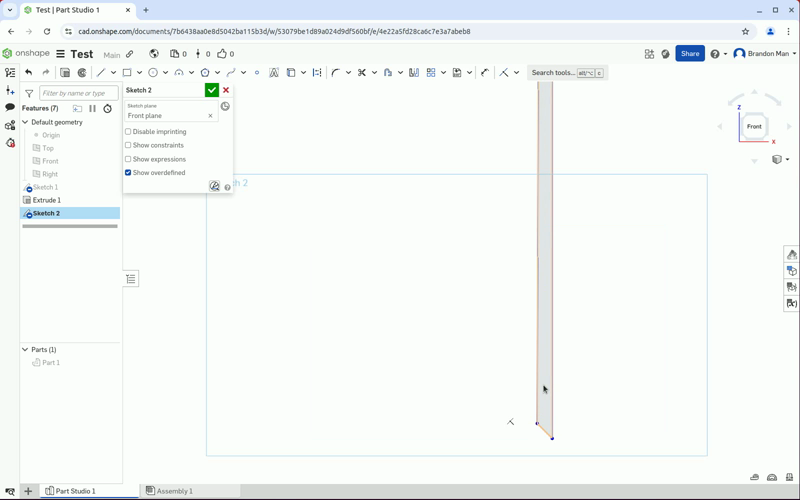
scroll(6)
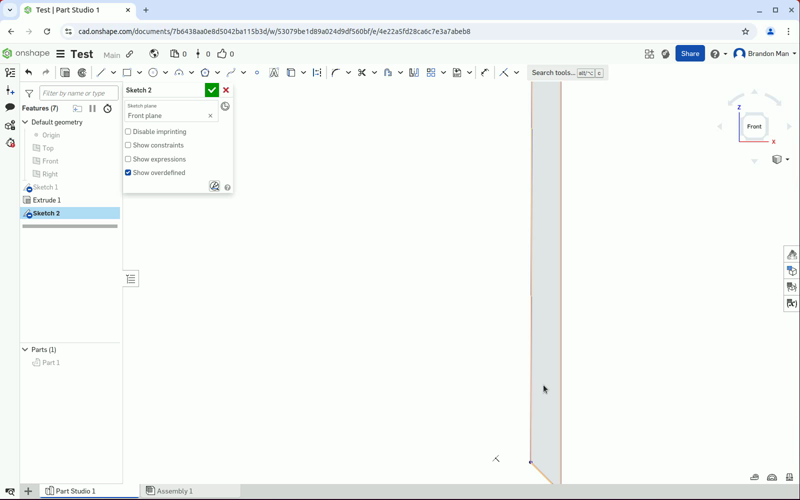
click(543, 384)
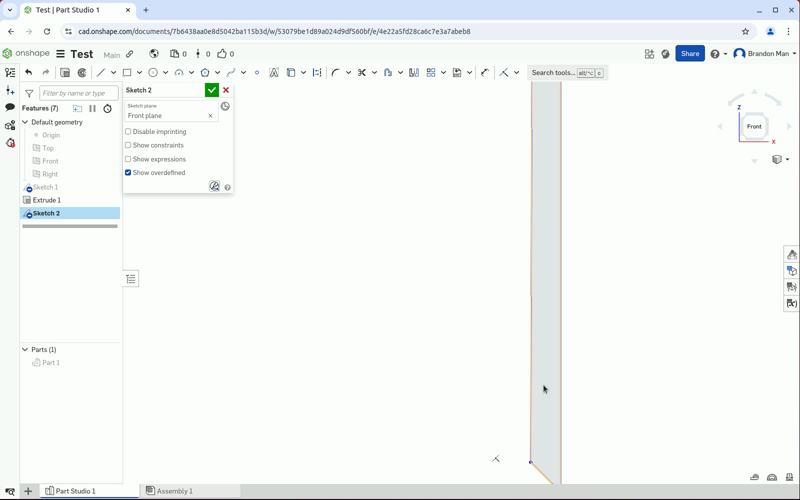
scroll(-6)
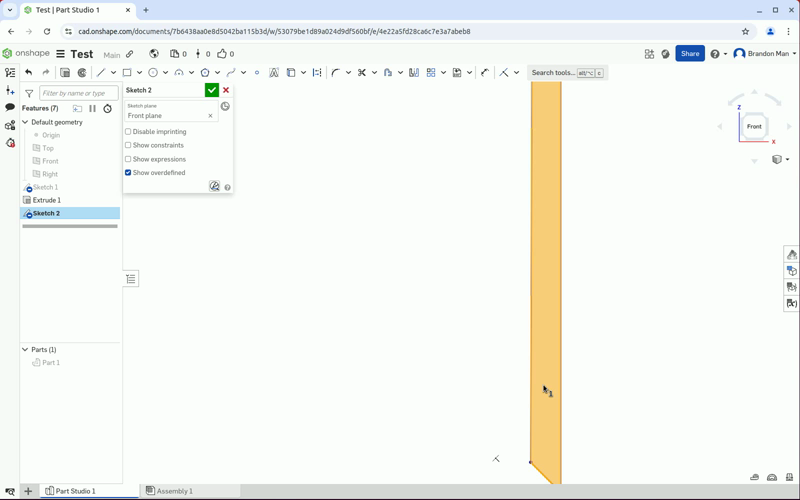
scroll(-6)
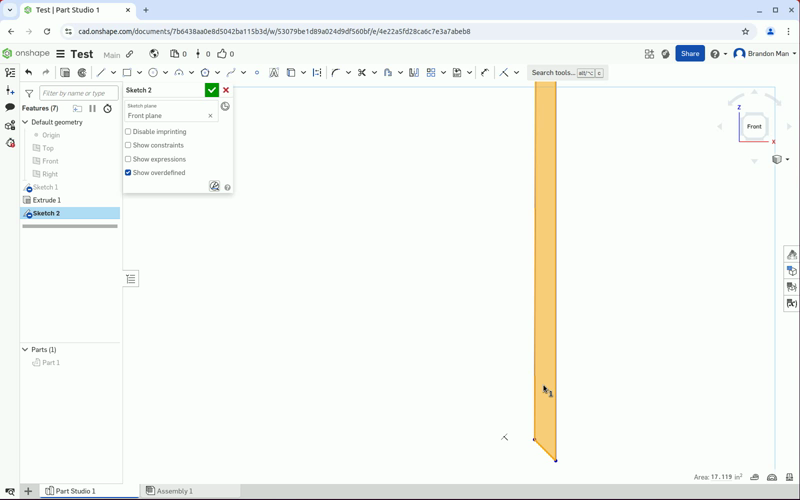
scroll(-6)
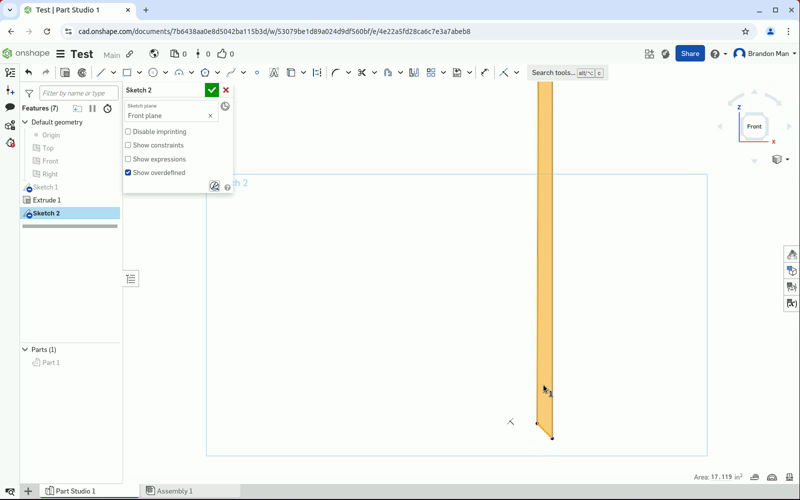
scroll(-6)
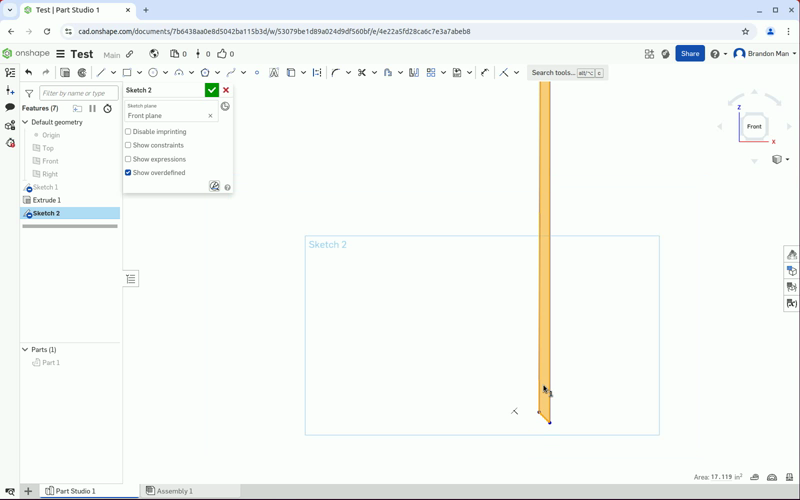
scroll(-6)
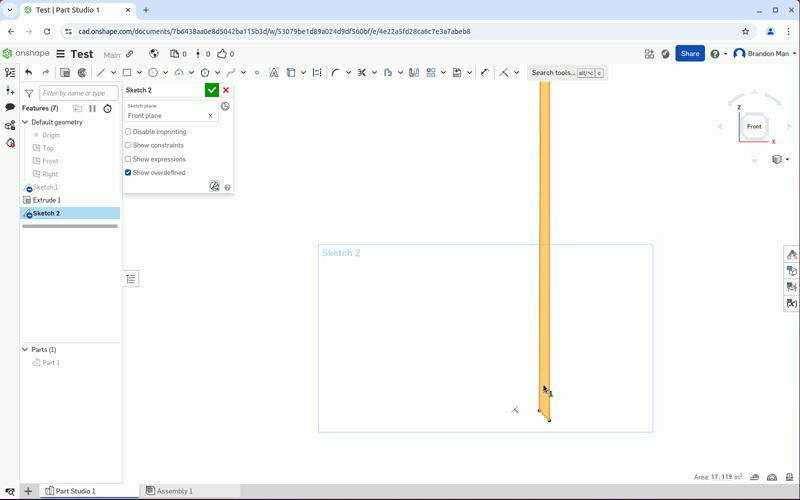
scroll(-6)
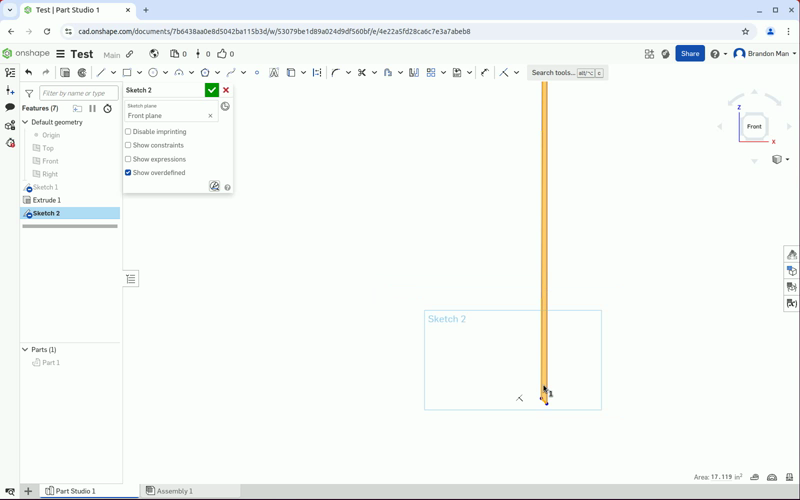
scroll(-6)
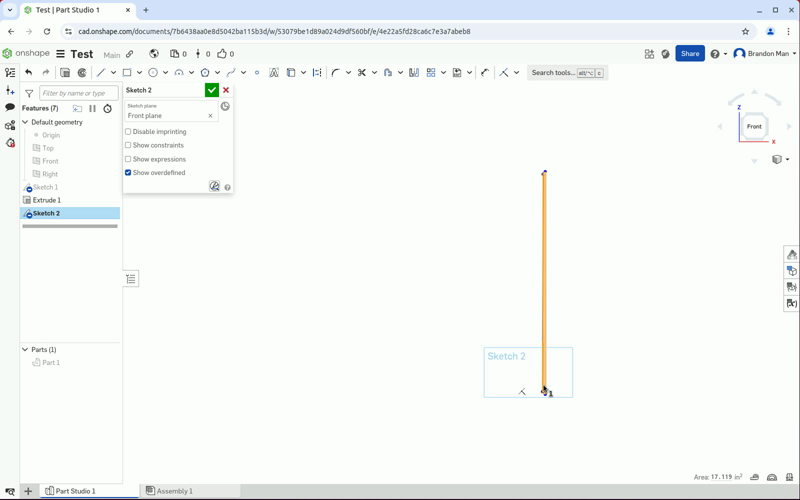
mouse_move(73, 352)
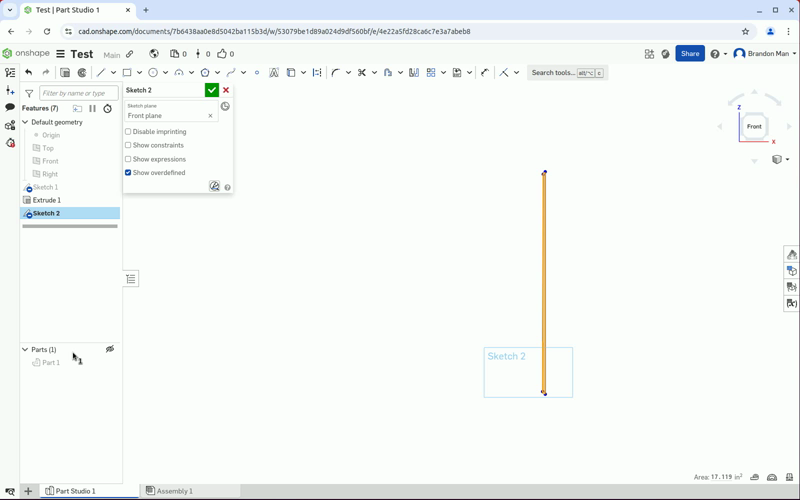
key(shift+y)
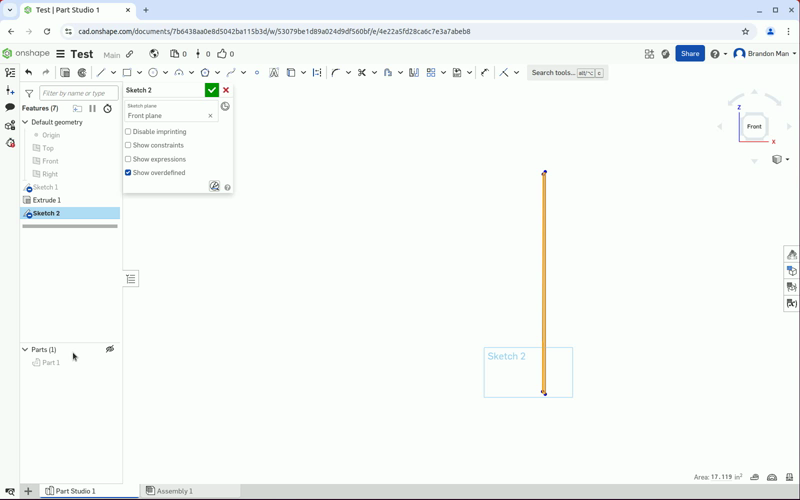
key(shift+e)
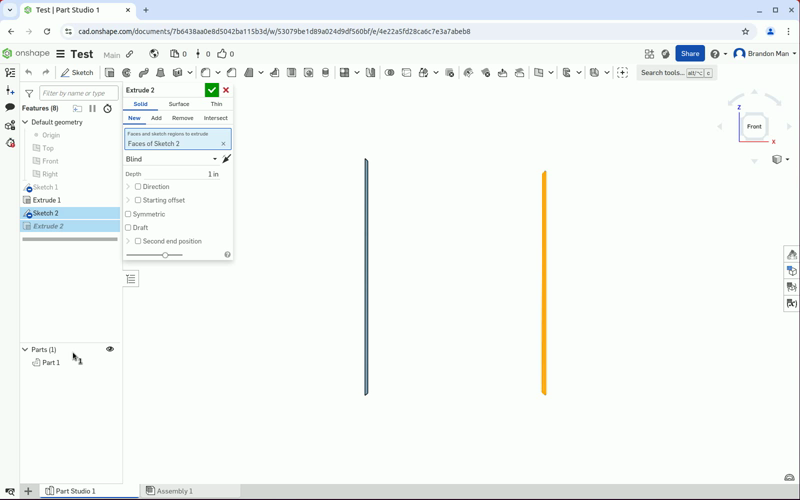
mouse_move(143, 106)
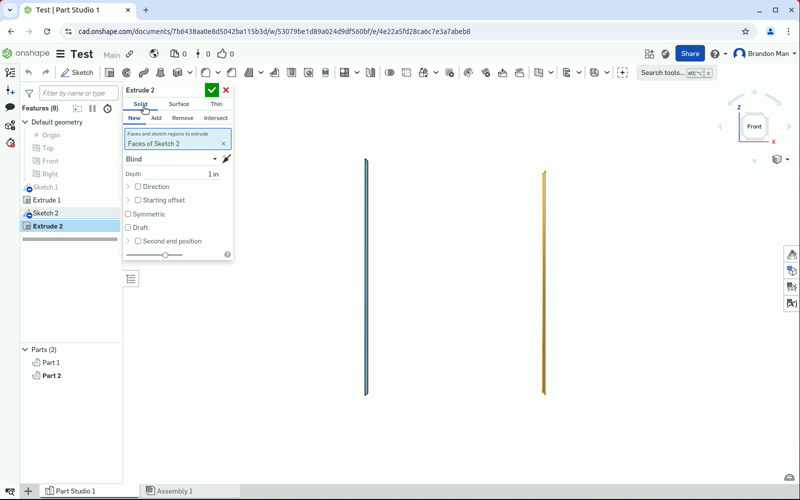
click(143, 106)
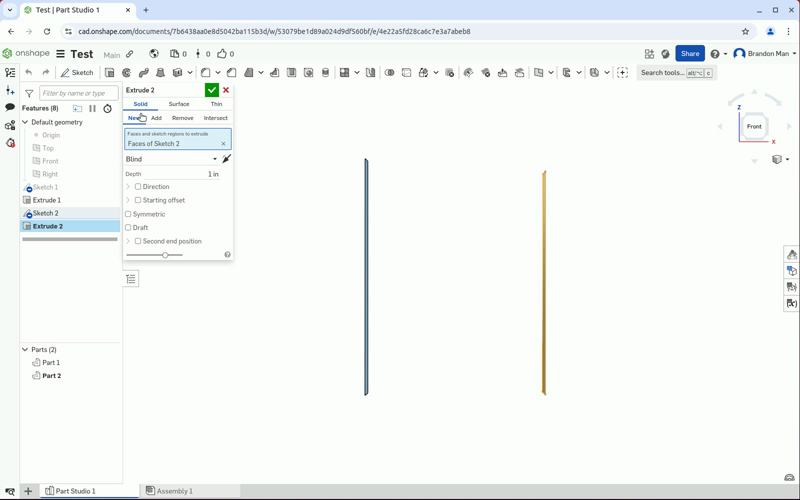
mouse_move(137, 120)
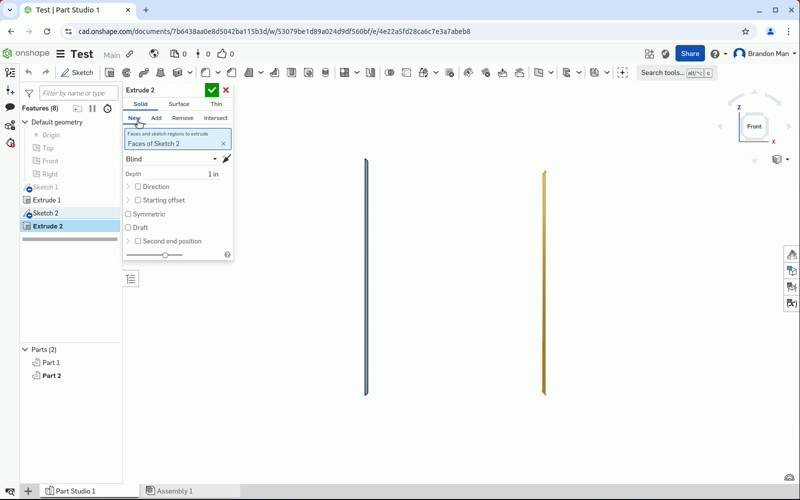
click(137, 120)
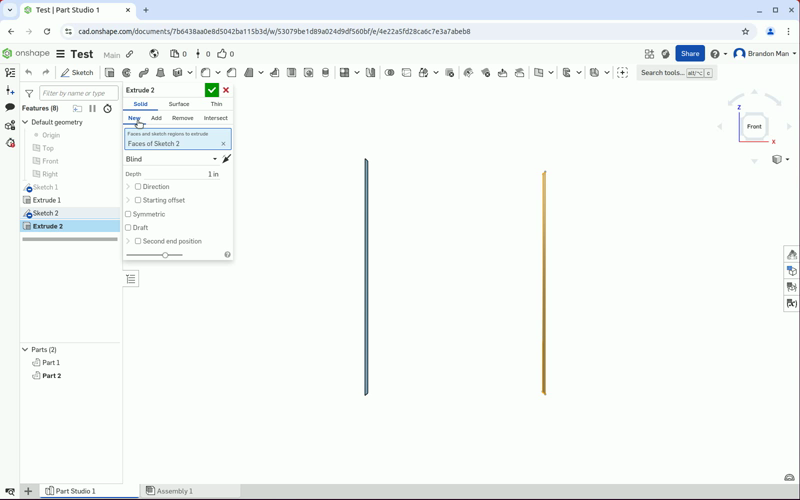
key(tab, 4)
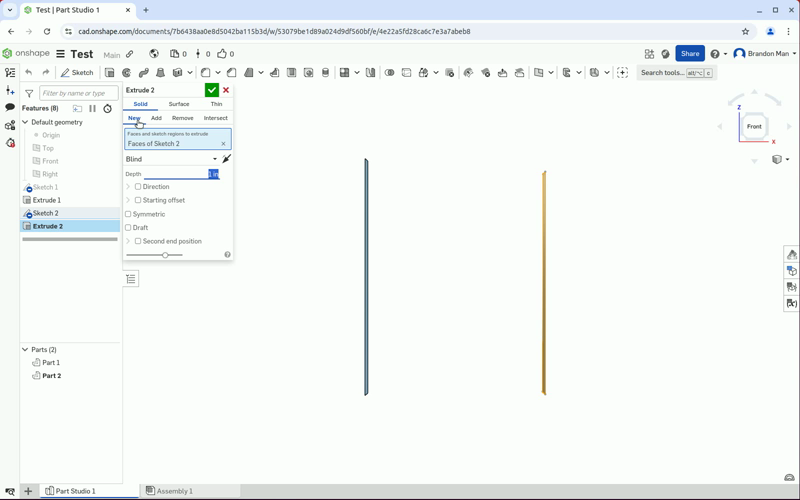
text(1.444)
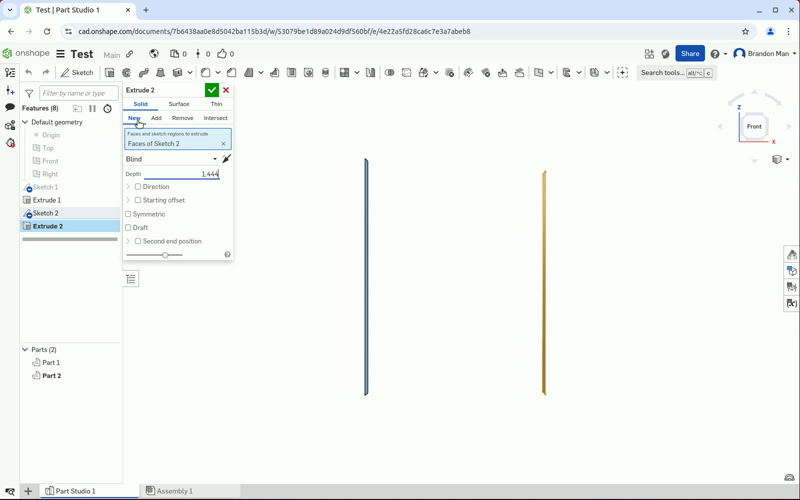
key(enter)
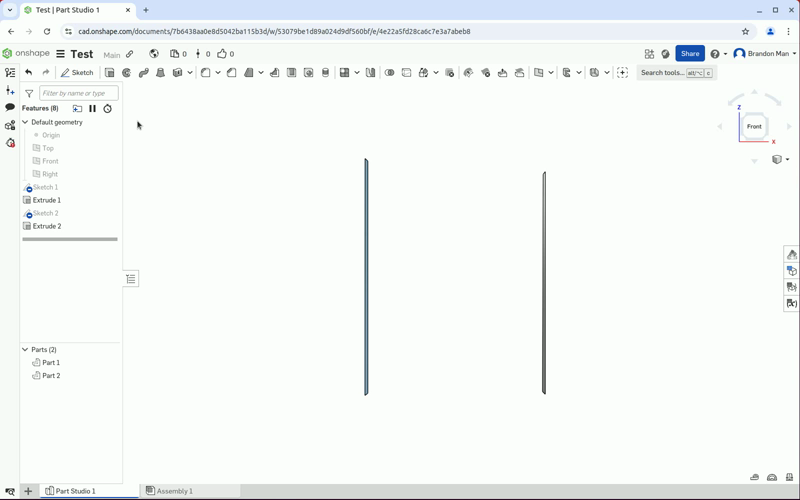
key(shift+h)
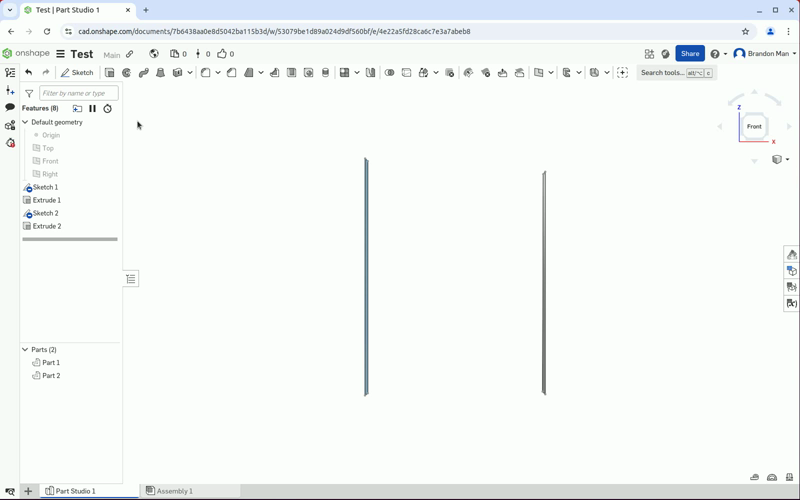
key(shift+h)
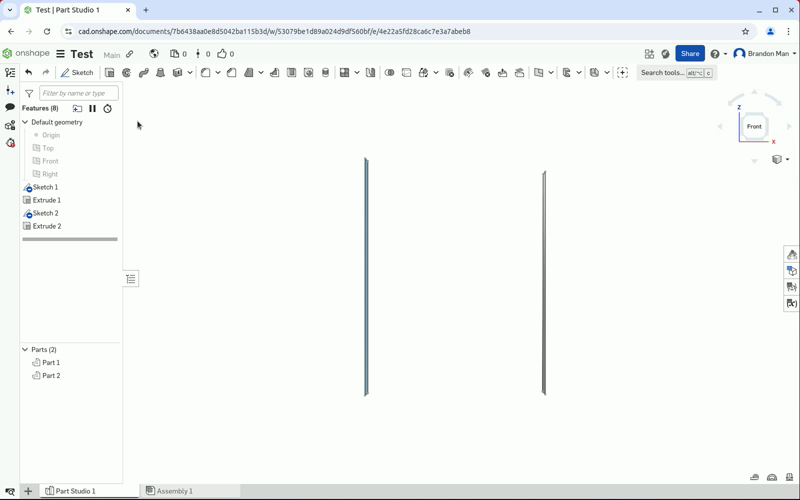
key(shift+7)
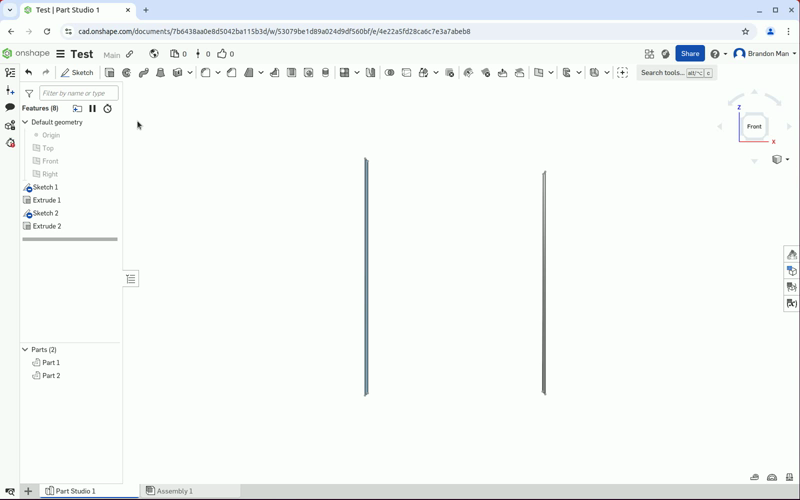
key(left, 2)
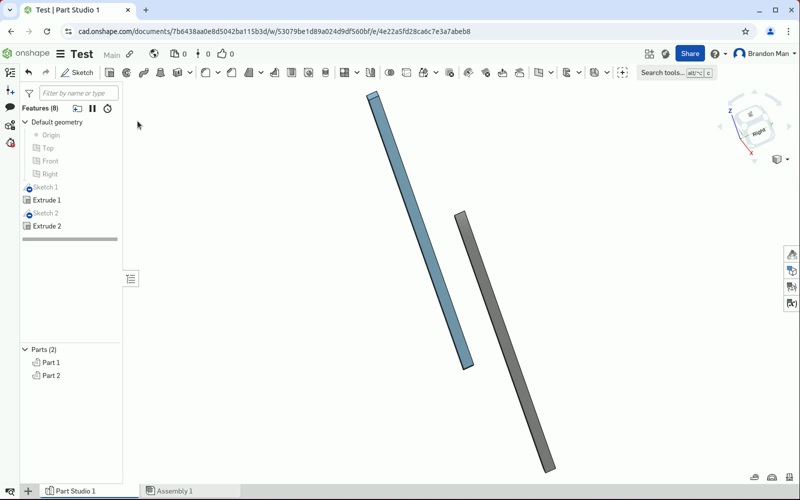
key(down, 2)
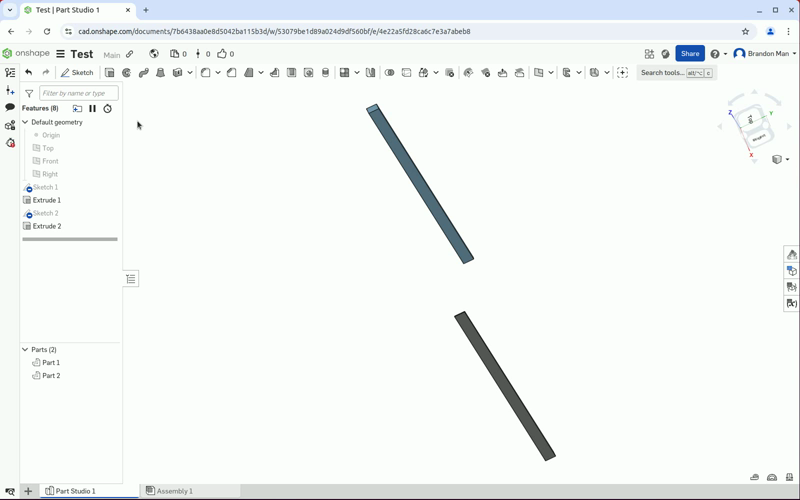
key(up, 2)
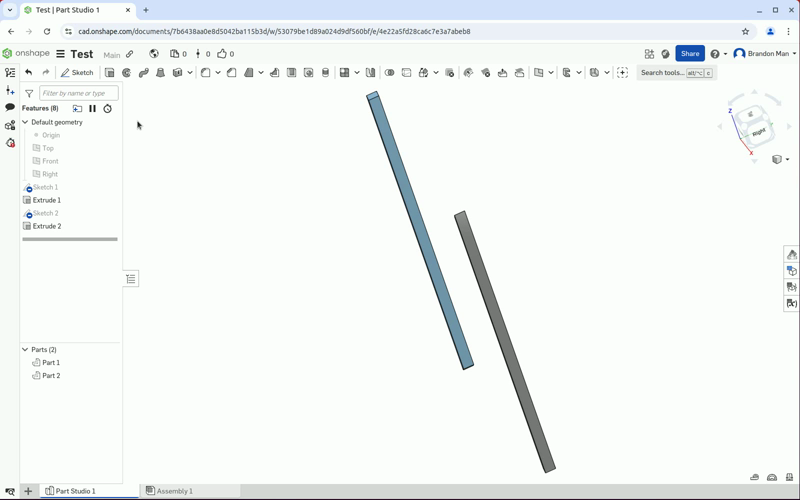
key(right, 2)
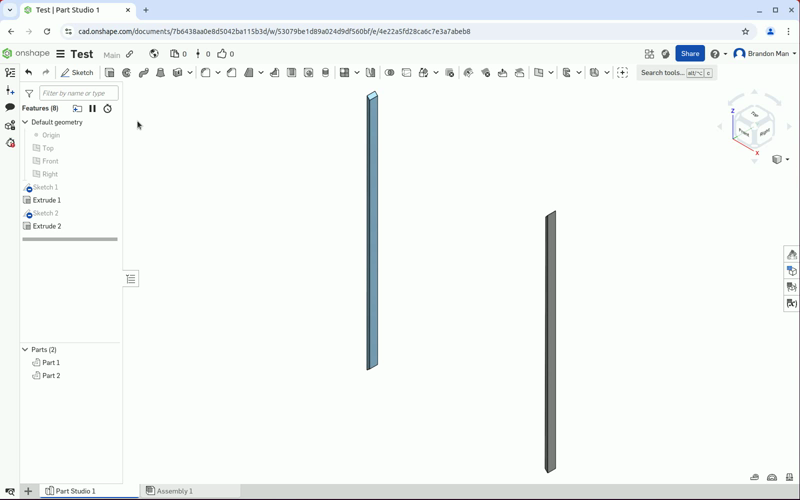
mouse_move(73, 189)
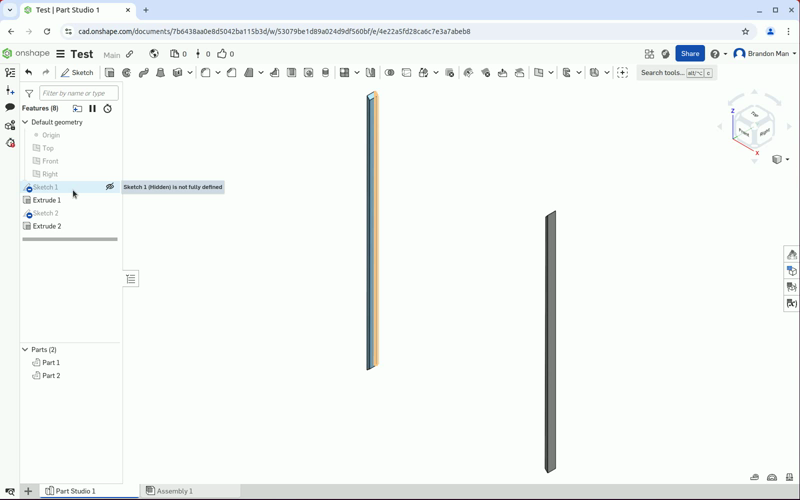
click(73, 189)